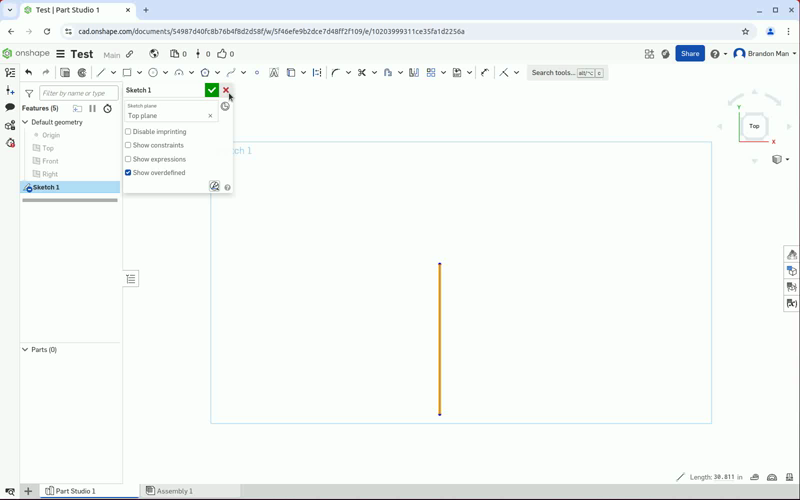
key(shift+h)
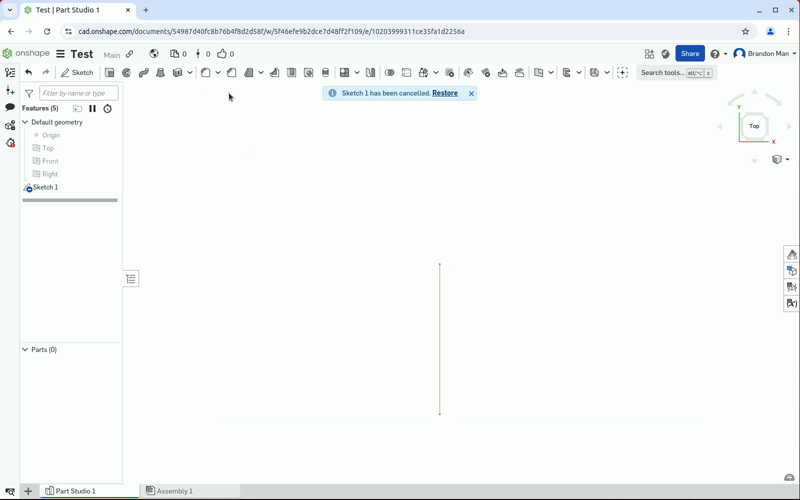
key(shift+s)
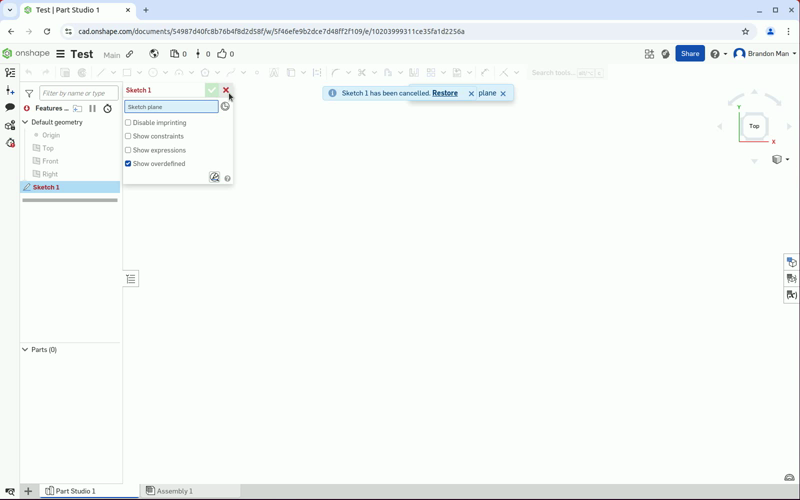
mouse_move(73, 150)
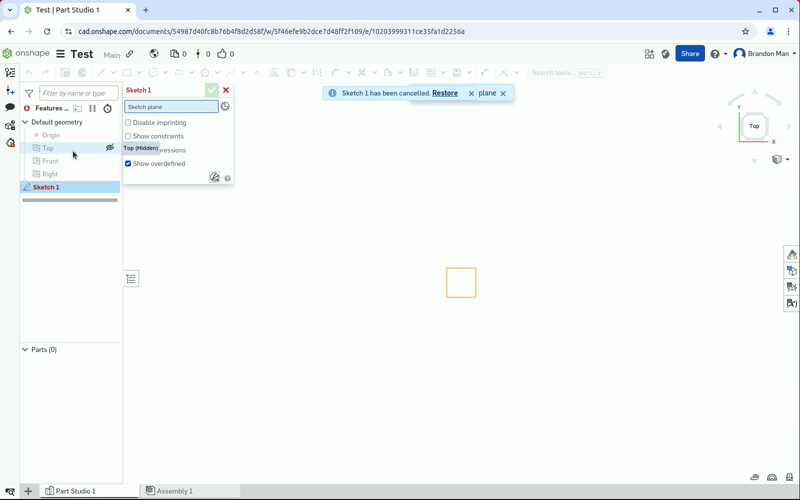
click(73, 150)
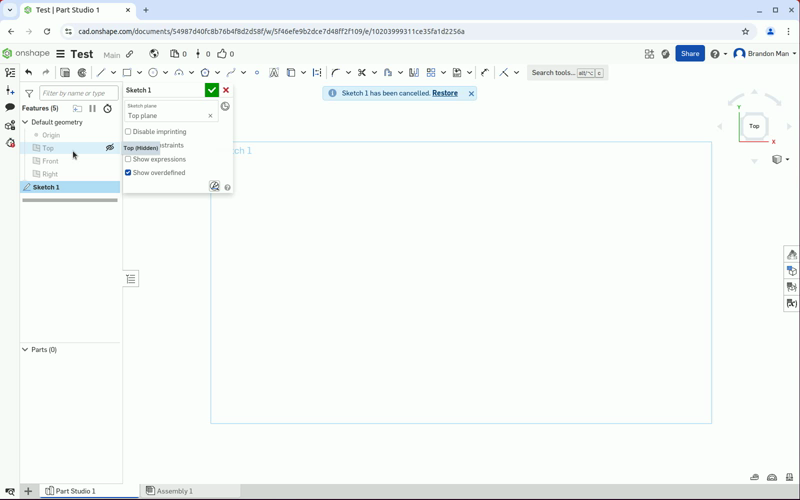
mouse_move(73, 352)
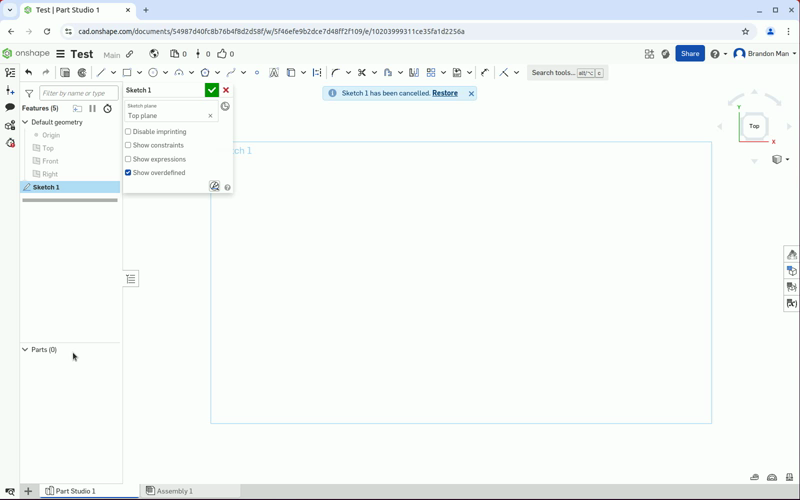
key(y)
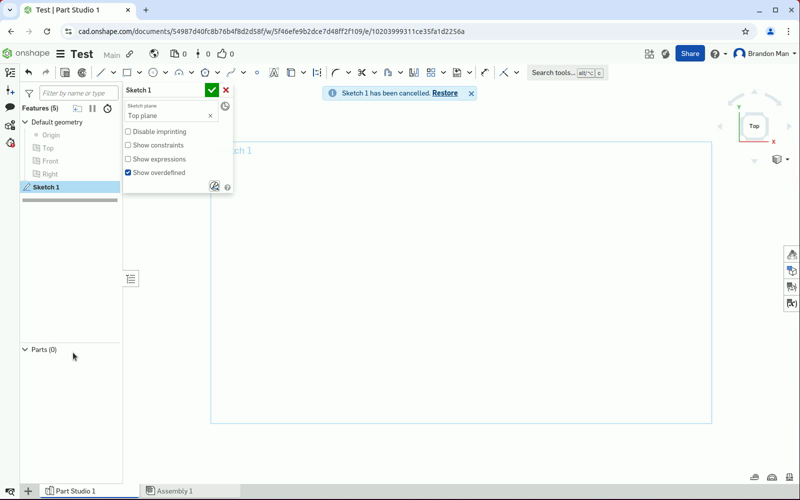
key(l)
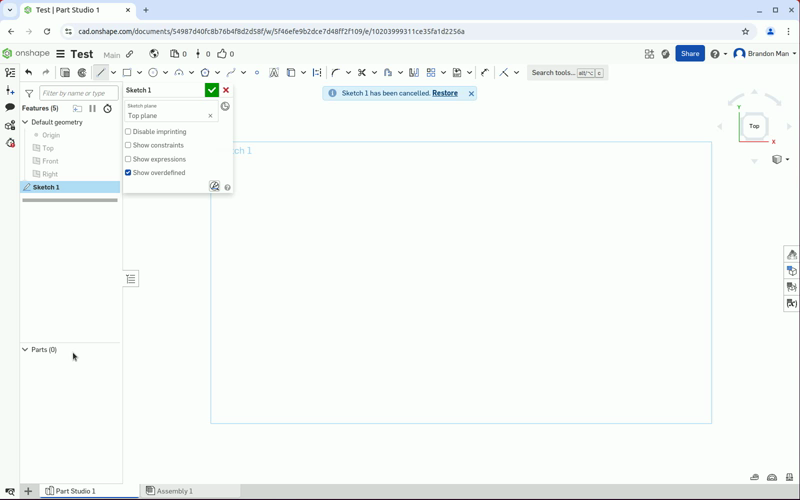
key_down(shift)
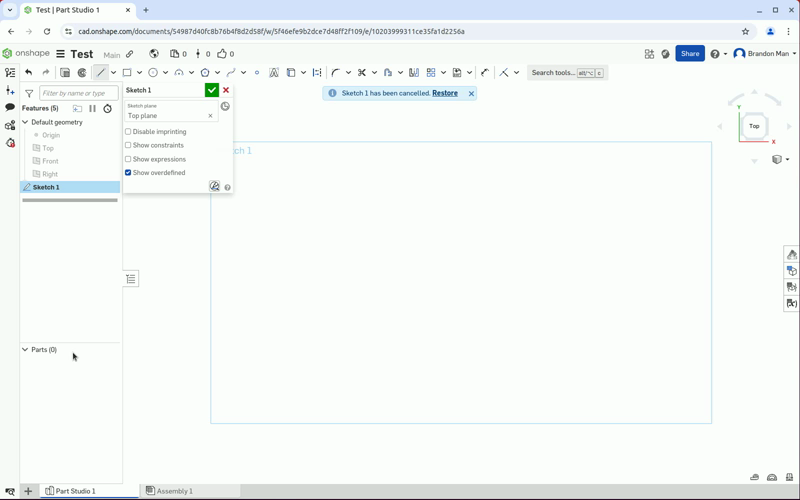
mouse_move(409, 321)
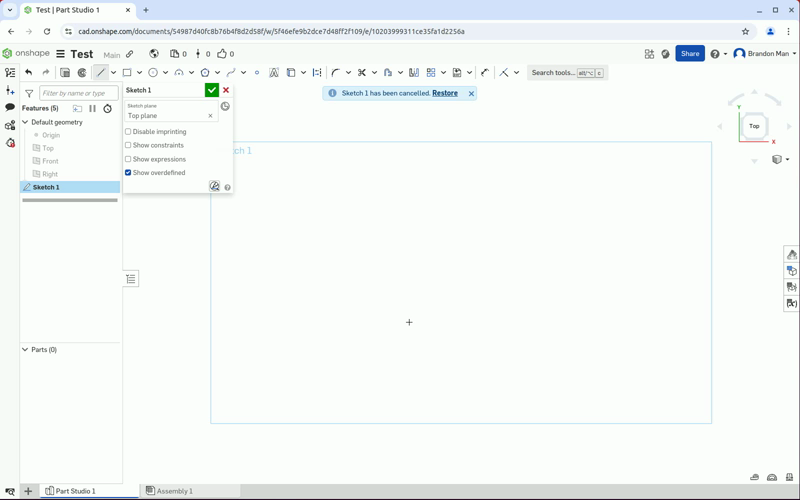
click(409, 321)
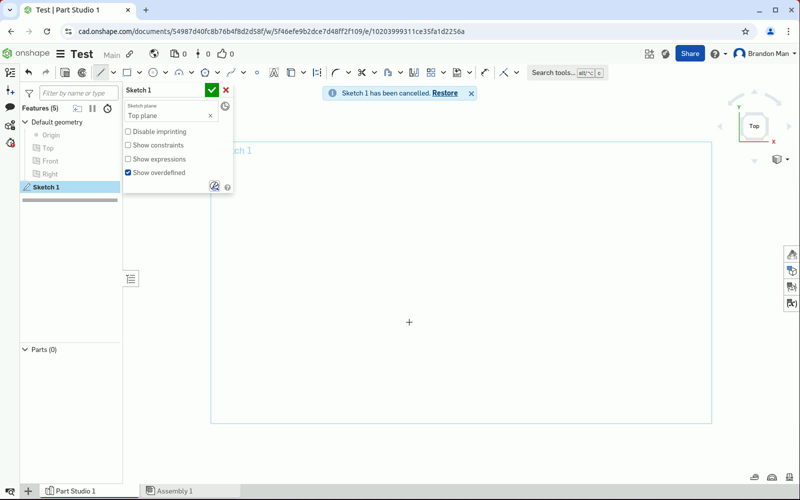
key_up(shift)
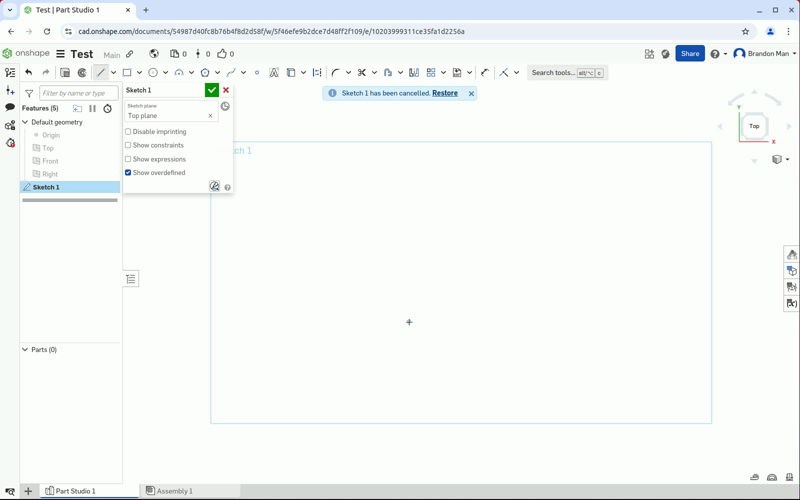
key_down(shift)
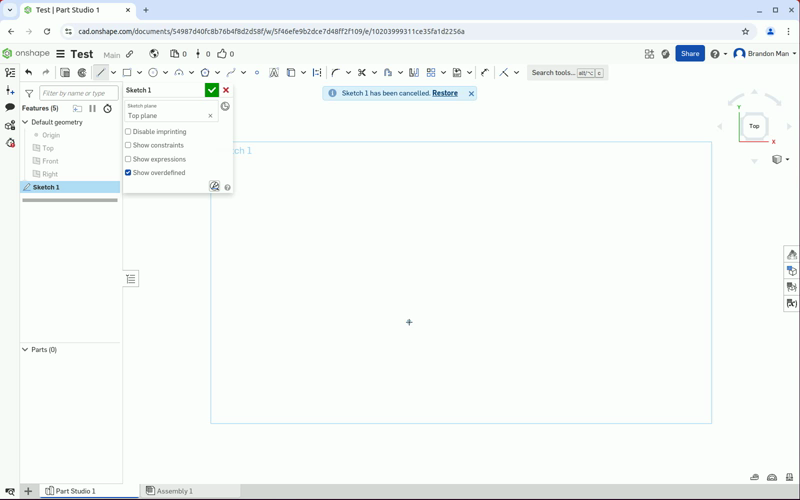
mouse_move(439, 321)
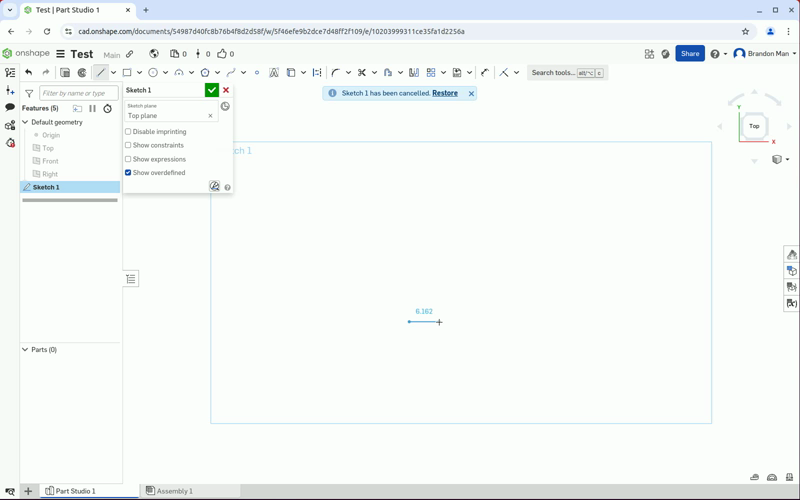
mouse_move(461, 321)
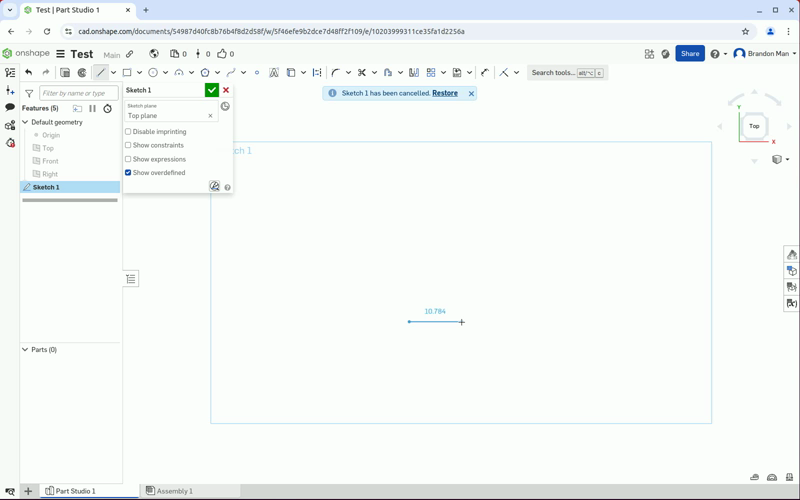
click(461, 321)
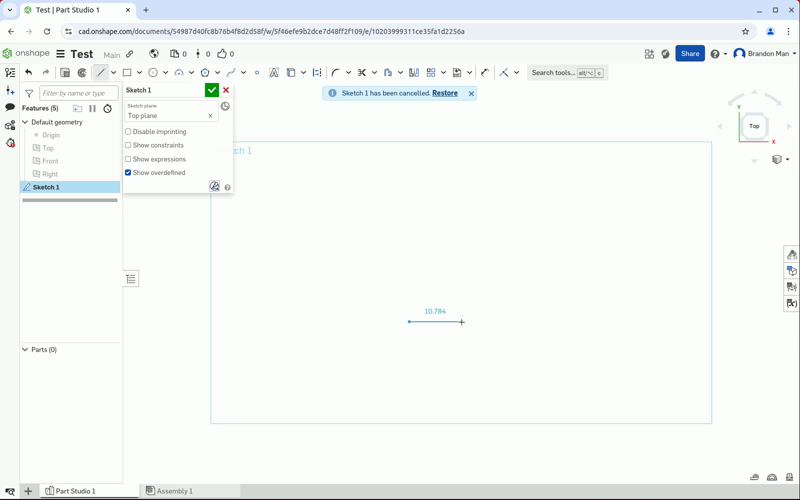
key_up(shift)
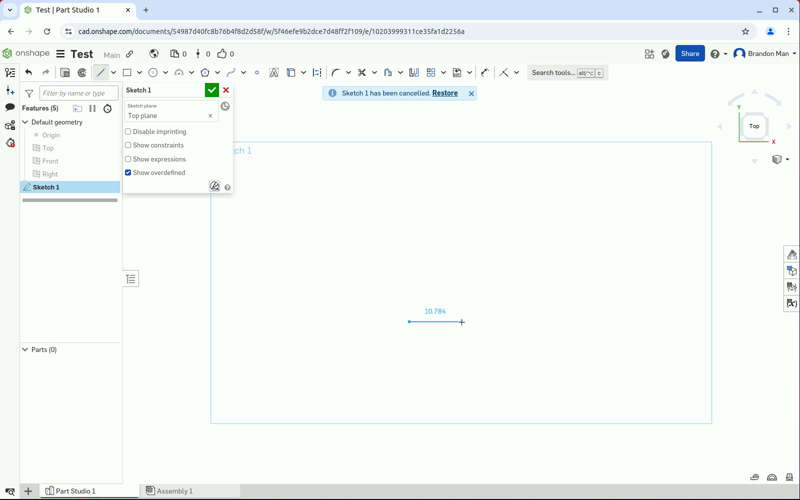
key_down(shift)
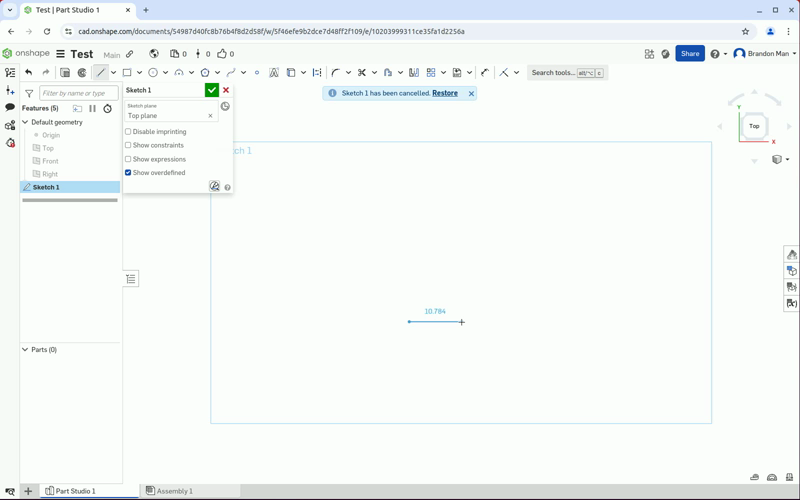
mouse_move(492, 321)
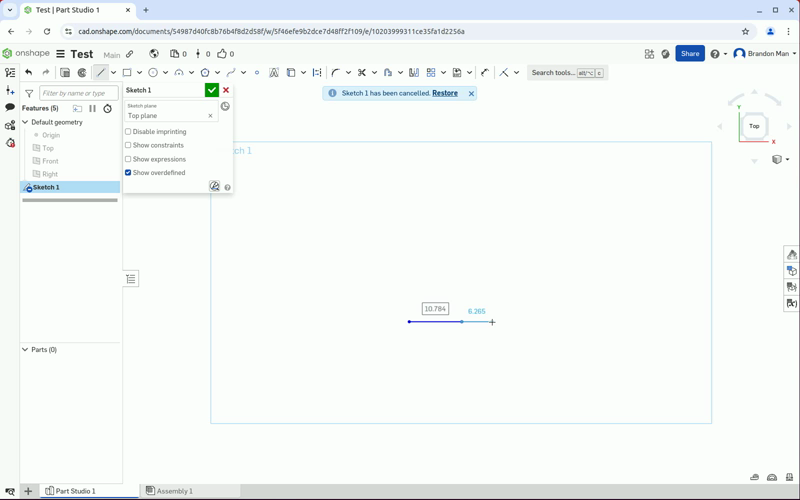
mouse_move(513, 321)
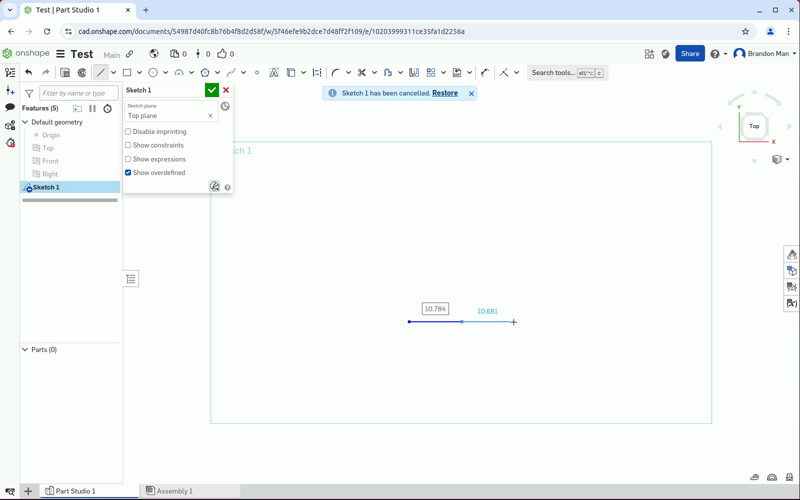
click(513, 321)
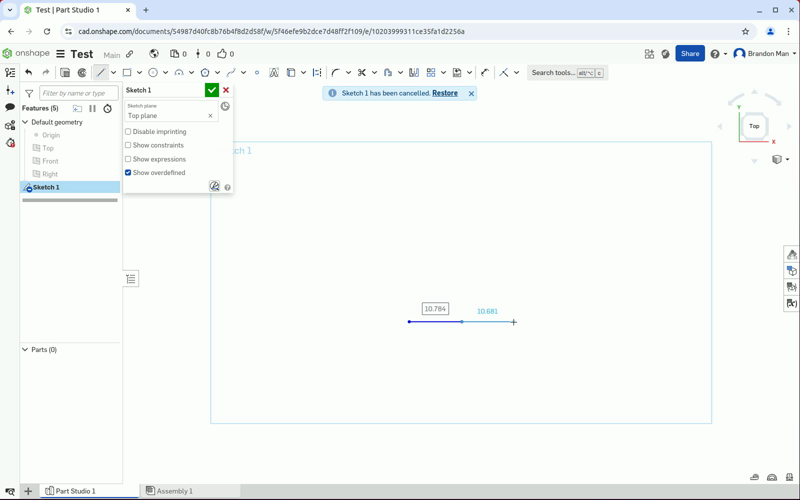
key_up(shift)
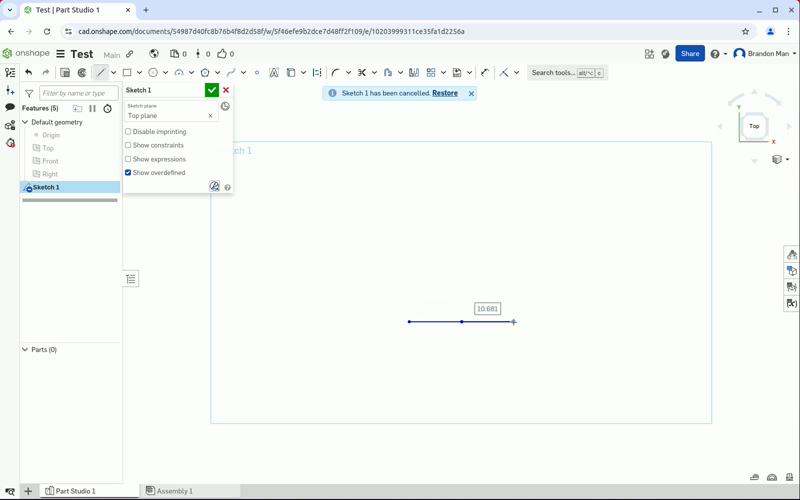
key_down(shift)
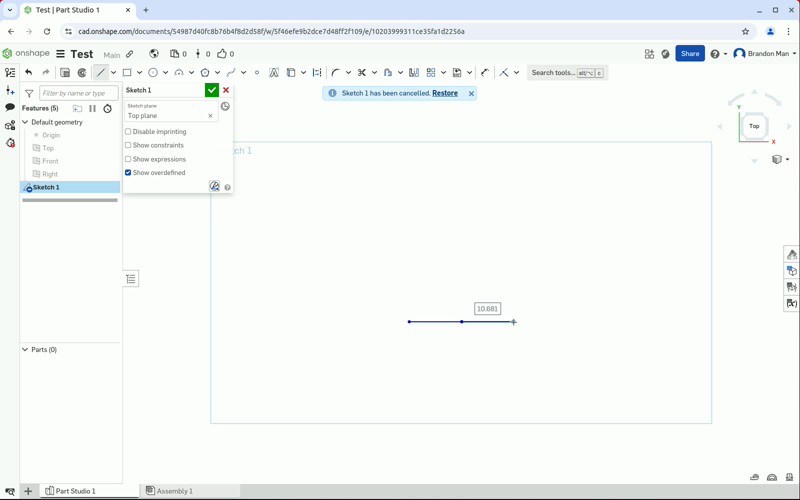
mouse_move(513, 243)
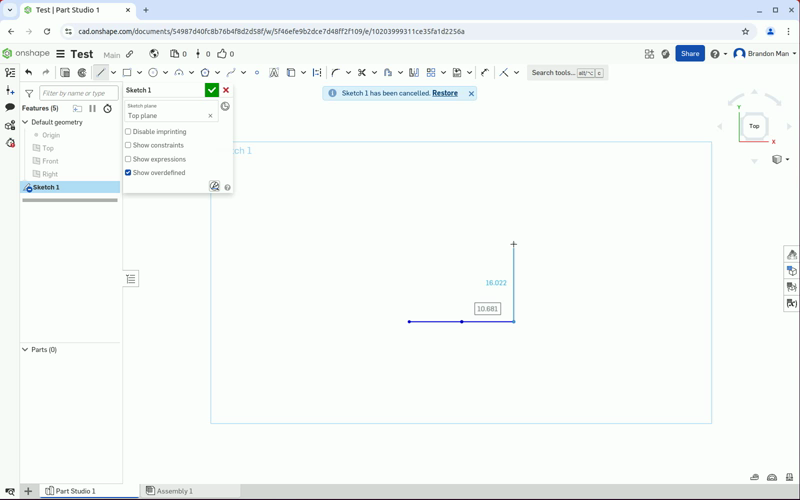
click(513, 243)
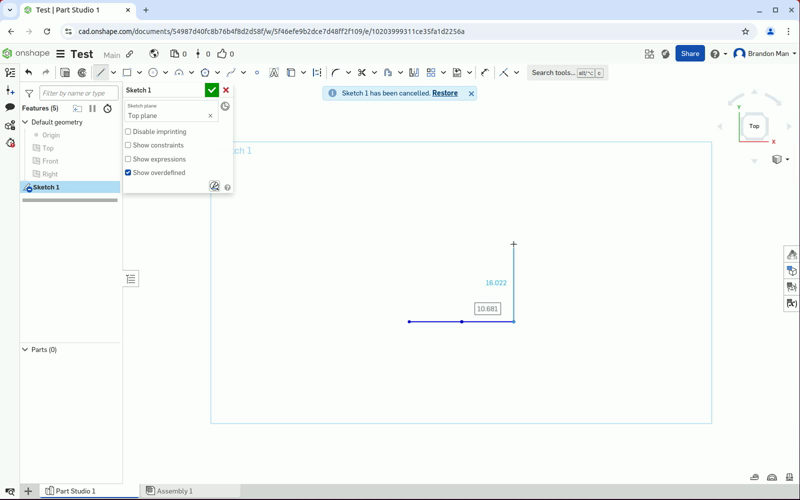
key_up(shift)
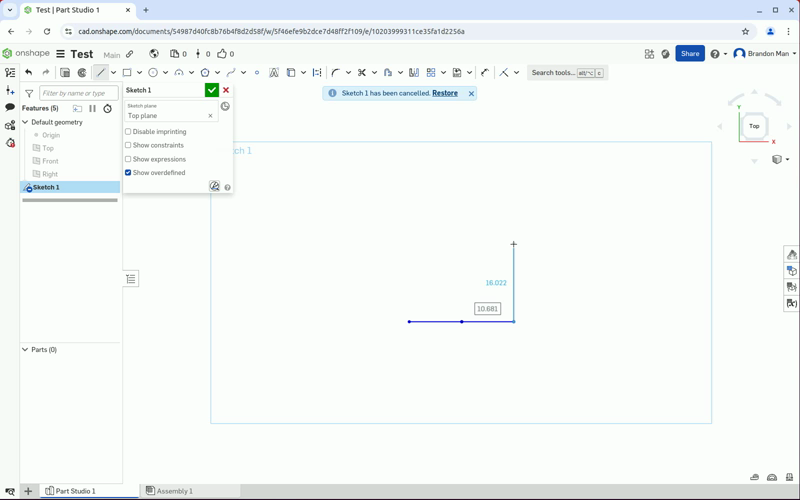
key_down(shift)
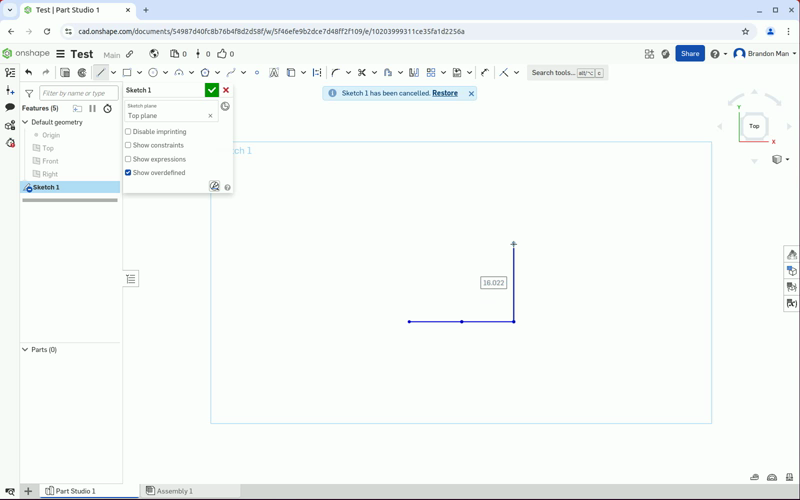
mouse_move(543, 243)
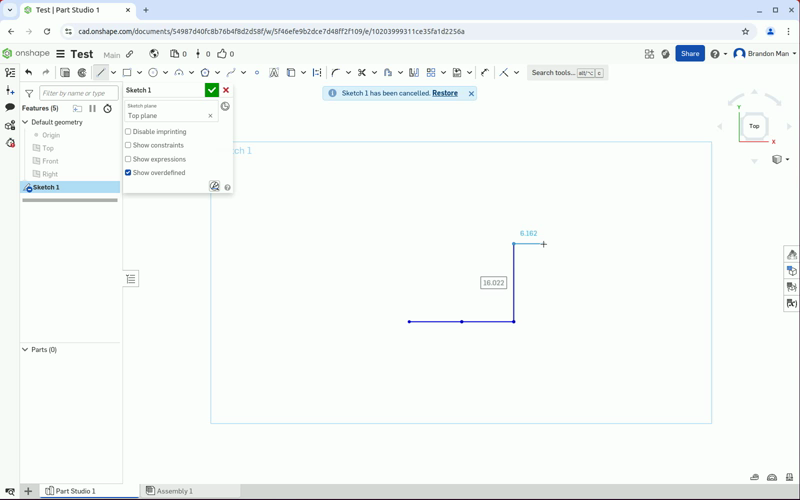
mouse_move(461, 243)
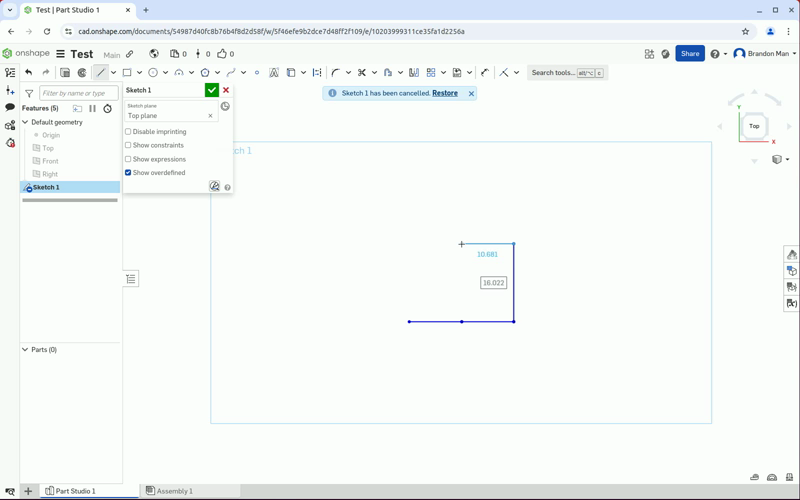
click(461, 243)
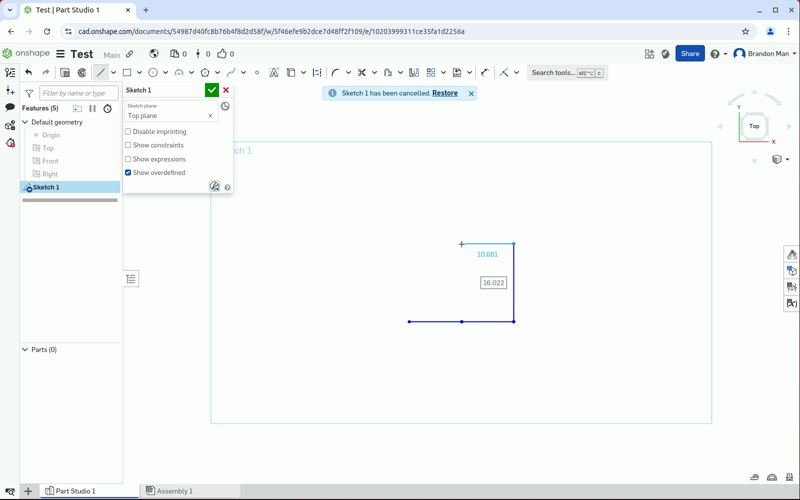
key_up(shift)
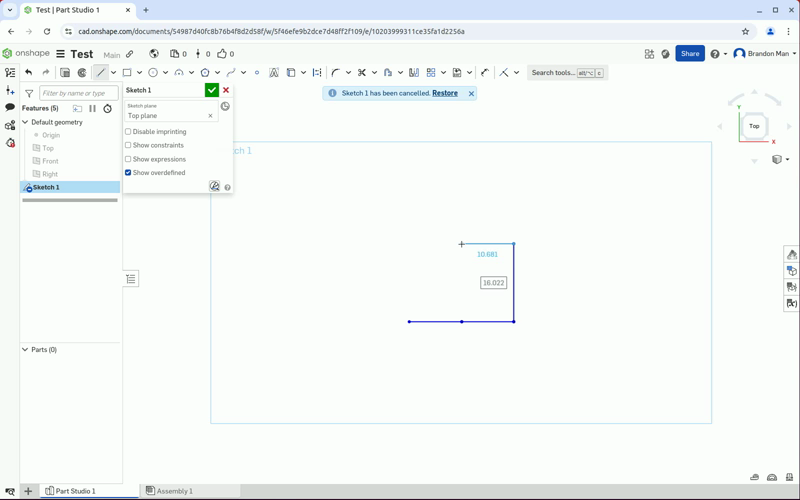
key_down(shift)
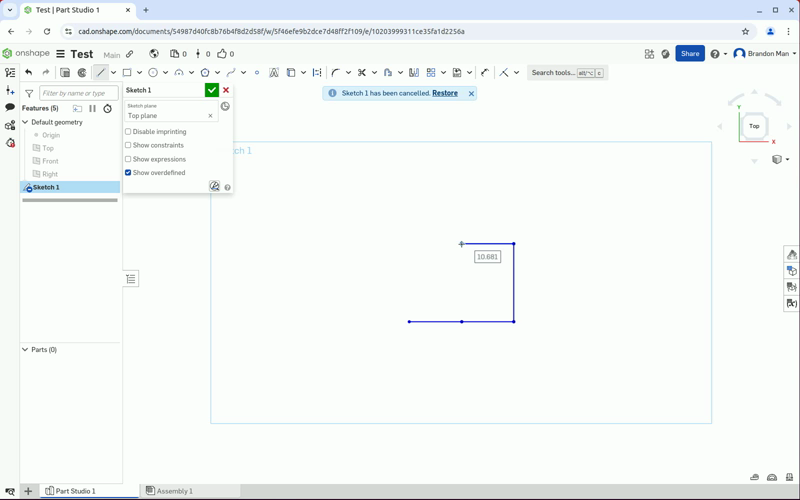
mouse_move(492, 243)
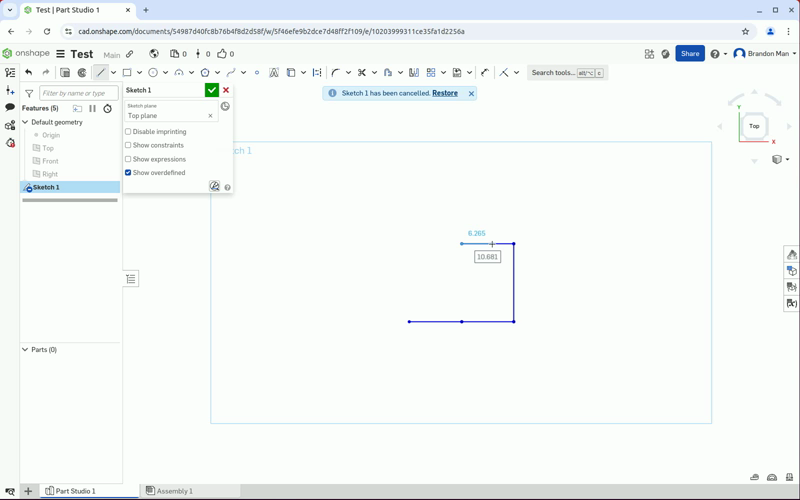
mouse_move(409, 243)
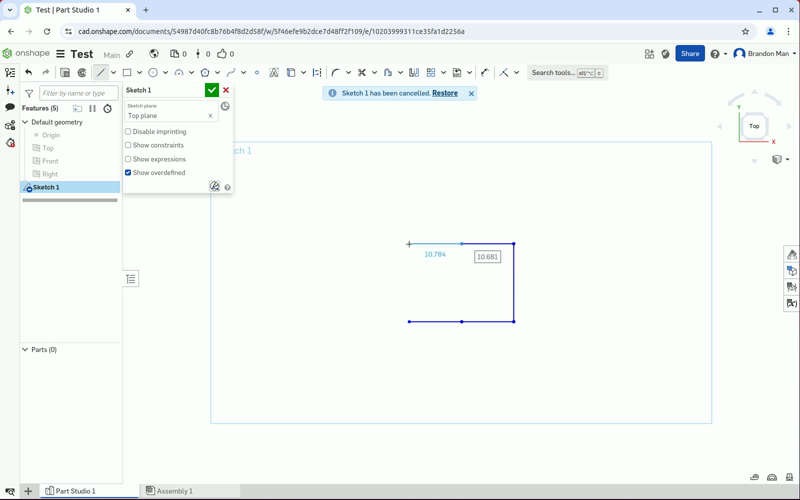
click(409, 243)
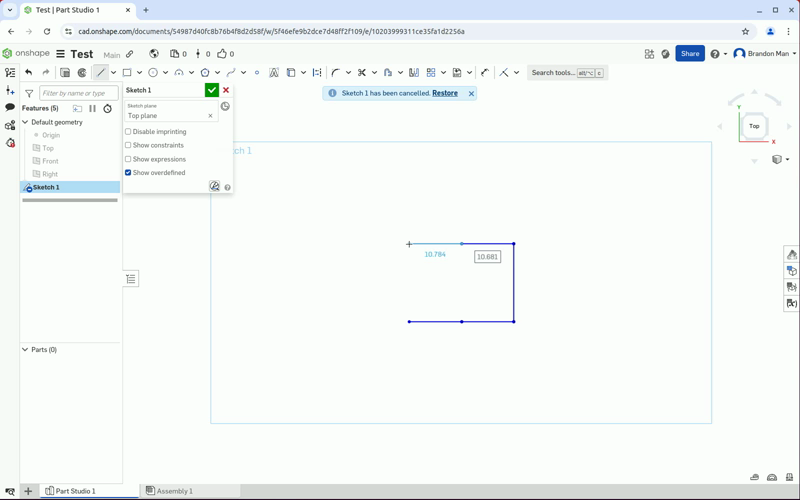
key_up(shift)
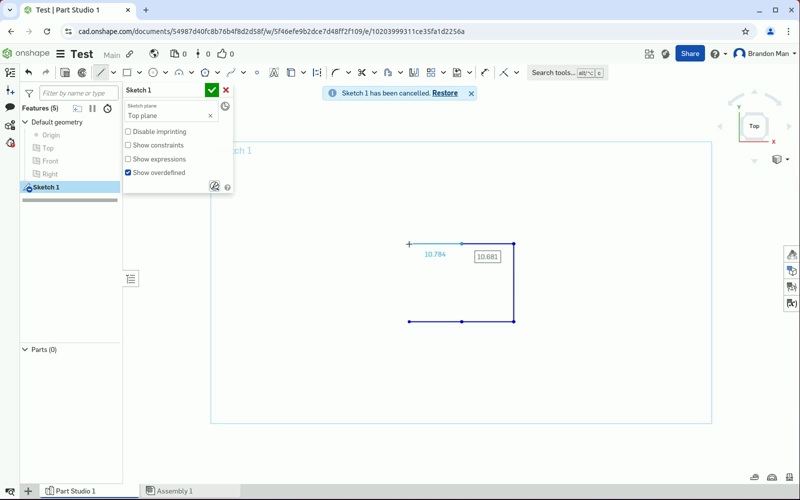
key_down(shift)
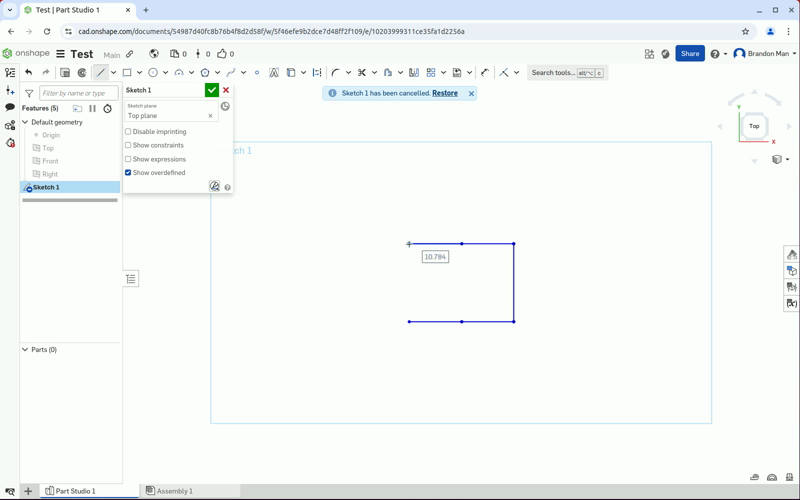
mouse_move(409, 321)
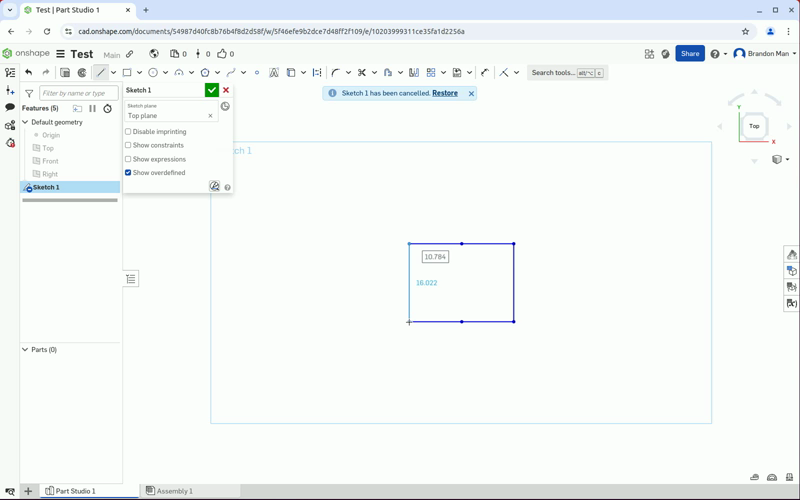
key_up(shift)
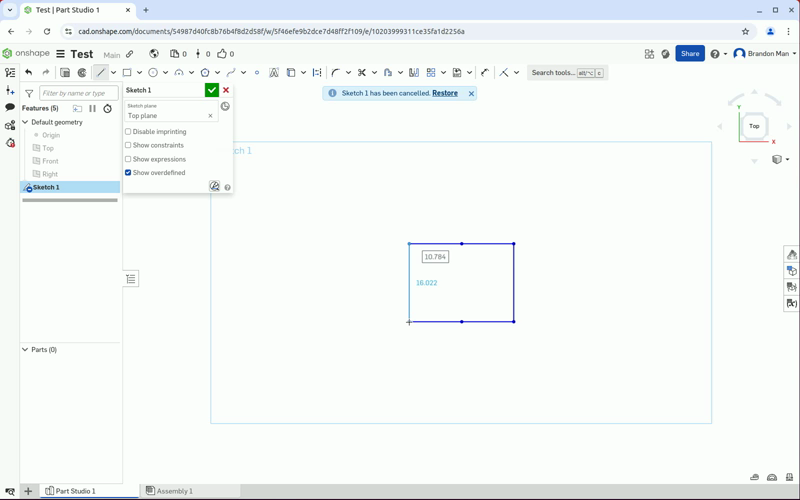
click(409, 321)
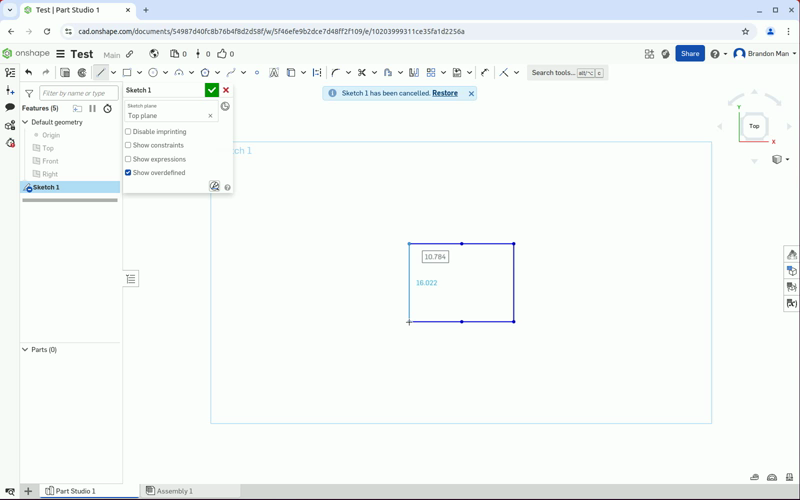
key(esc)
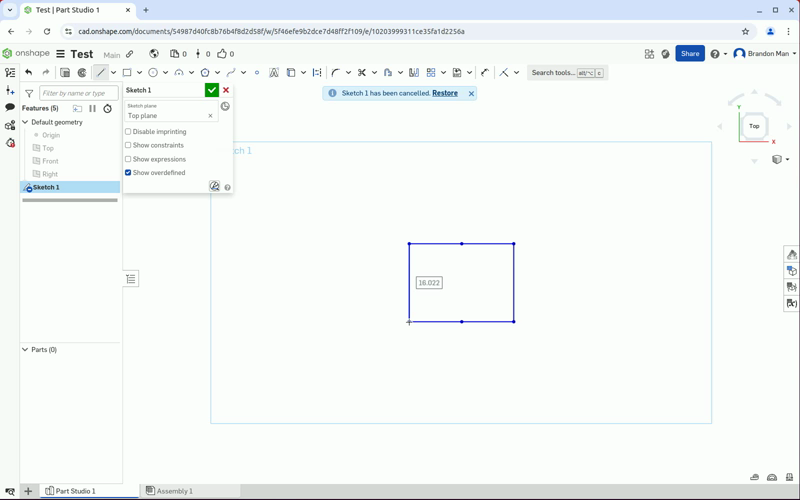
mouse_move(418, 276)
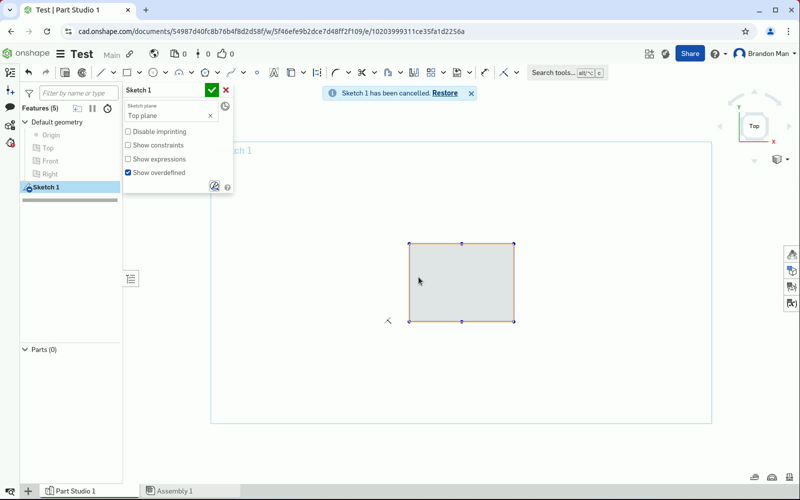
click(418, 276)
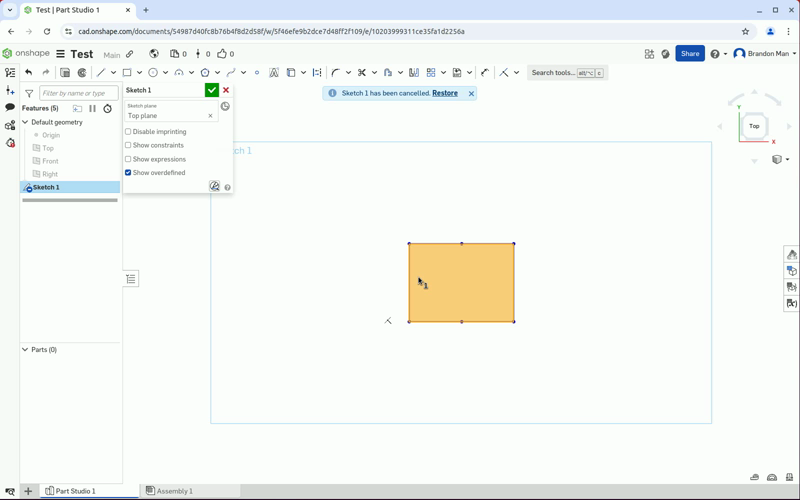
mouse_move(73, 352)
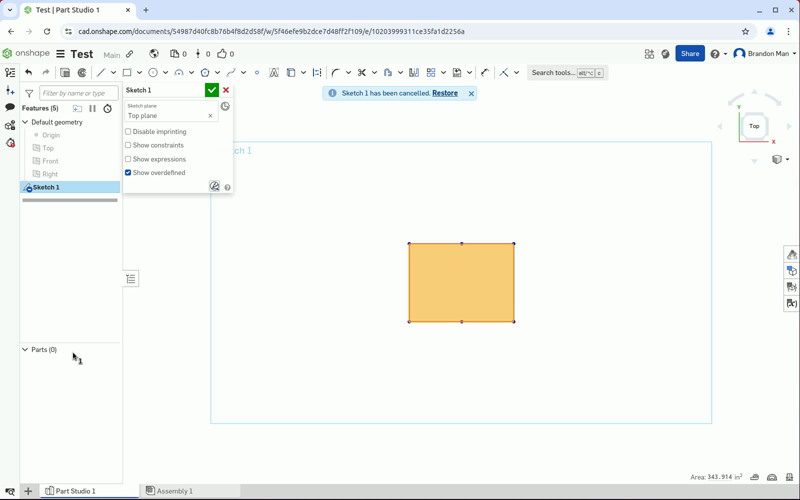
key(shift+y)
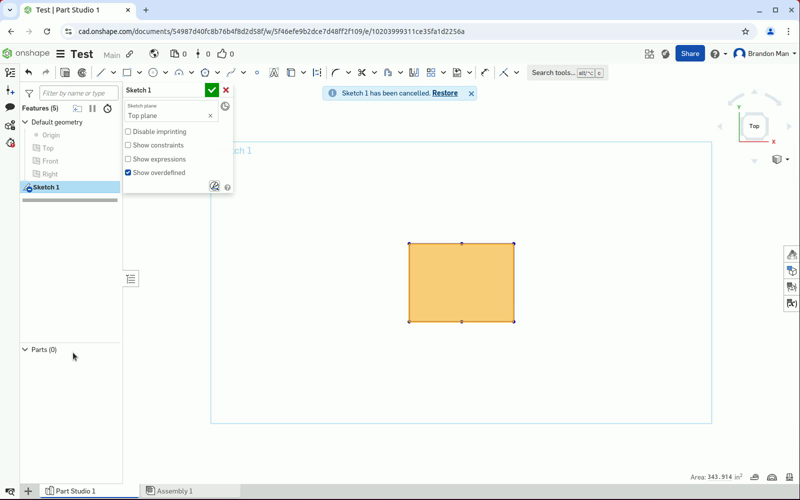
key(shift+e)
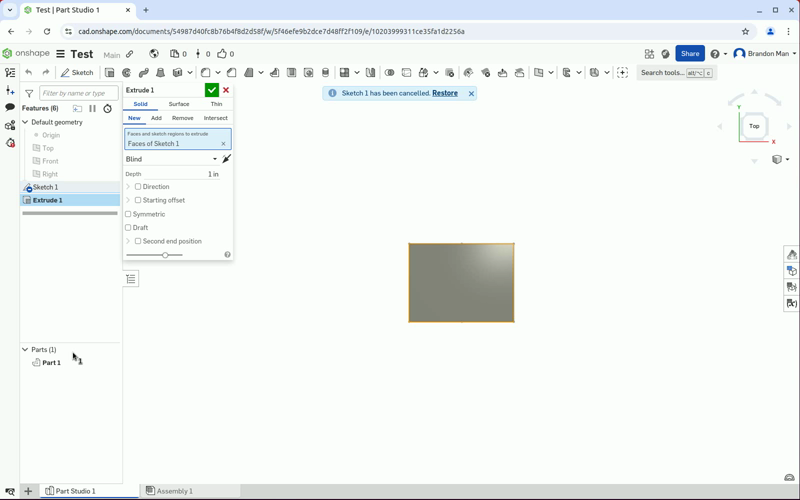
mouse_move(143, 106)
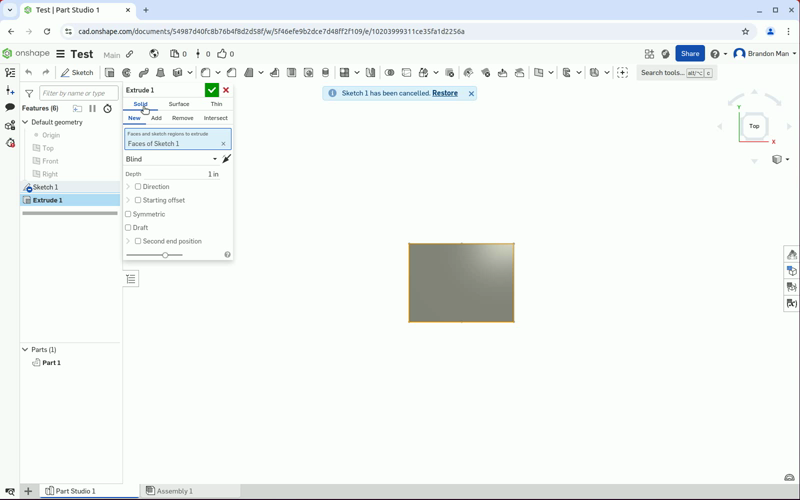
click(143, 106)
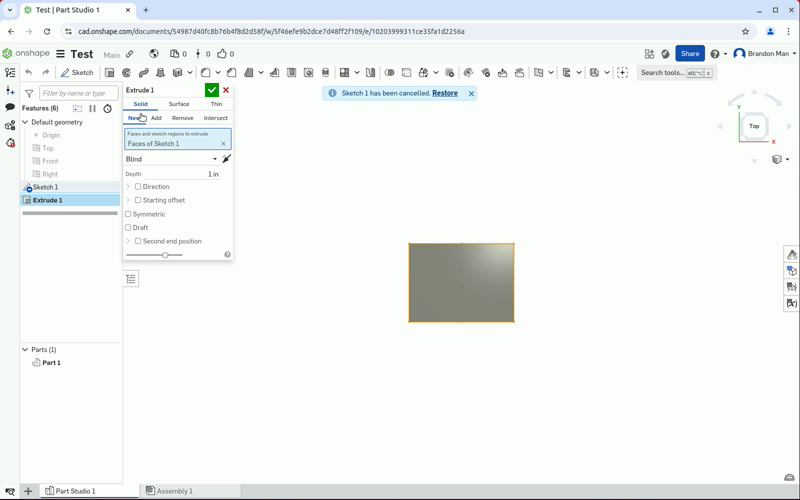
mouse_move(137, 120)
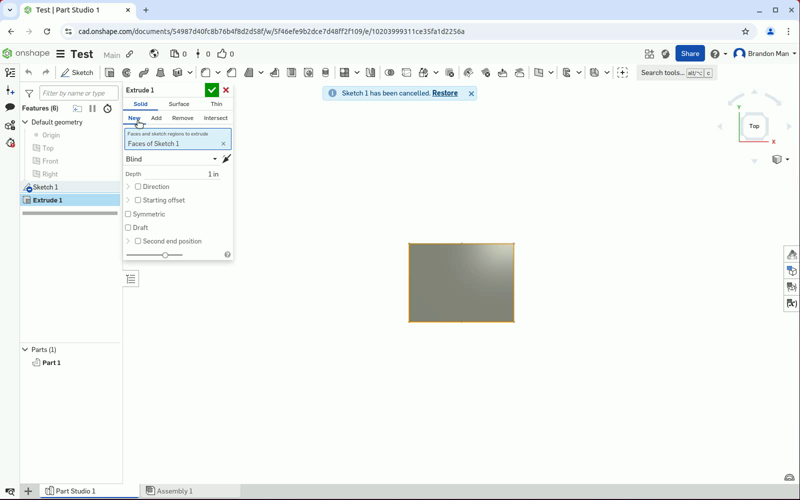
click(137, 120)
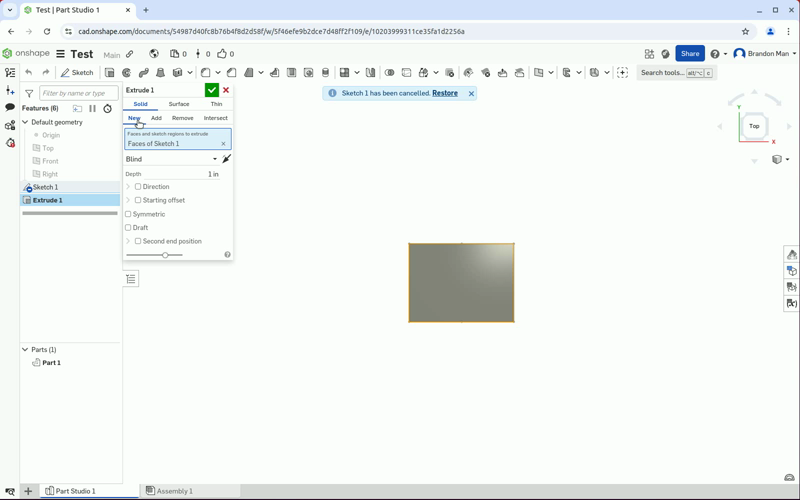
key(tab, 4)
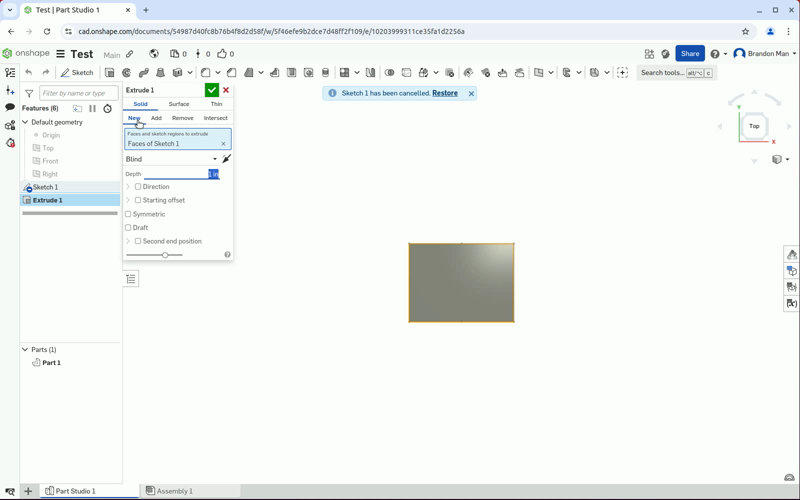
text(0.963)
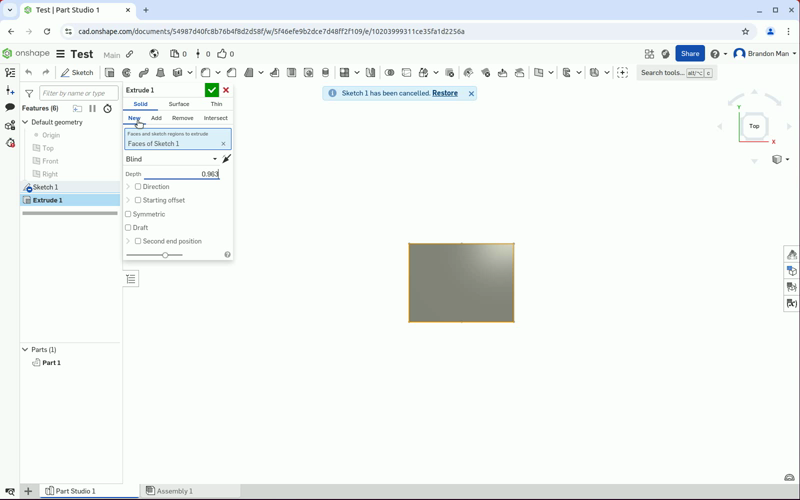
key(enter)
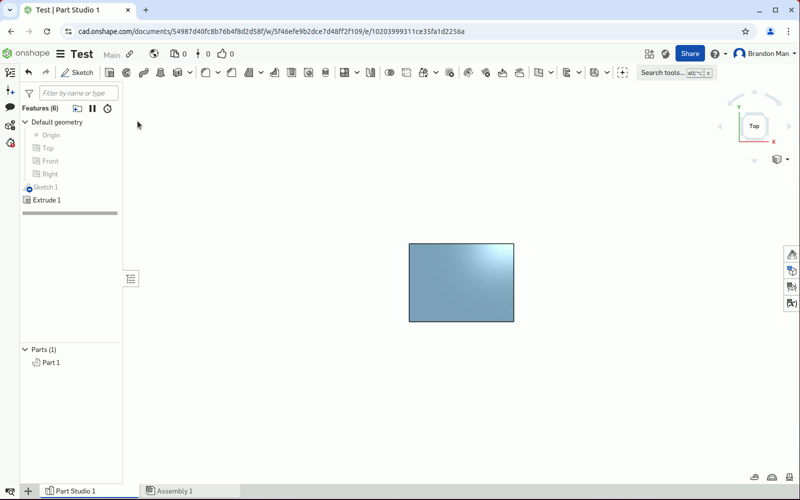
key(shift+h)
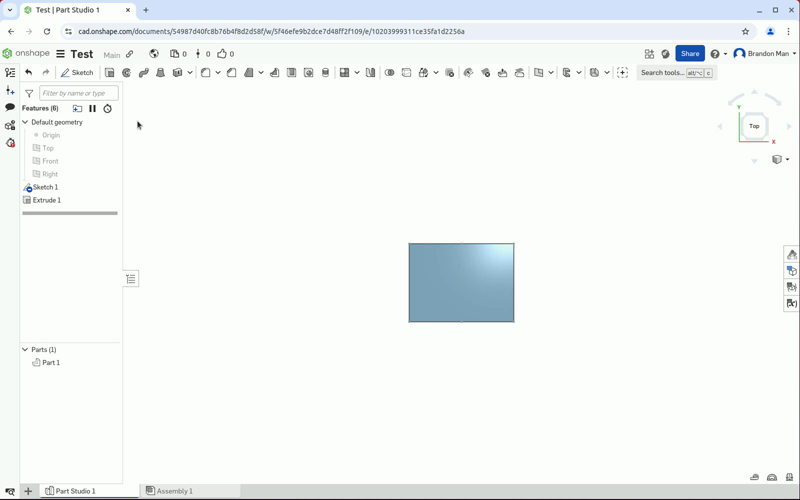
key(shift+h)
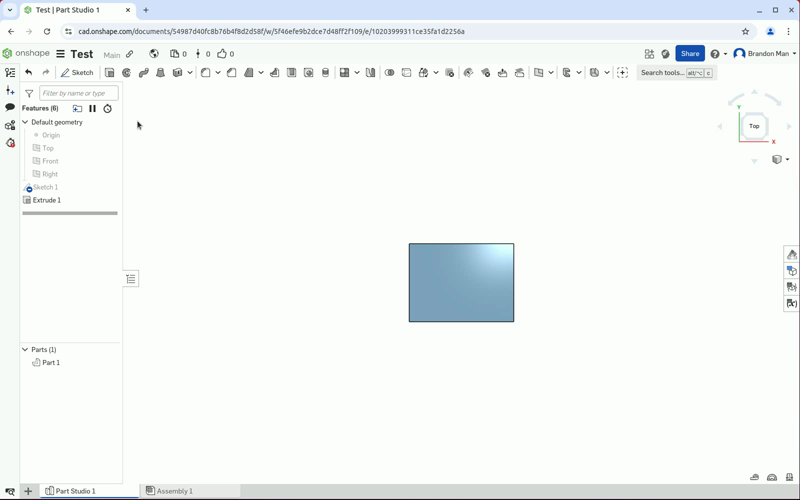
mouse_move(73, 189)
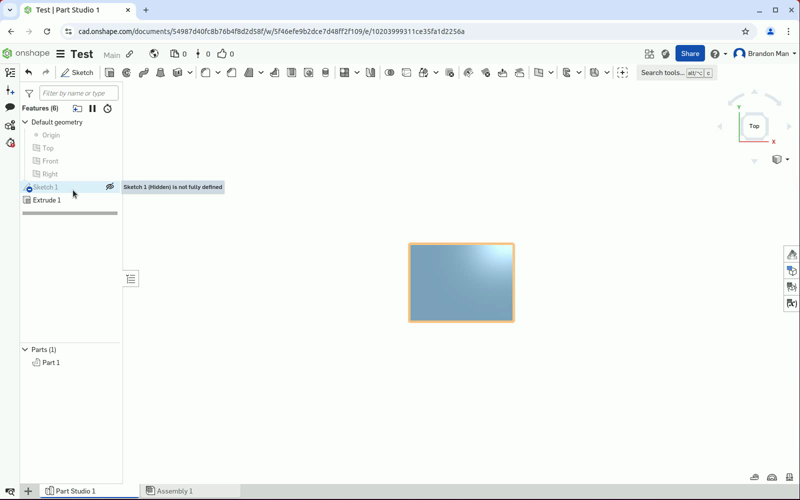
click(73, 189)
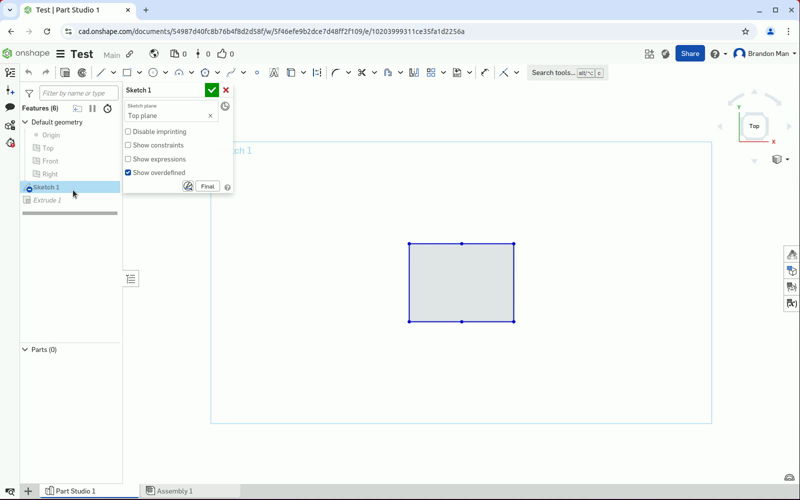
mouse_move(229, 92)
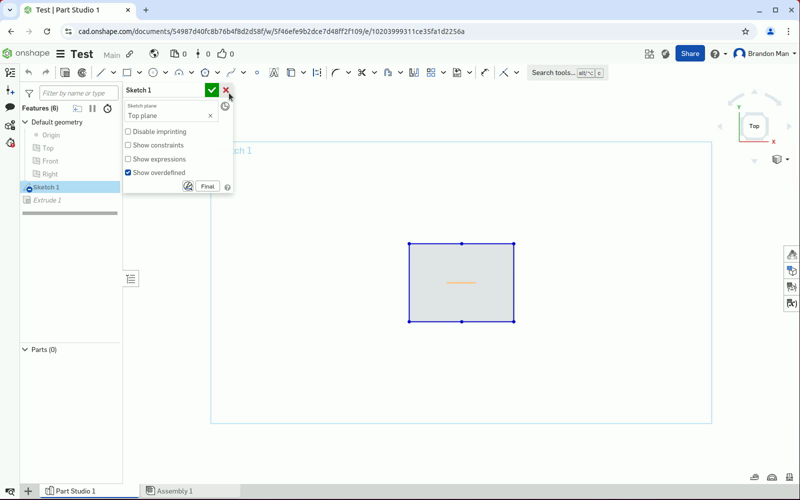
click(229, 92)
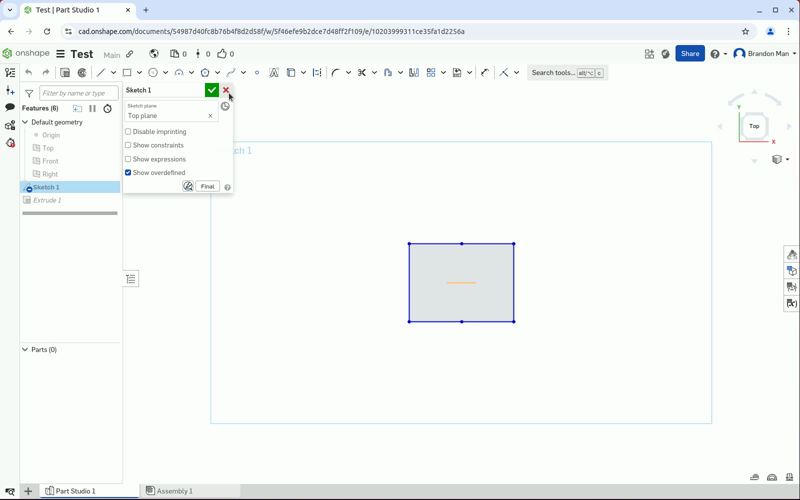
key(shift+s)
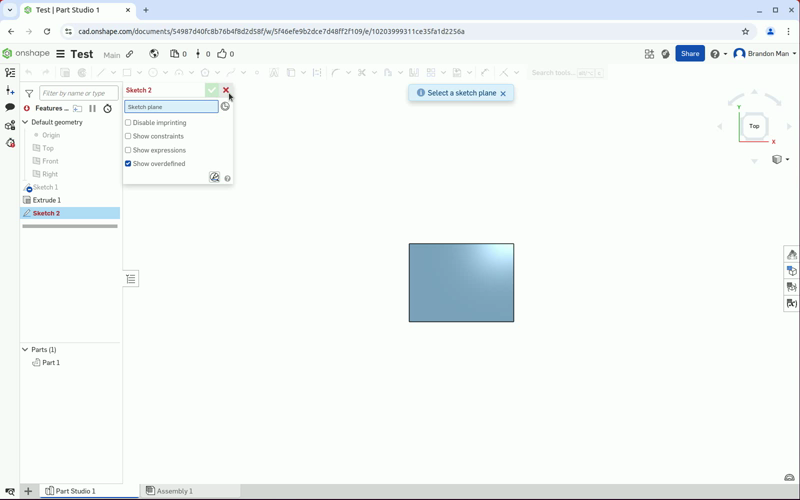
mouse_move(73, 150)
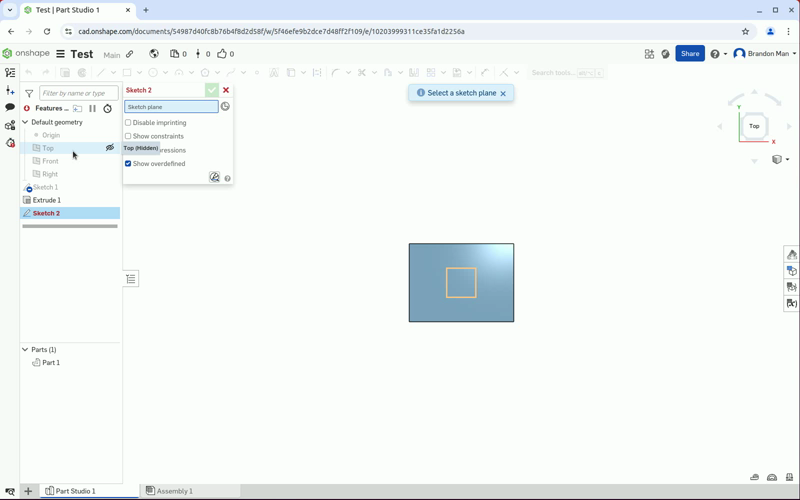
click(73, 150)
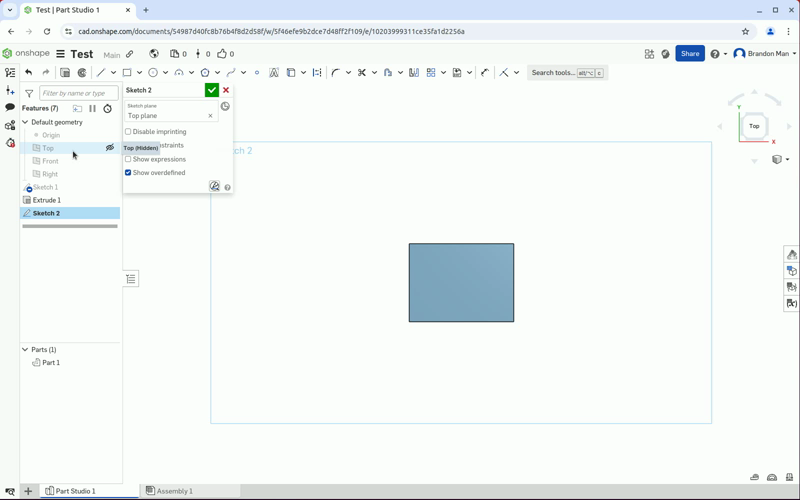
mouse_move(73, 352)
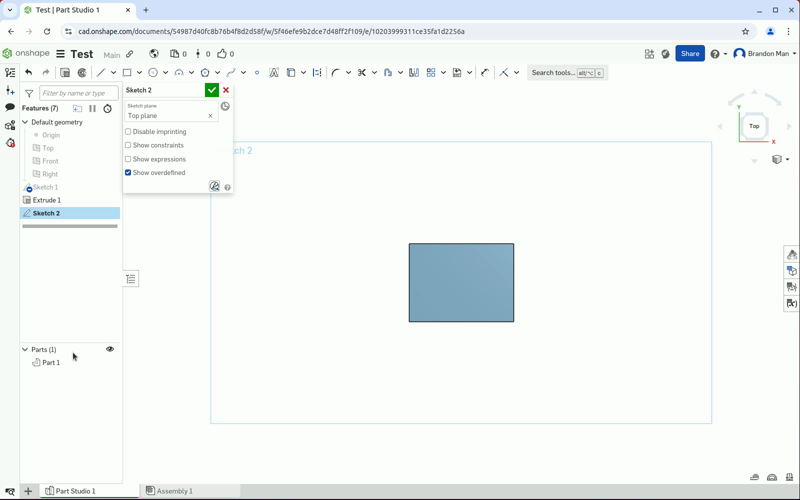
key(y)
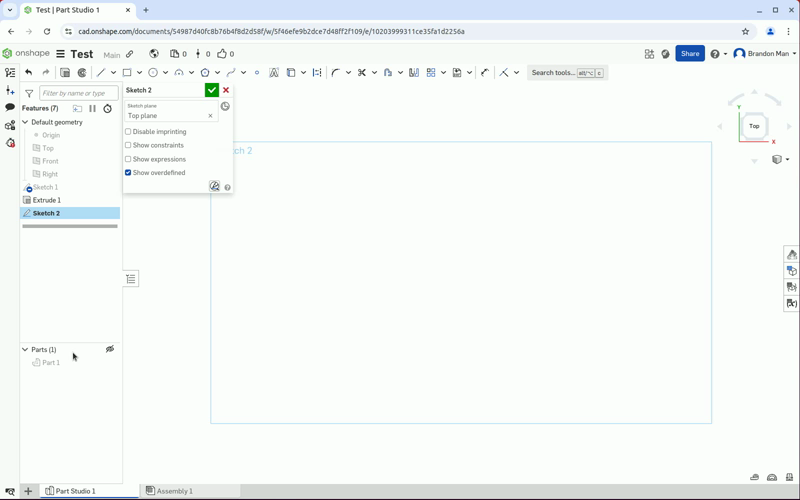
key(l)
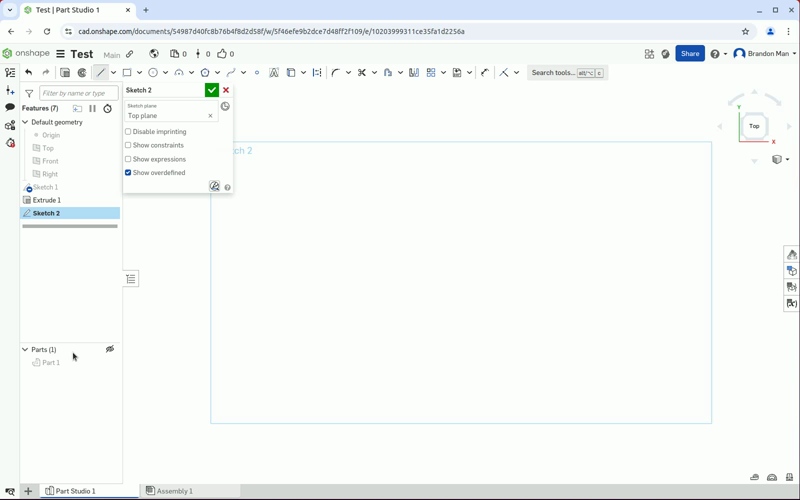
key_down(shift)
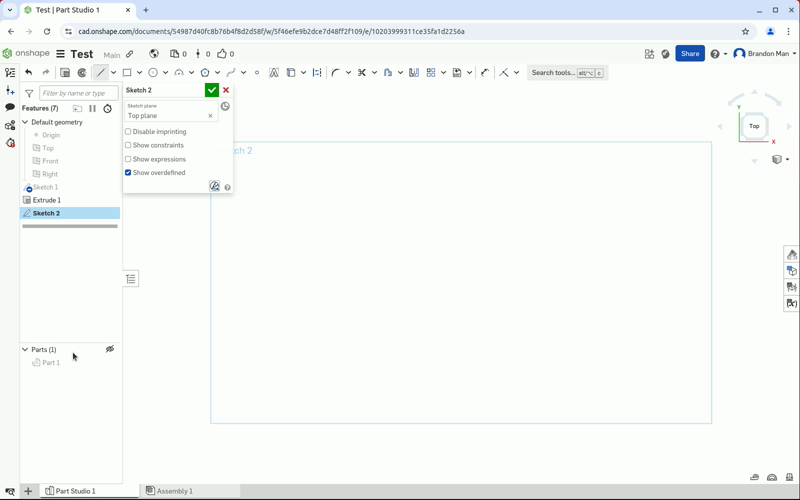
mouse_move(409, 244)
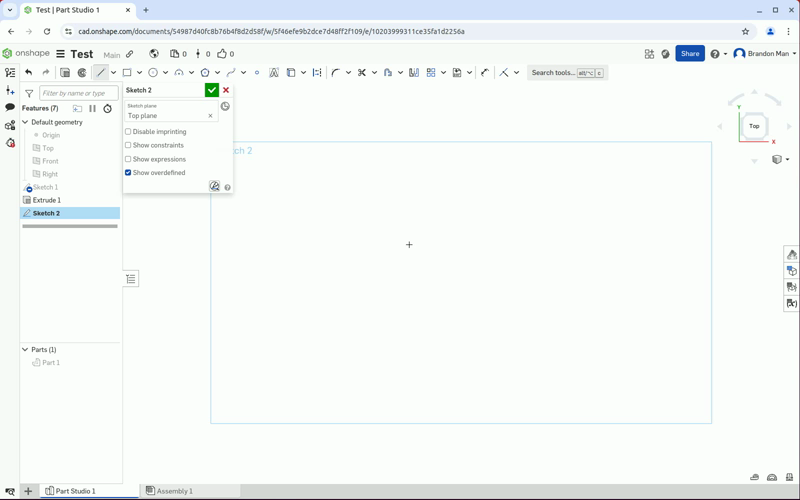
click(409, 244)
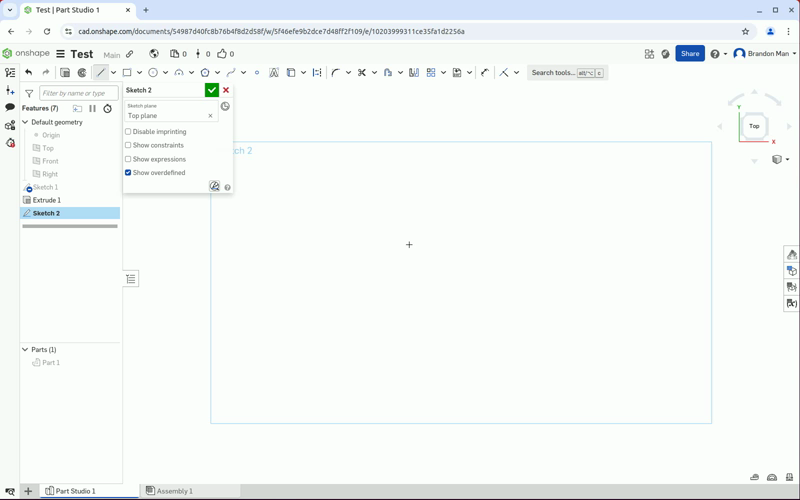
key_up(shift)
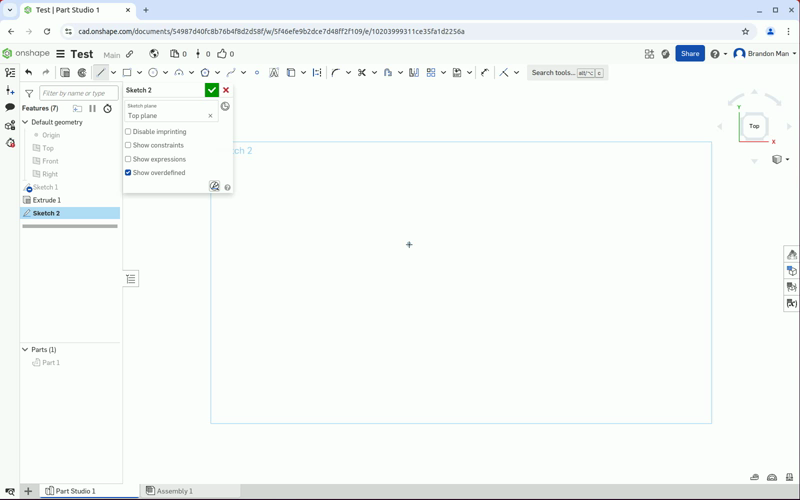
key_down(shift)
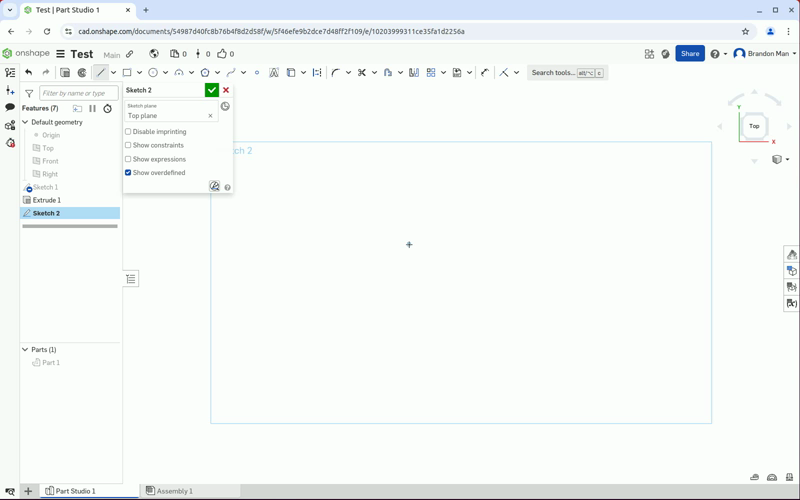
mouse_move(439, 244)
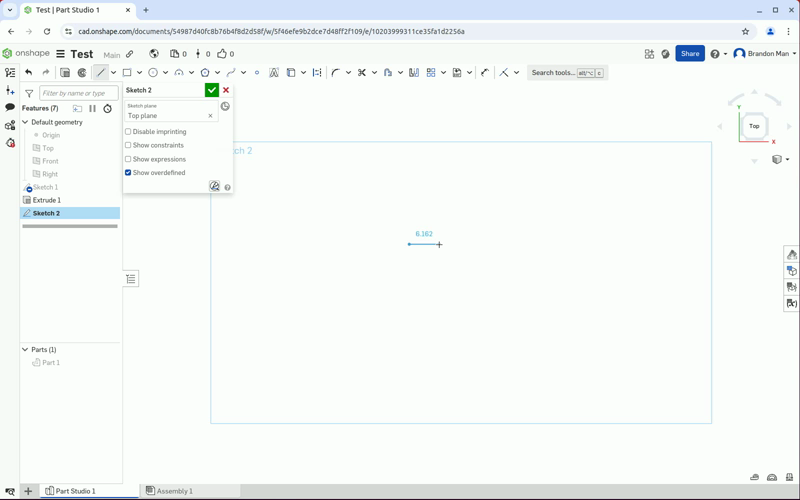
mouse_move(461, 244)
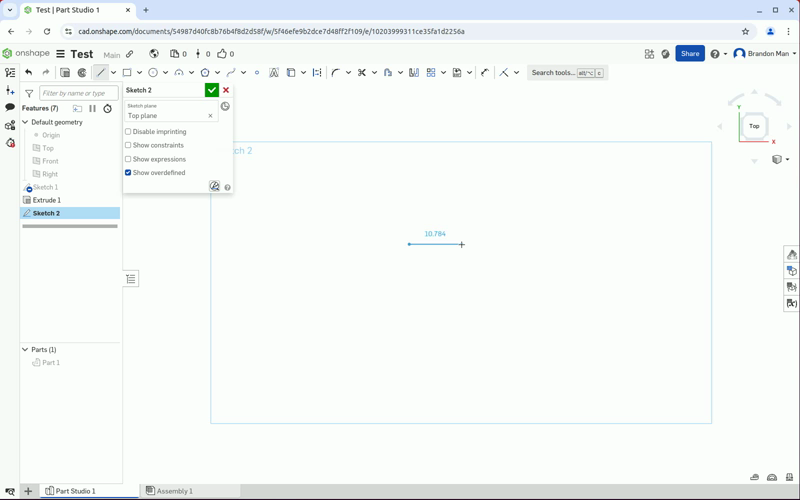
click(461, 244)
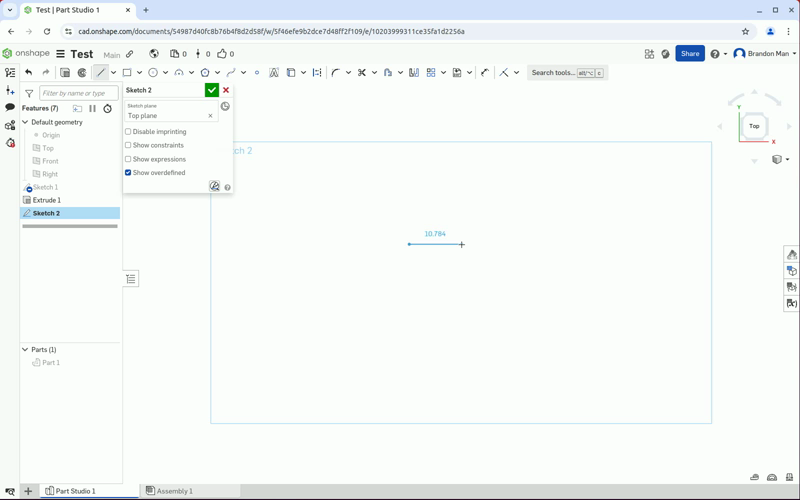
key_up(shift)
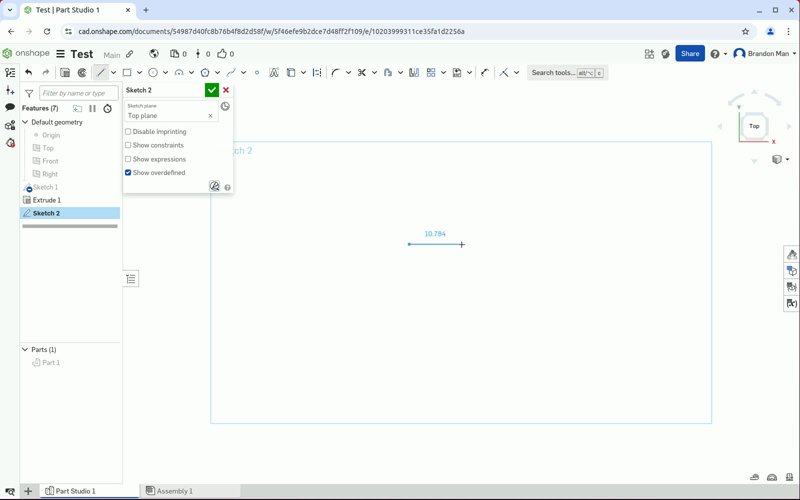
key_down(shift)
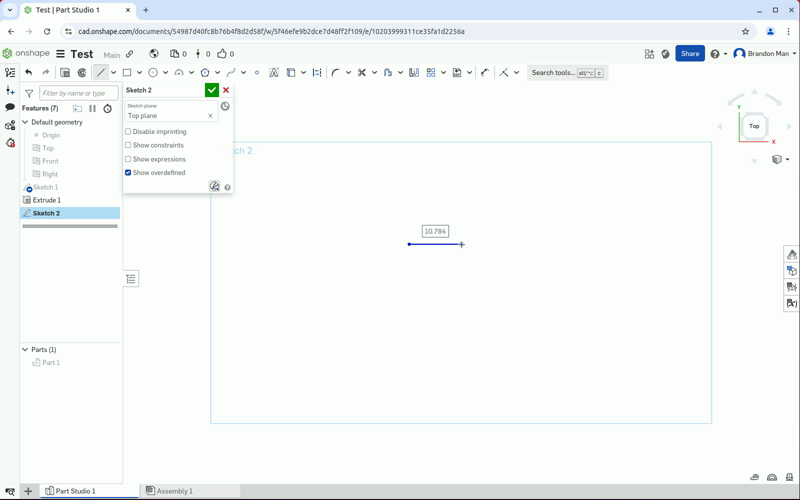
mouse_move(492, 244)
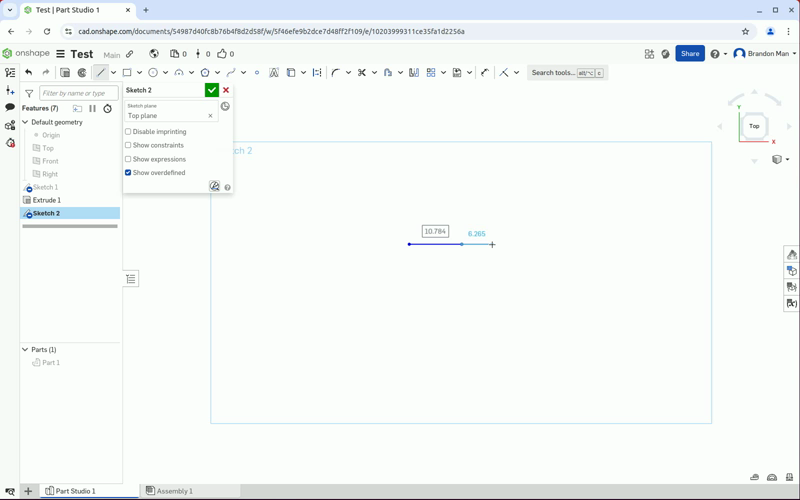
mouse_move(513, 244)
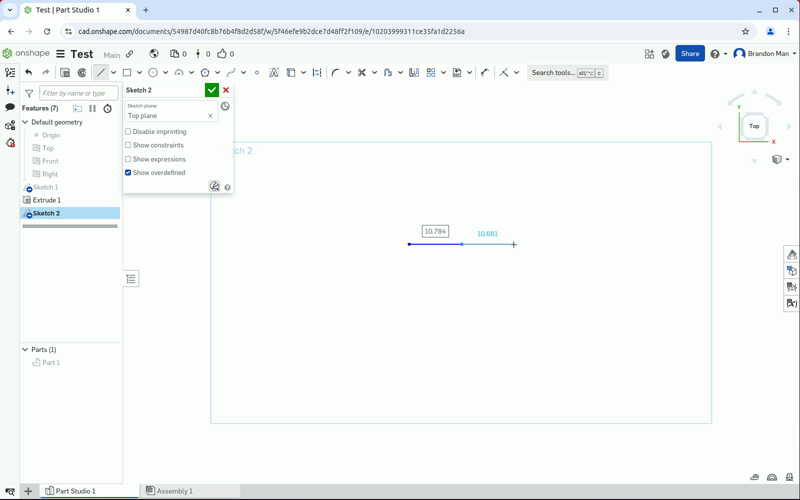
click(513, 244)
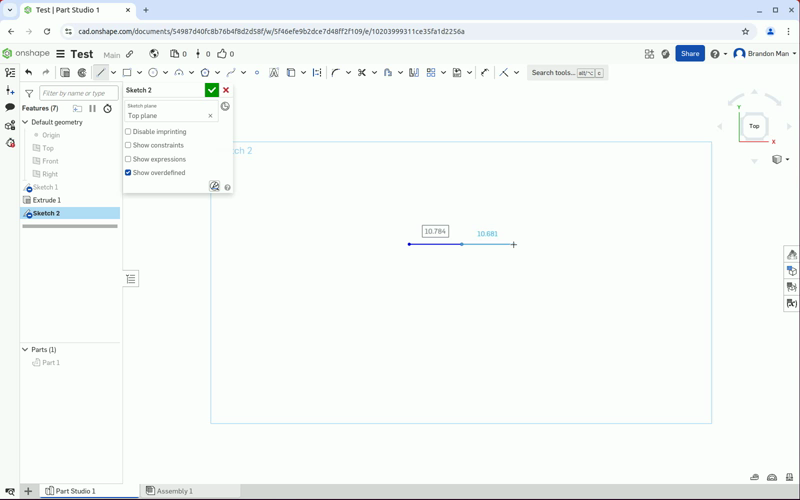
key_up(shift)
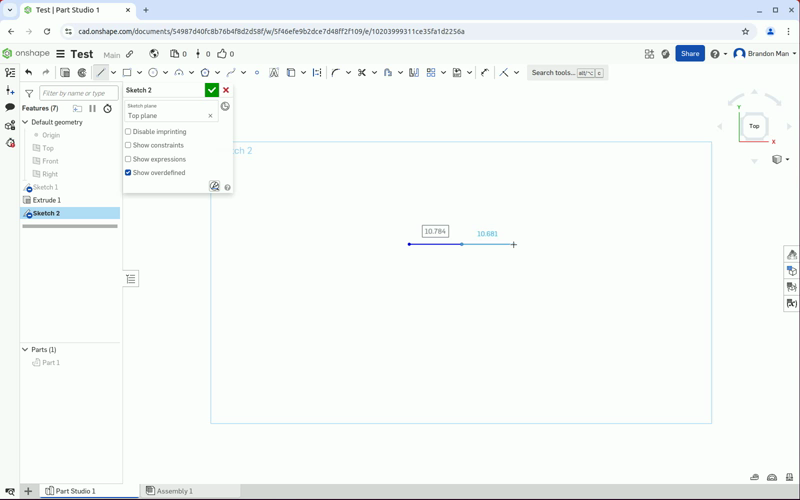
key_down(shift)
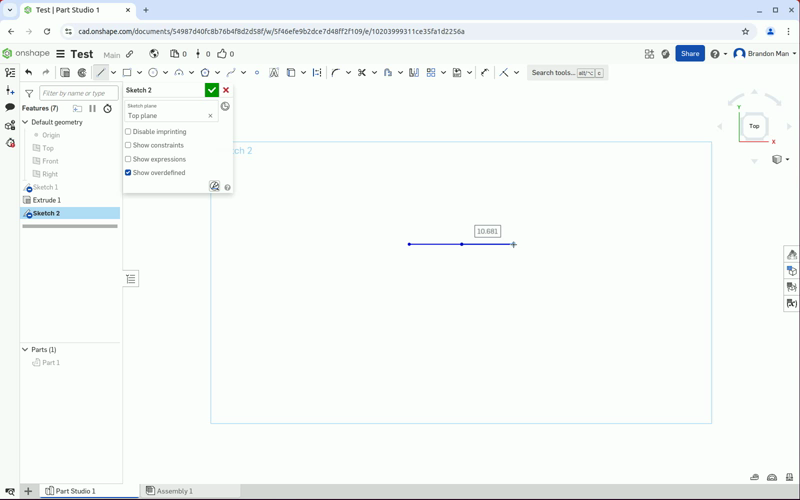
mouse_move(543, 244)
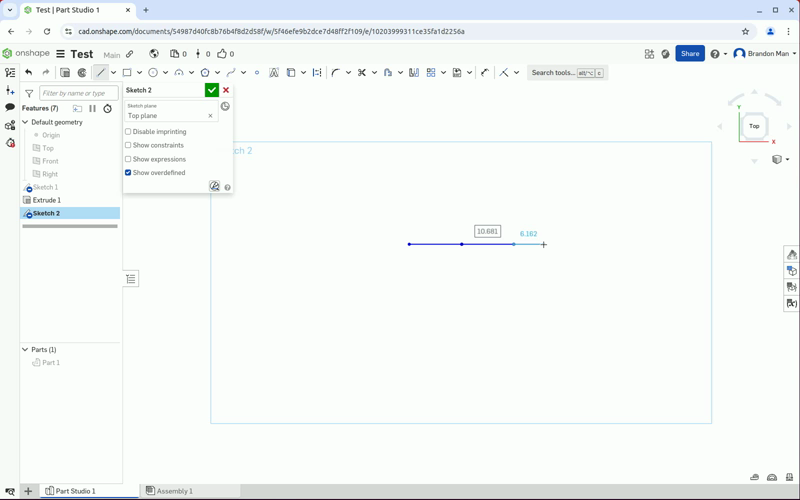
mouse_move(513, 238)
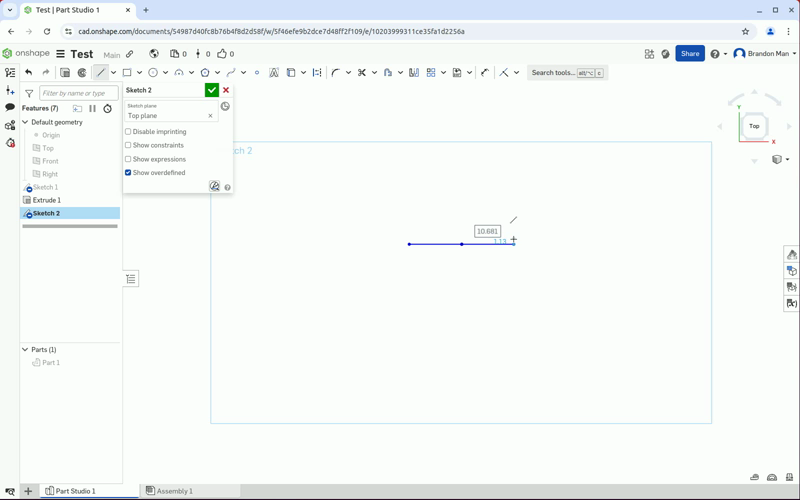
scroll(6)
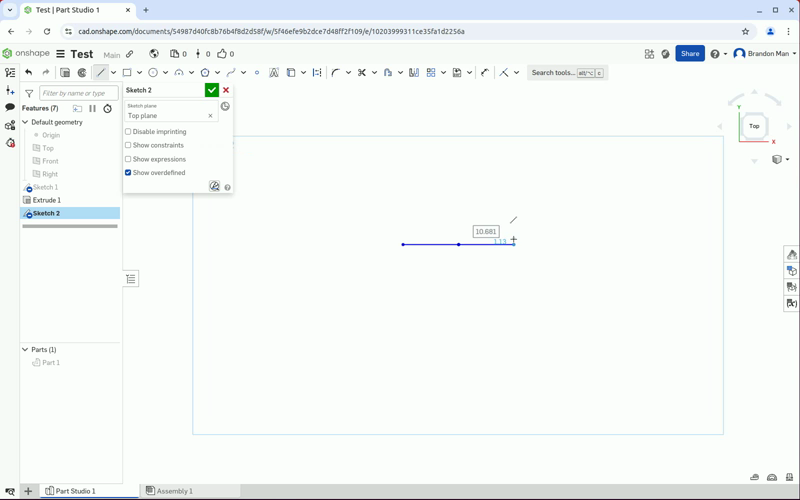
scroll(6)
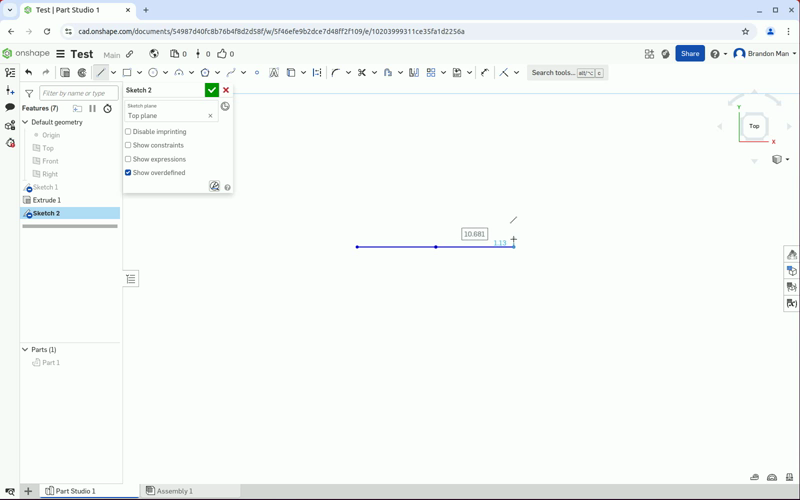
scroll(6)
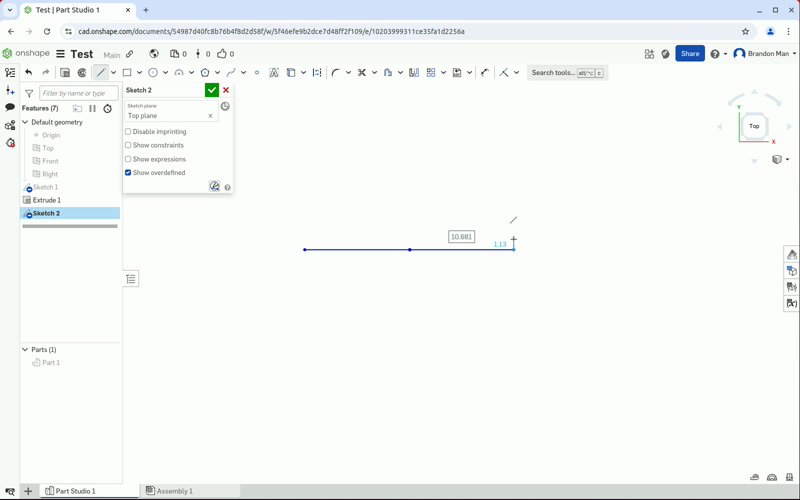
scroll(6)
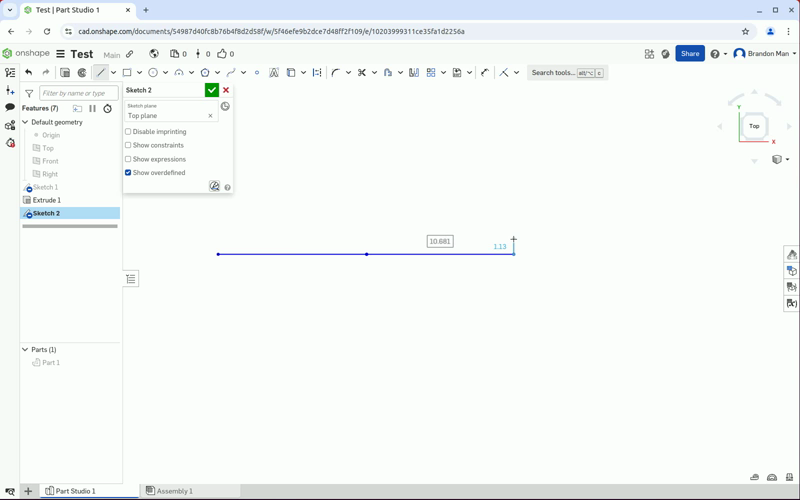
scroll(6)
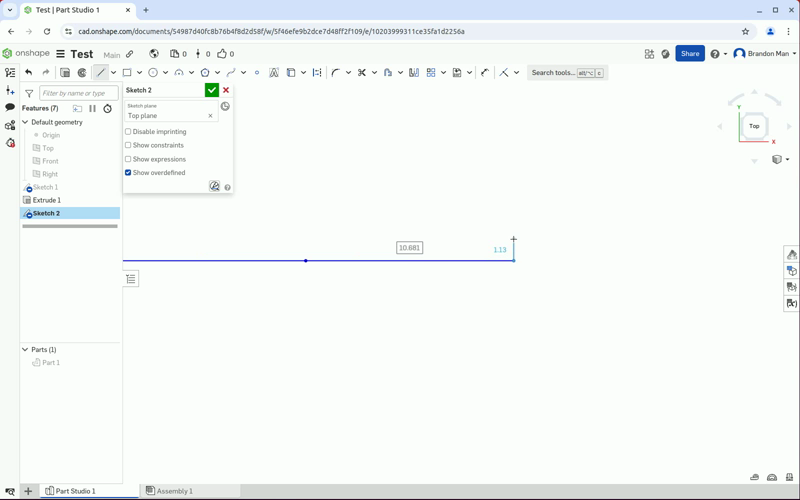
scroll(6)
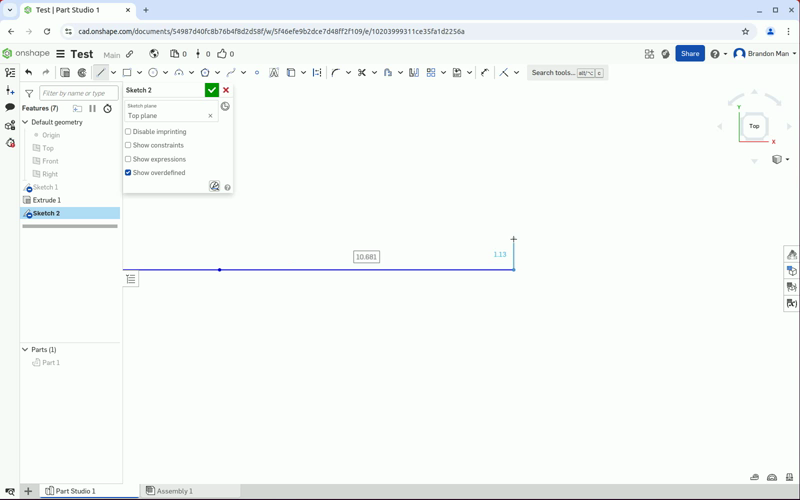
scroll(6)
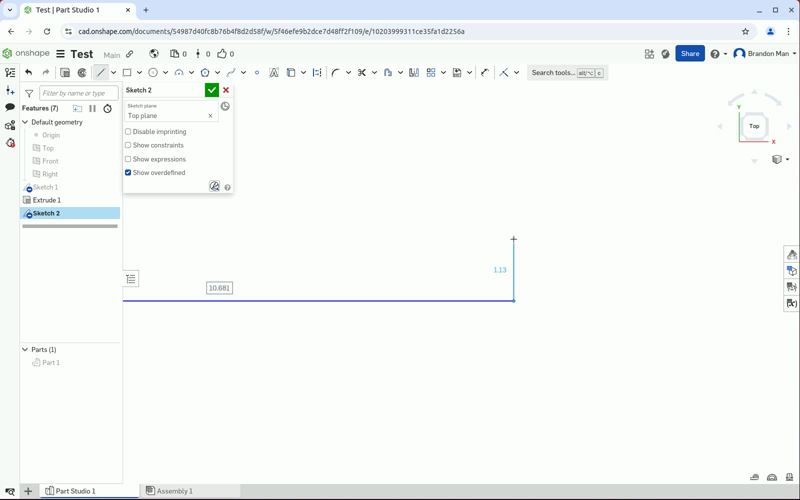
click(513, 238)
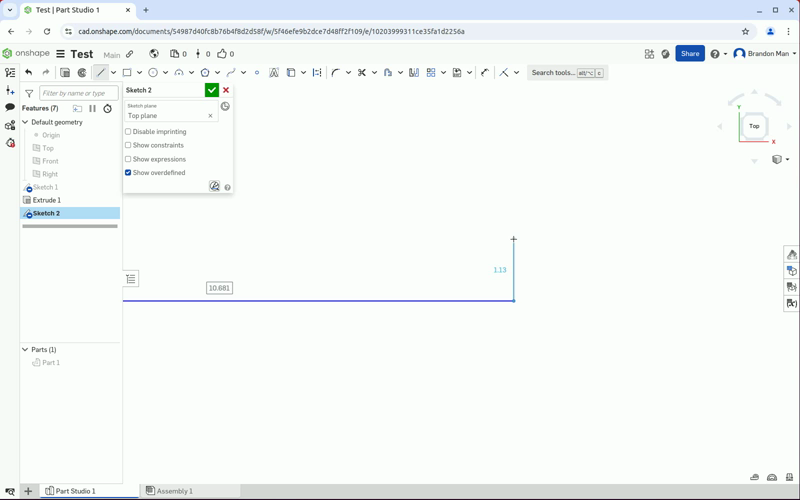
scroll(-6)
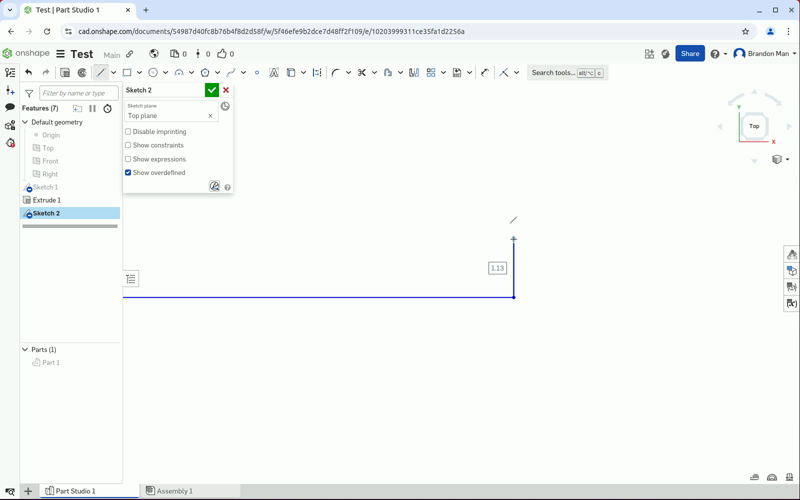
scroll(-6)
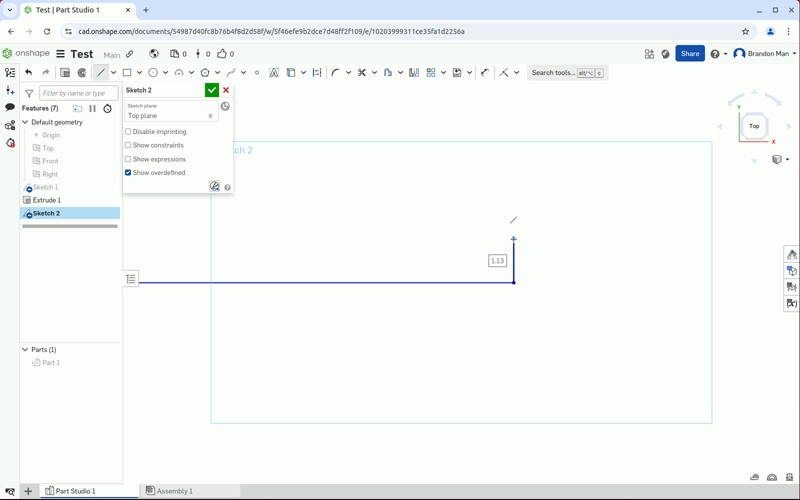
scroll(-6)
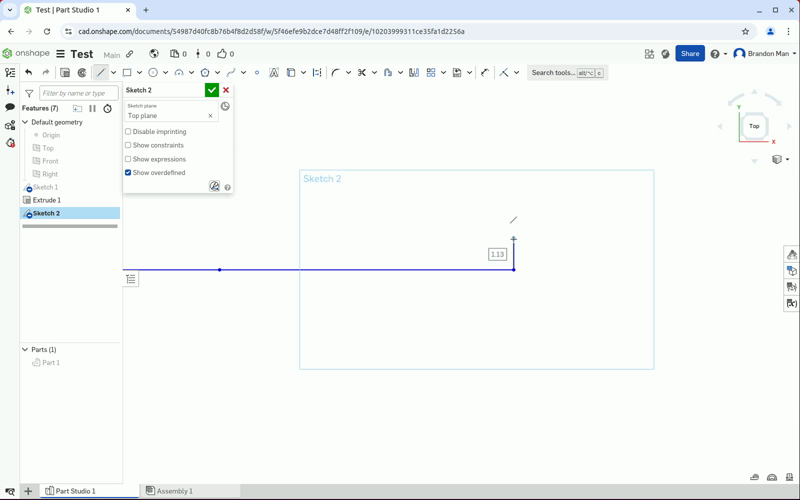
scroll(-6)
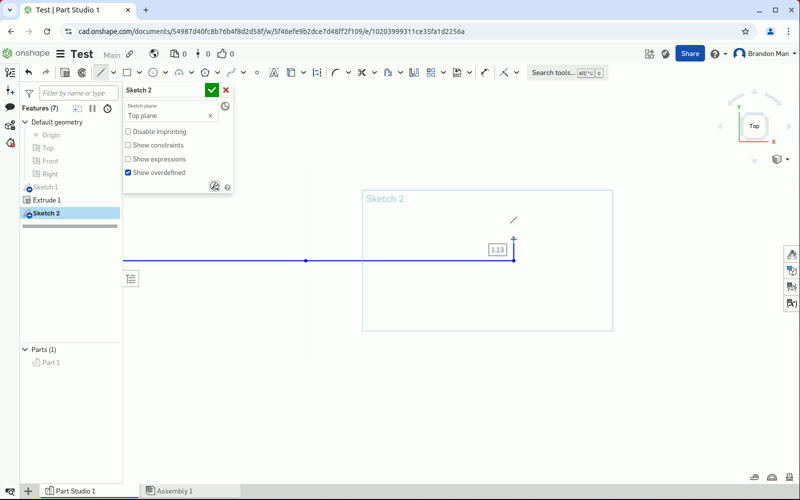
scroll(-6)
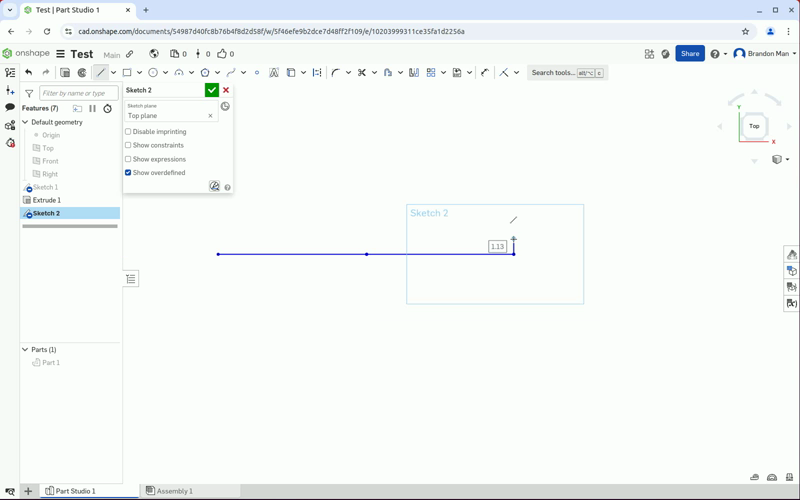
scroll(-6)
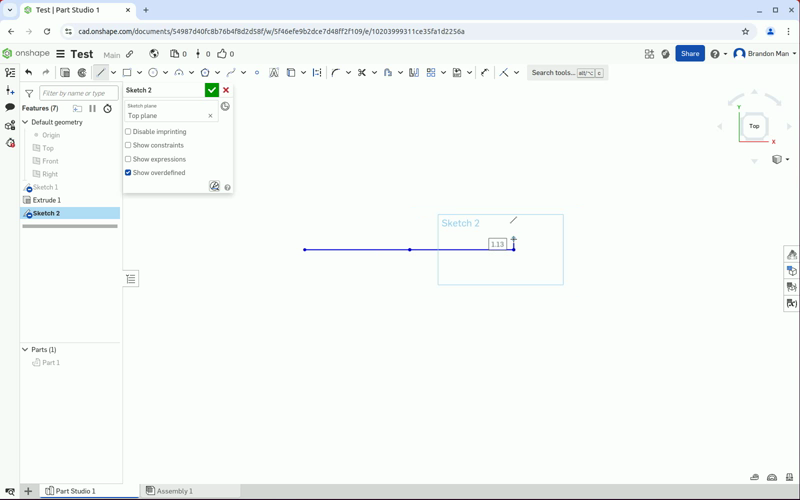
scroll(-6)
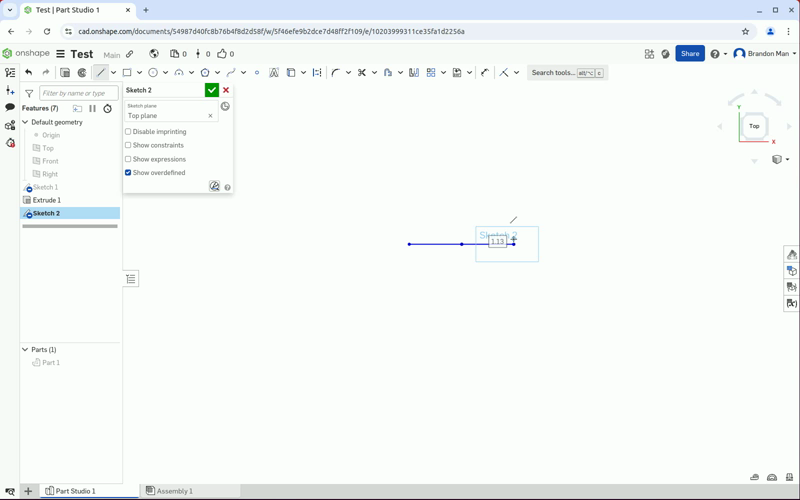
key_up(shift)
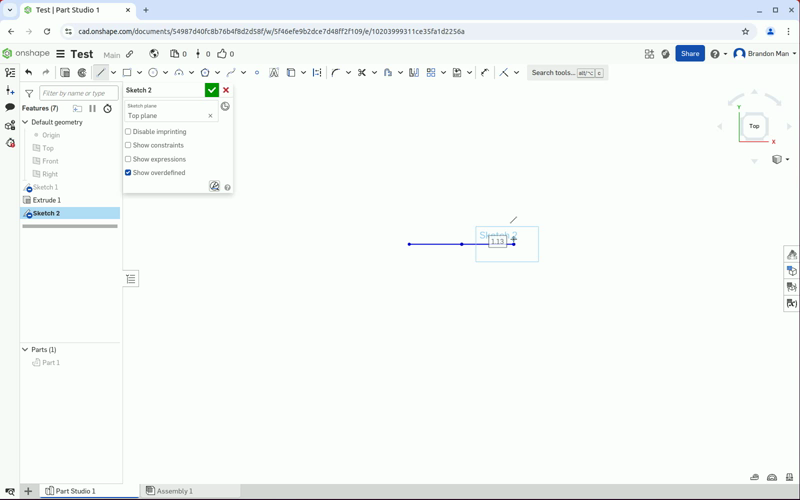
key_down(shift)
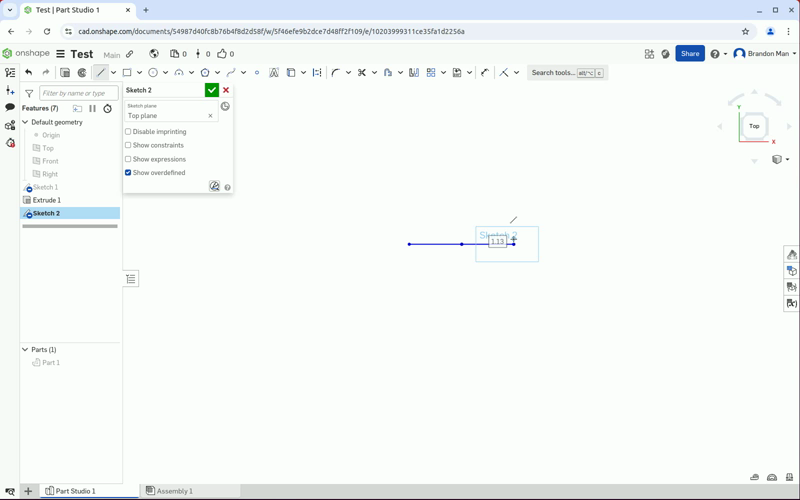
mouse_move(409, 238)
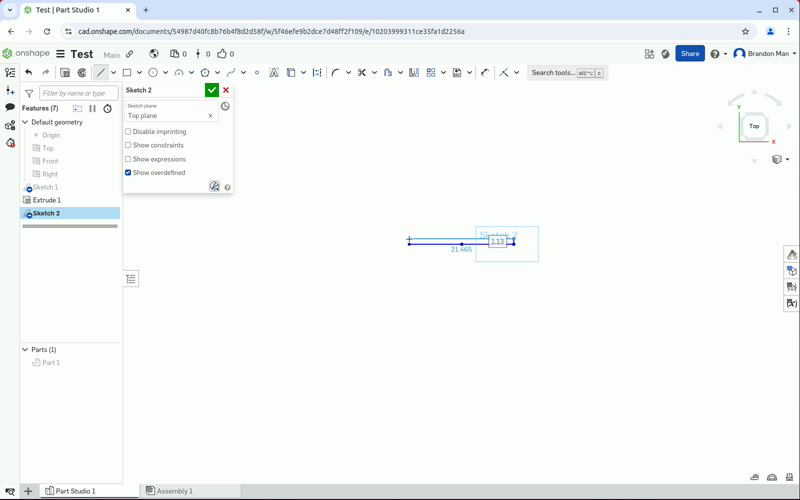
click(409, 238)
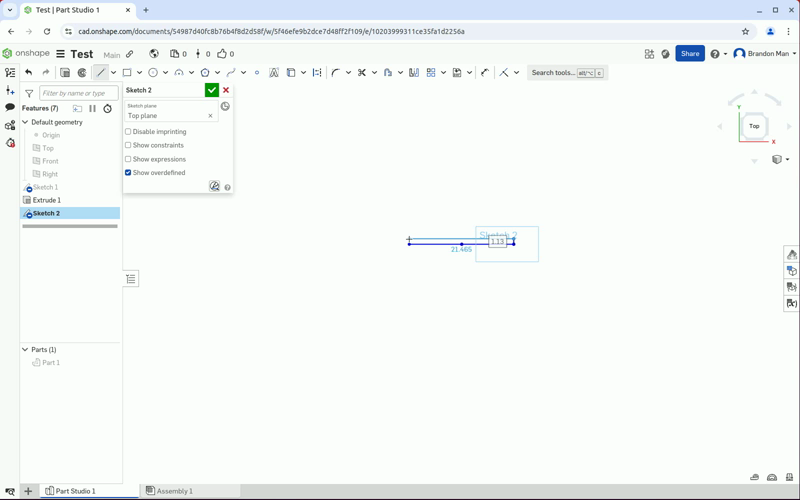
key_up(shift)
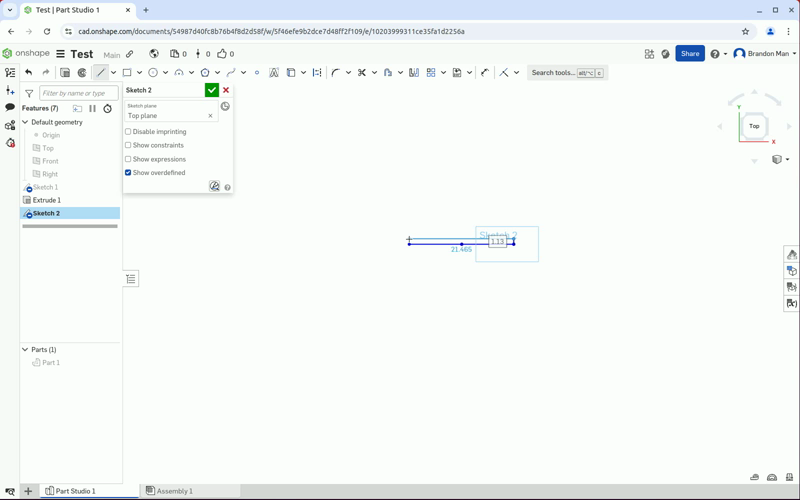
mouse_move(439, 238)
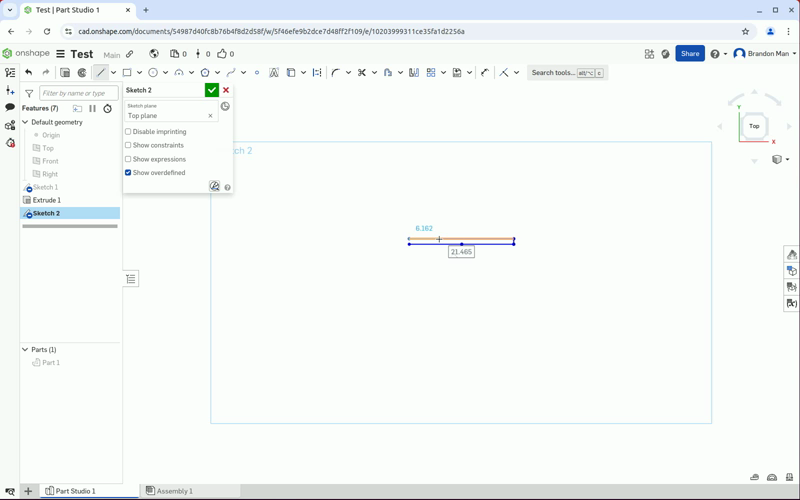
key_down(shift)
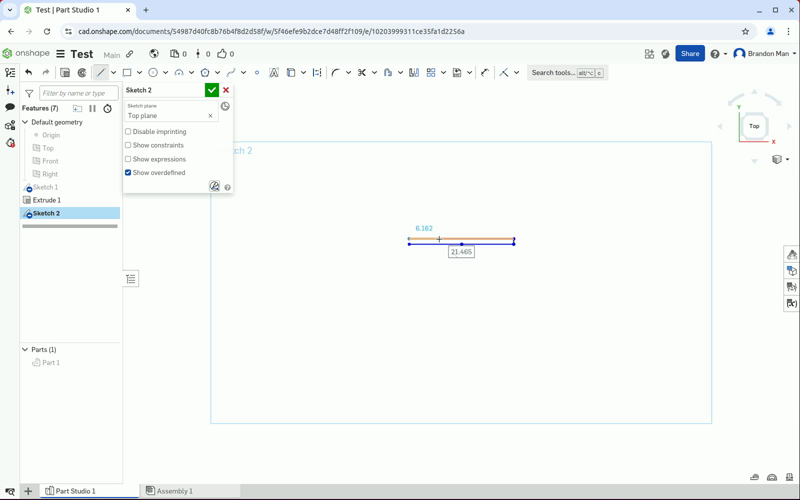
mouse_move(409, 244)
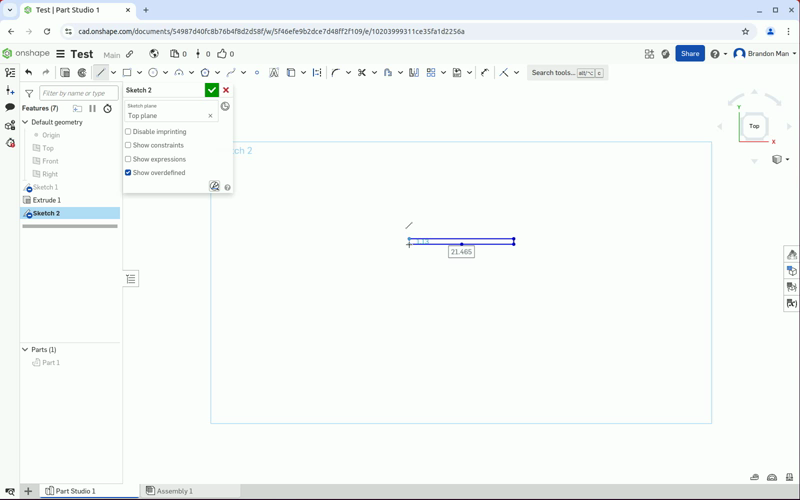
scroll(6)
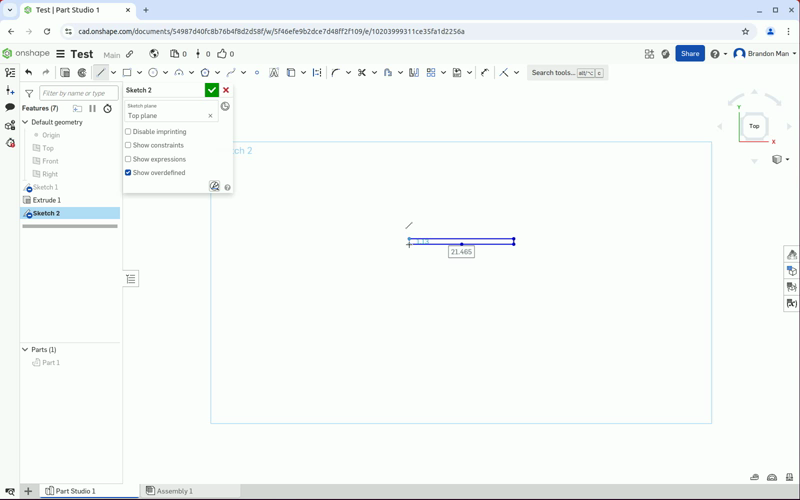
scroll(6)
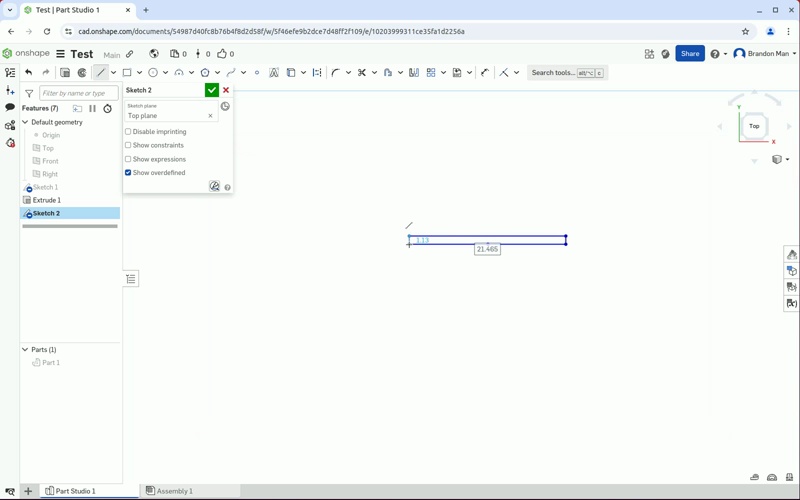
scroll(6)
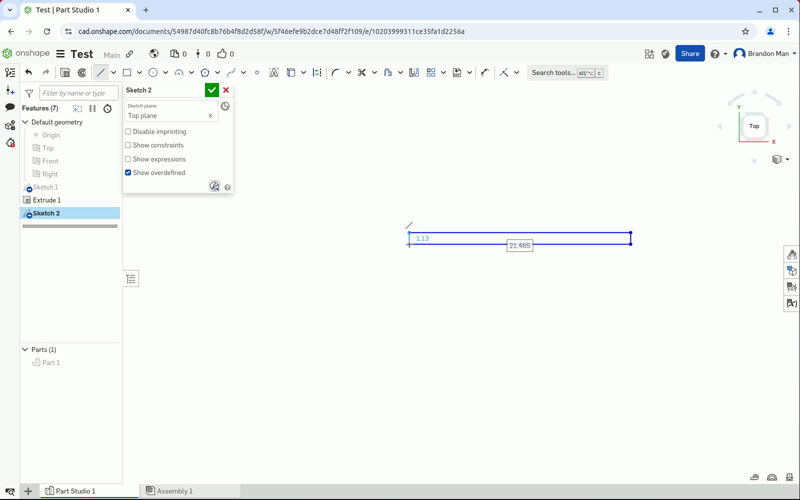
scroll(6)
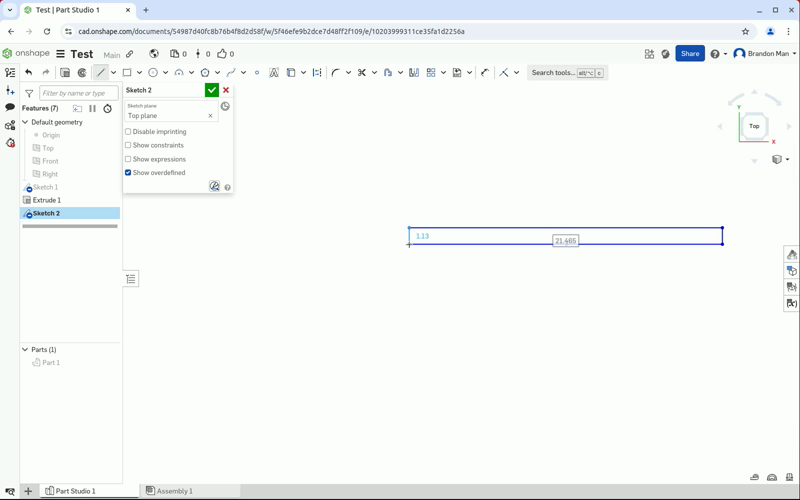
scroll(6)
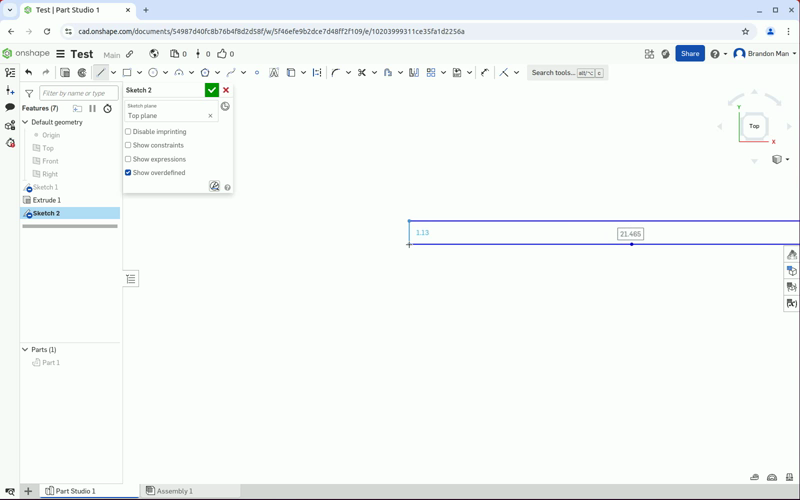
scroll(6)
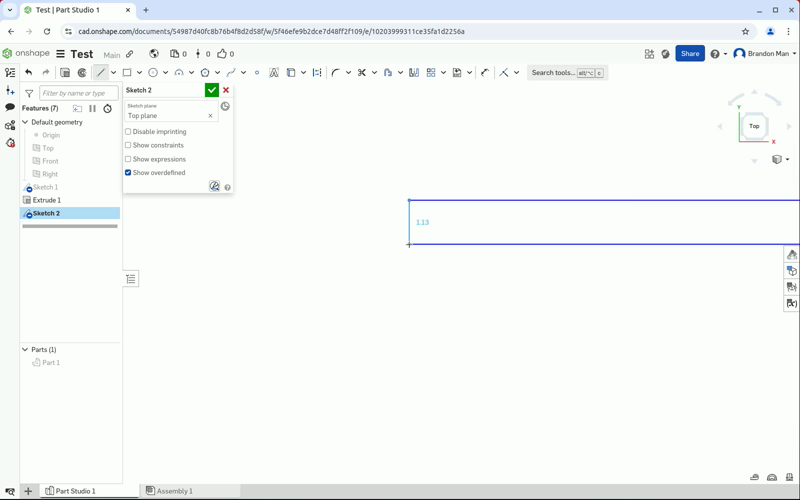
scroll(6)
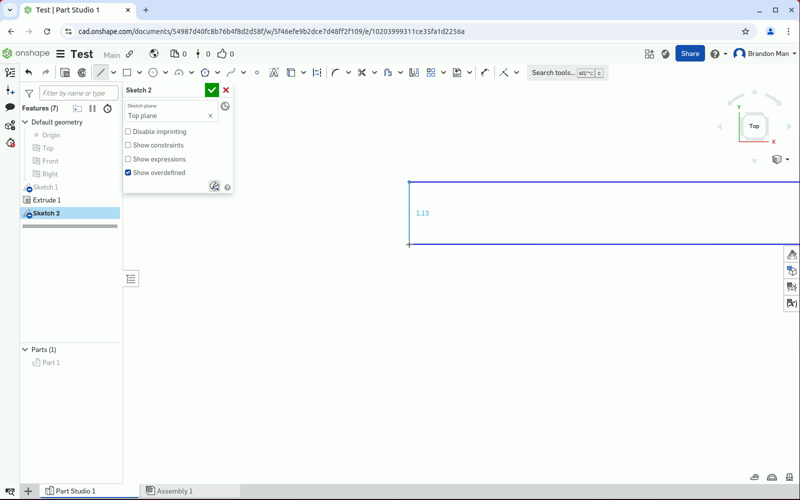
key_up(shift)
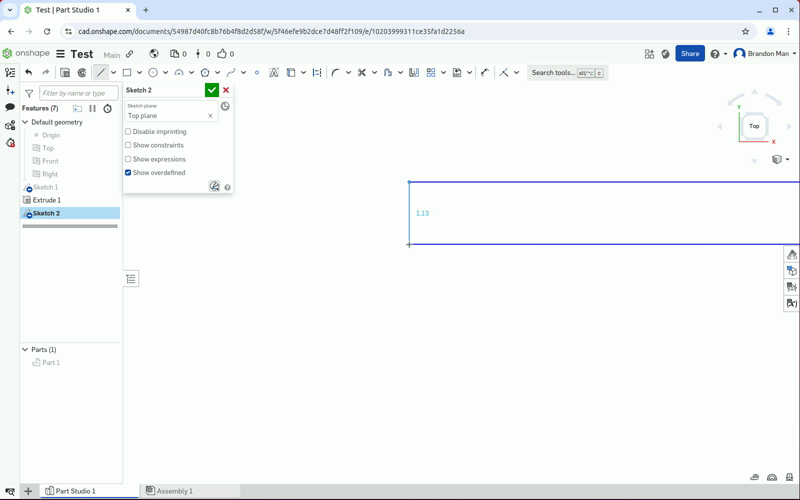
click(409, 244)
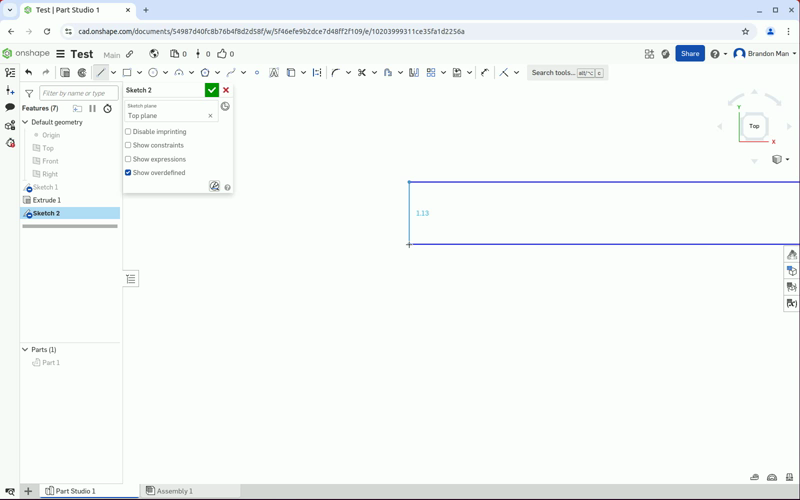
scroll(-6)
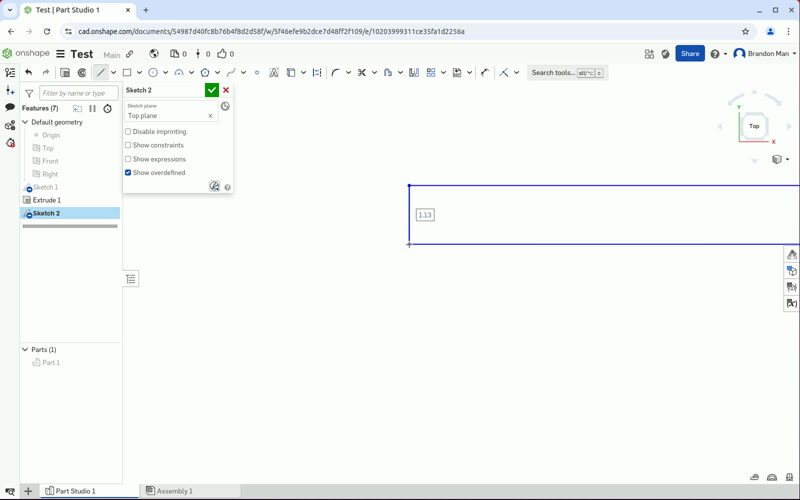
scroll(-6)
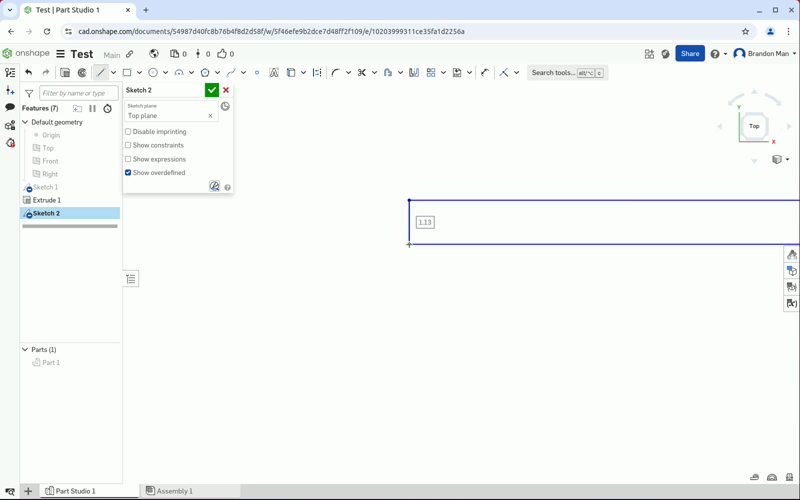
scroll(-6)
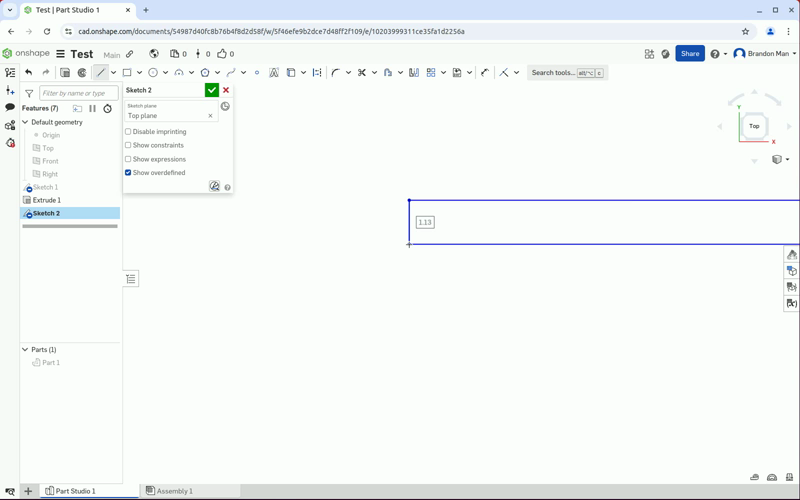
scroll(-6)
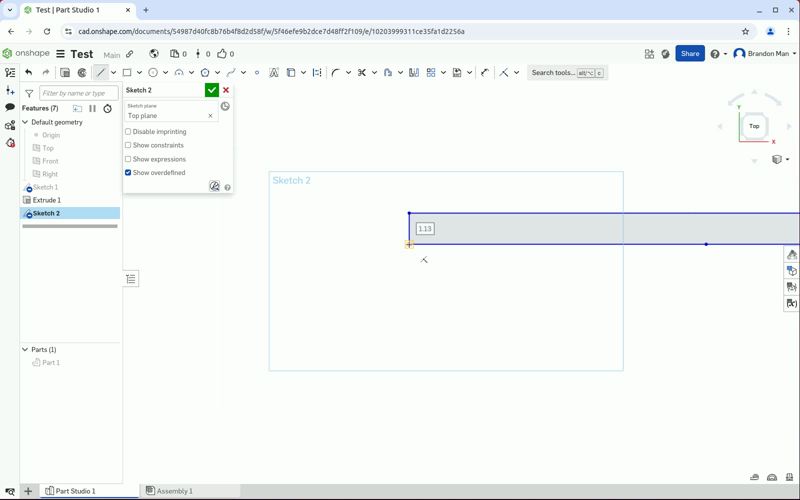
scroll(-6)
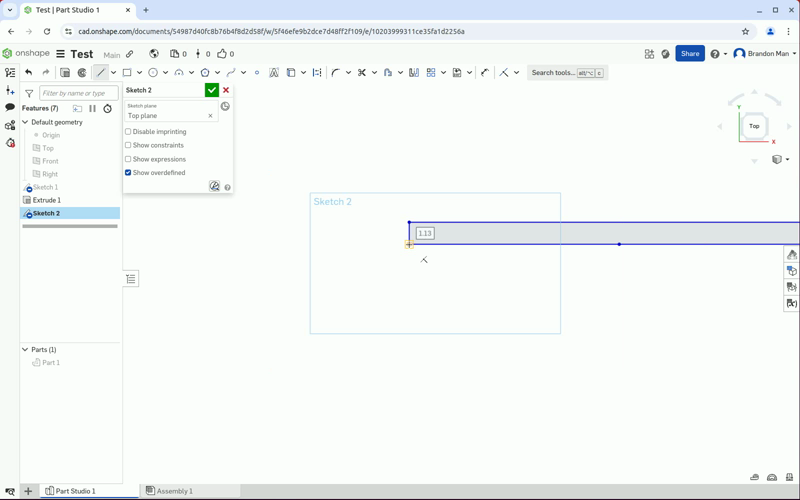
scroll(-6)
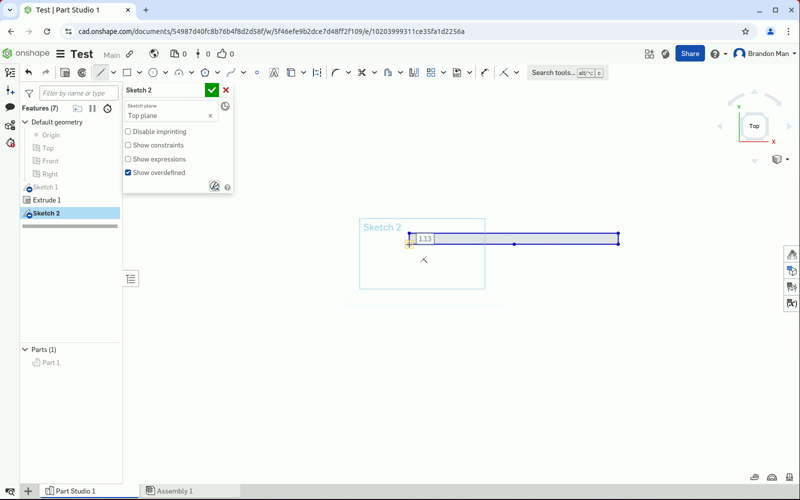
scroll(-6)
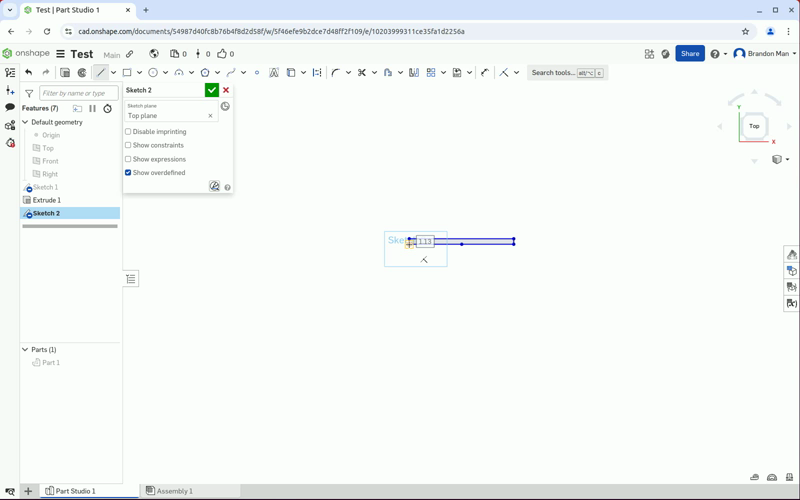
key(esc)
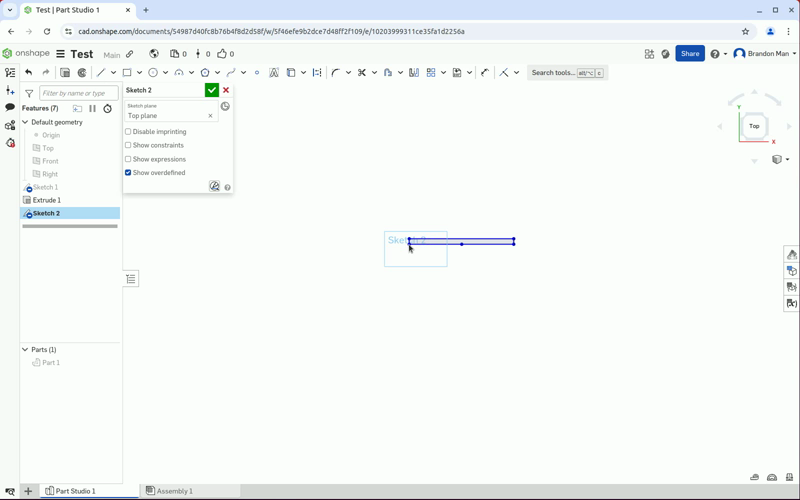
mouse_move(450, 241)
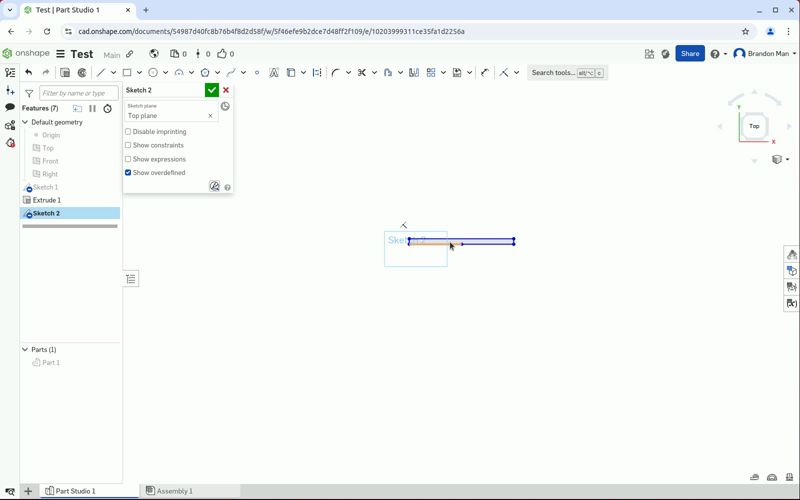
scroll(6)
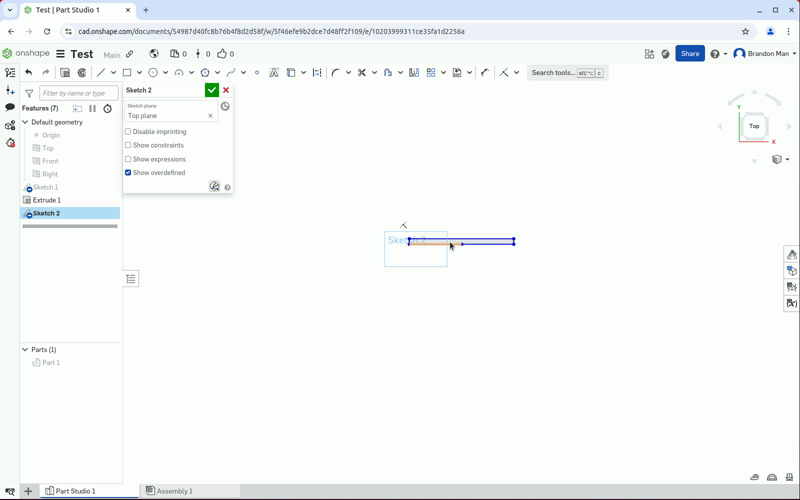
scroll(6)
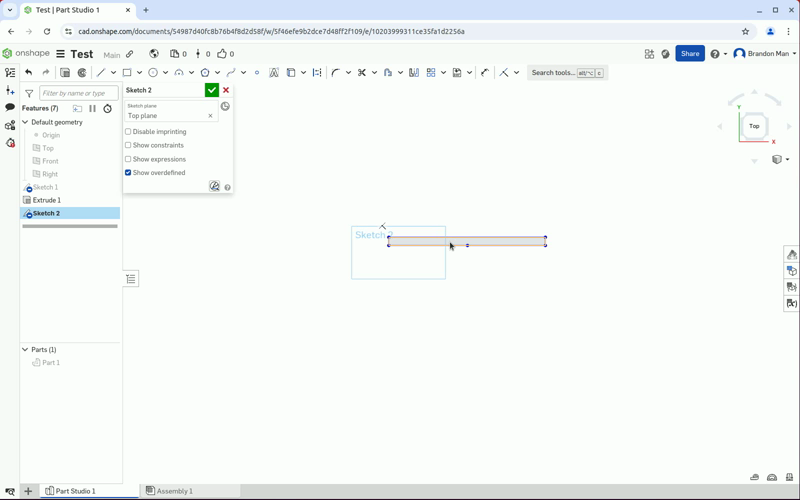
scroll(6)
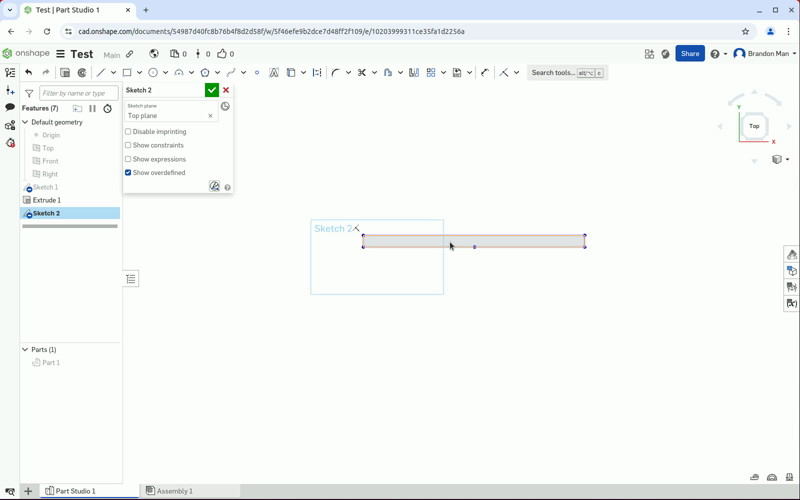
scroll(6)
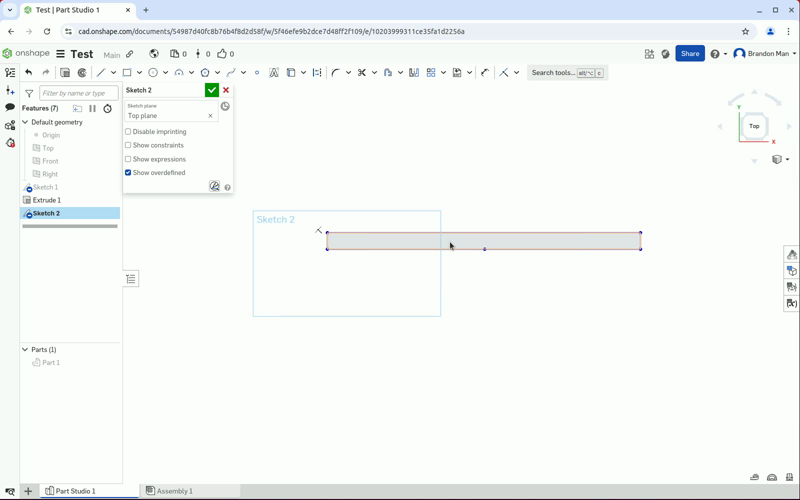
scroll(6)
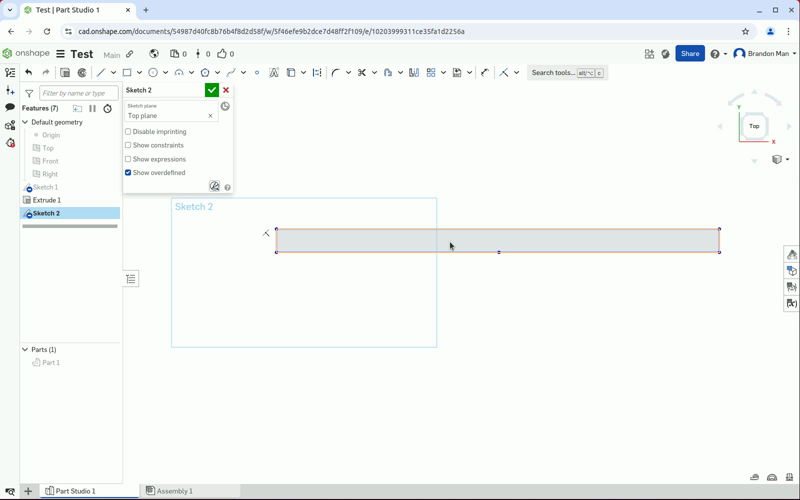
scroll(6)
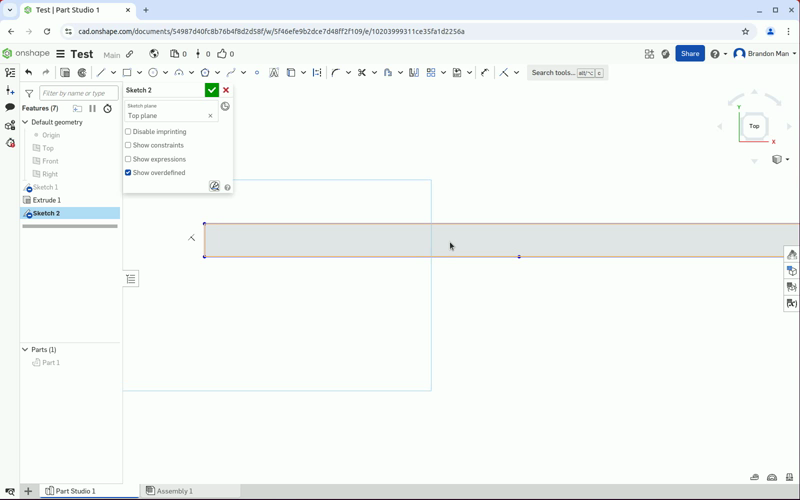
scroll(6)
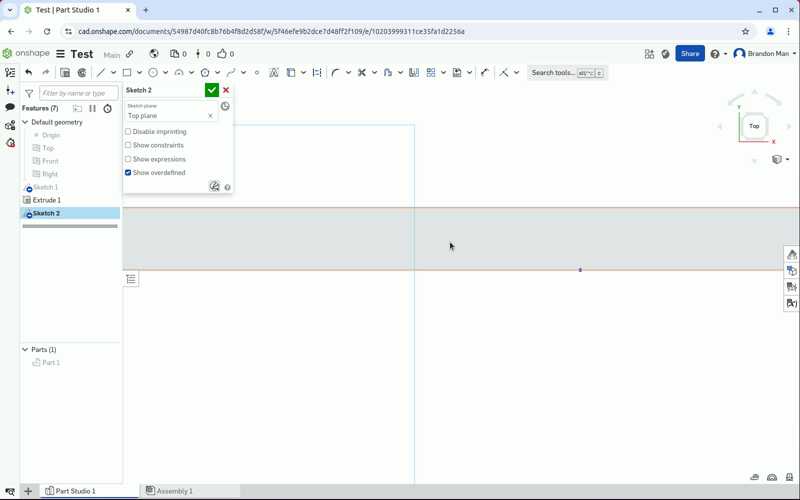
click(450, 241)
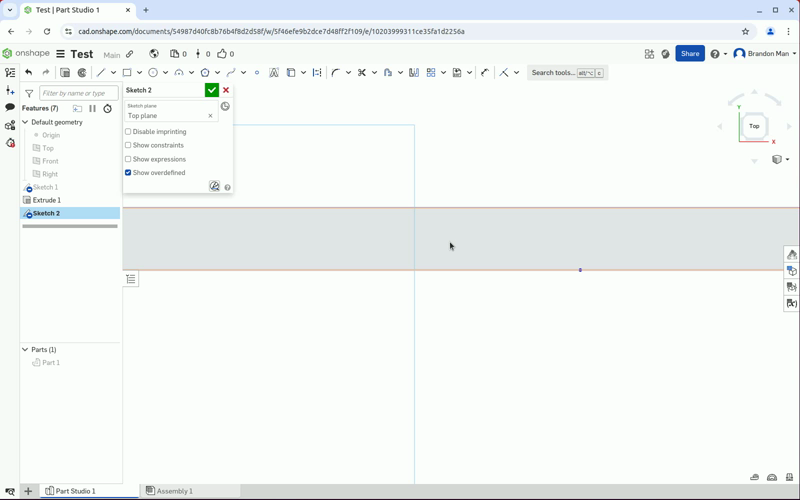
scroll(-6)
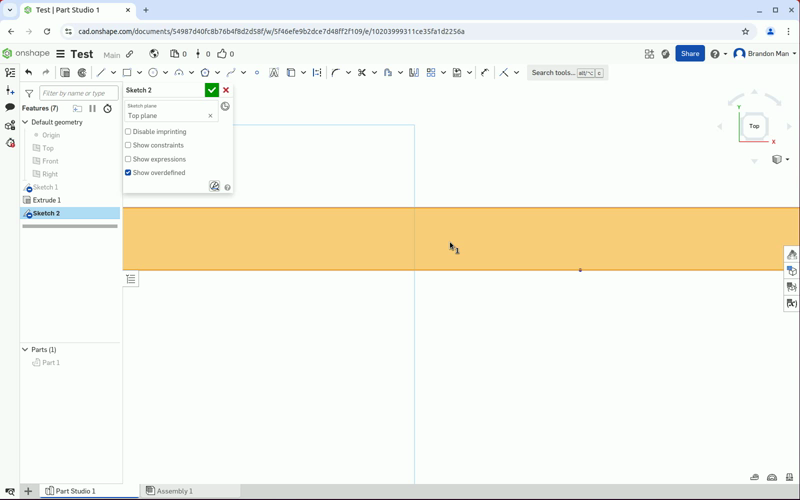
scroll(-6)
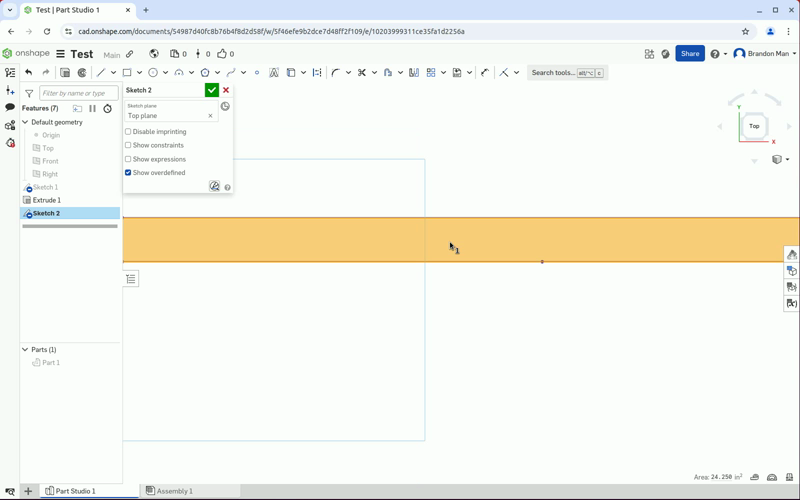
scroll(-6)
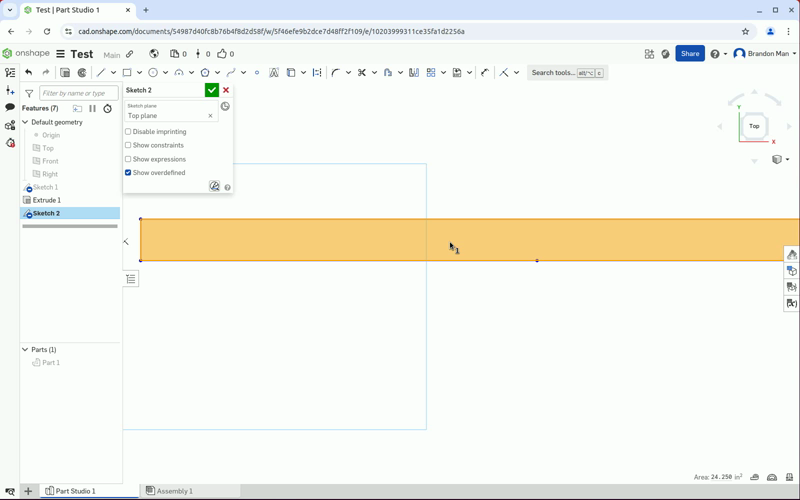
scroll(-6)
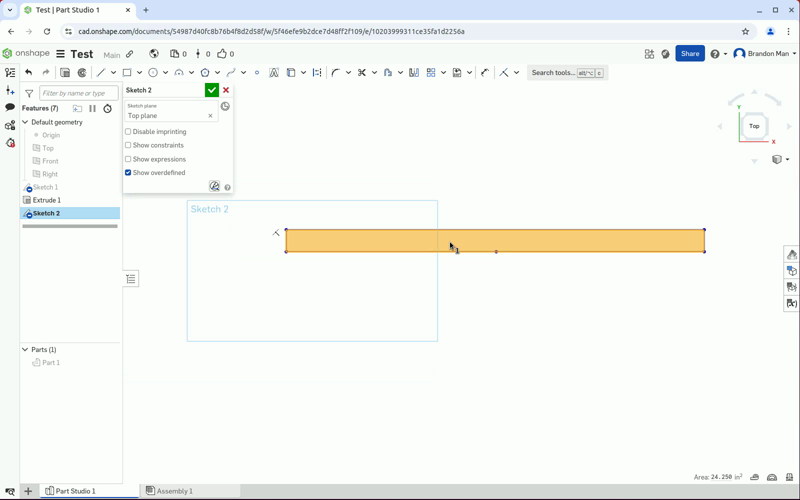
scroll(-6)
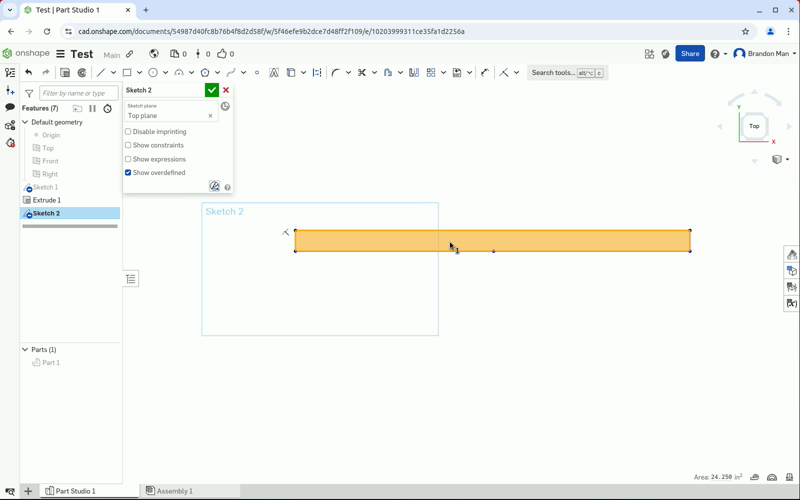
scroll(-6)
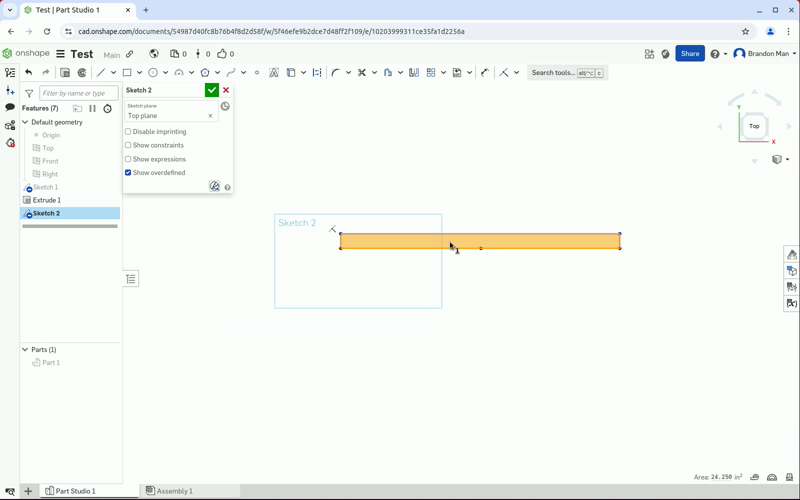
scroll(-6)
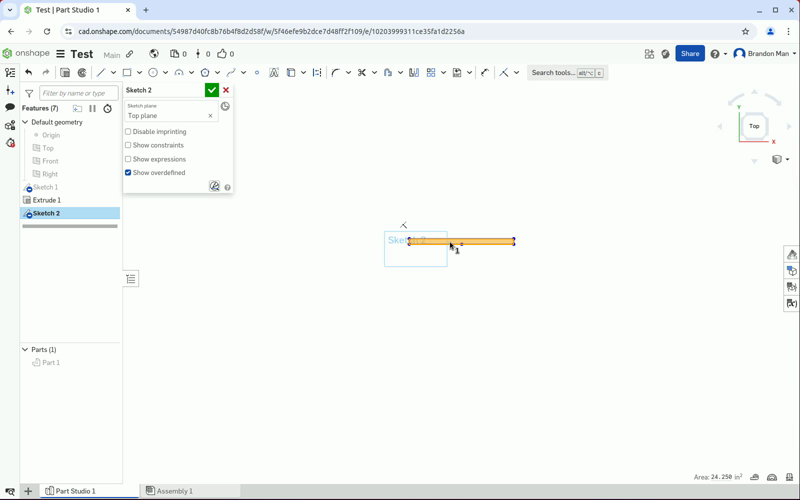
mouse_move(73, 352)
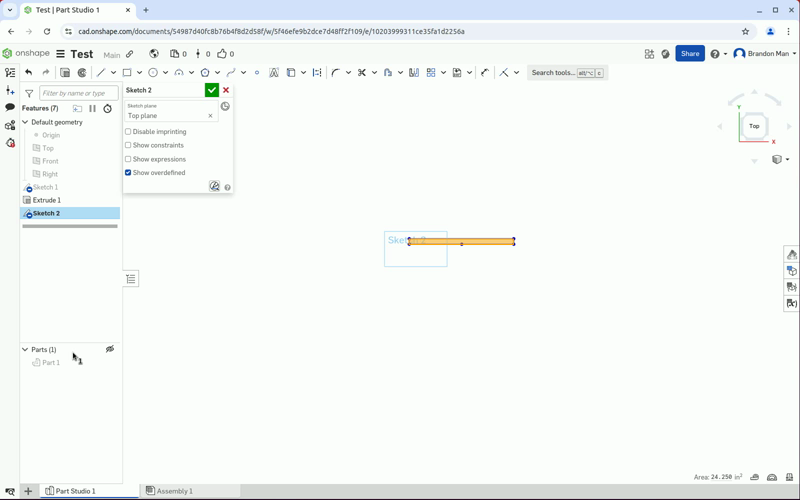
key(shift+y)
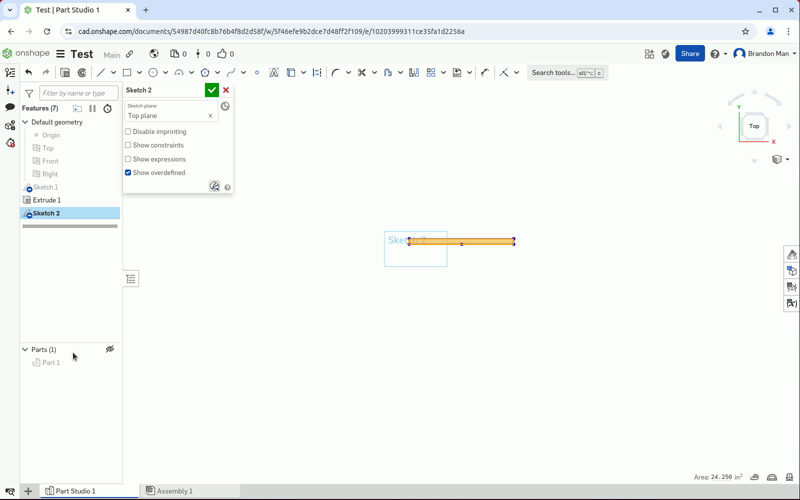
key(shift+e)
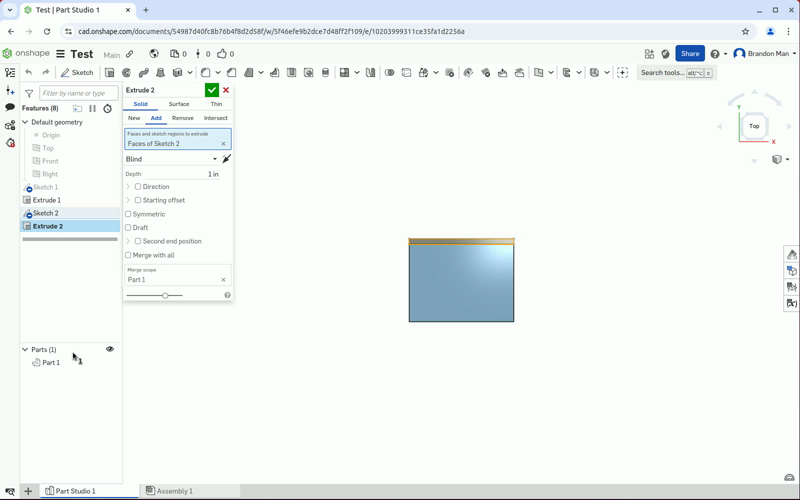
mouse_move(143, 106)
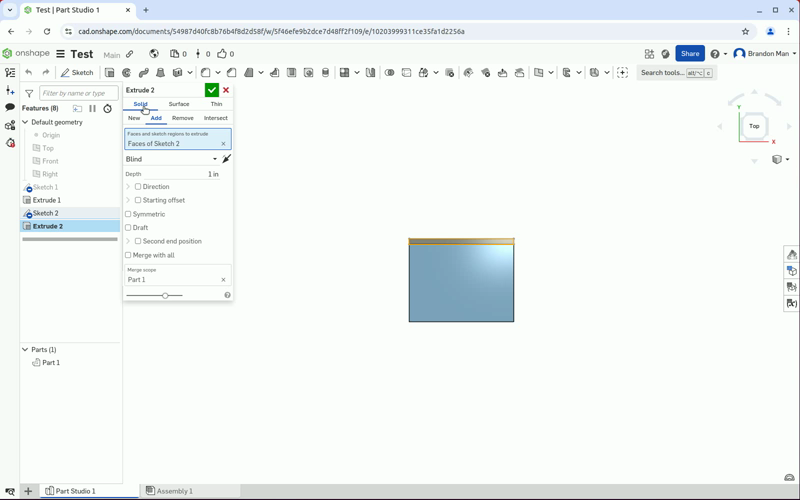
click(143, 106)
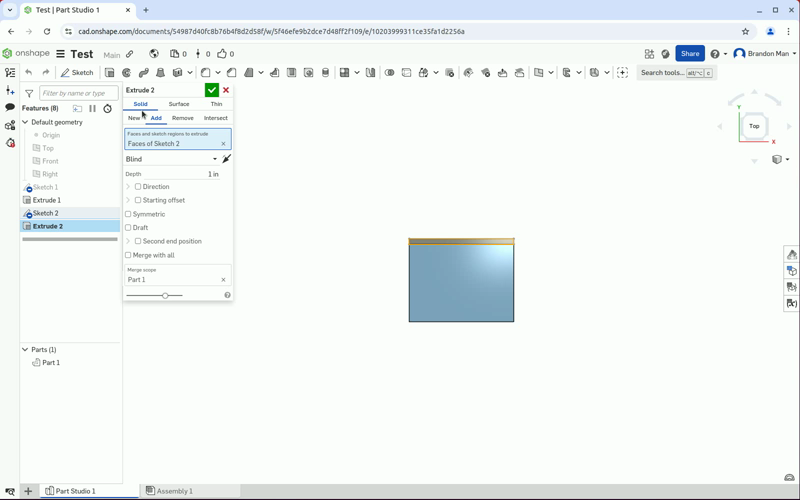
mouse_move(137, 120)
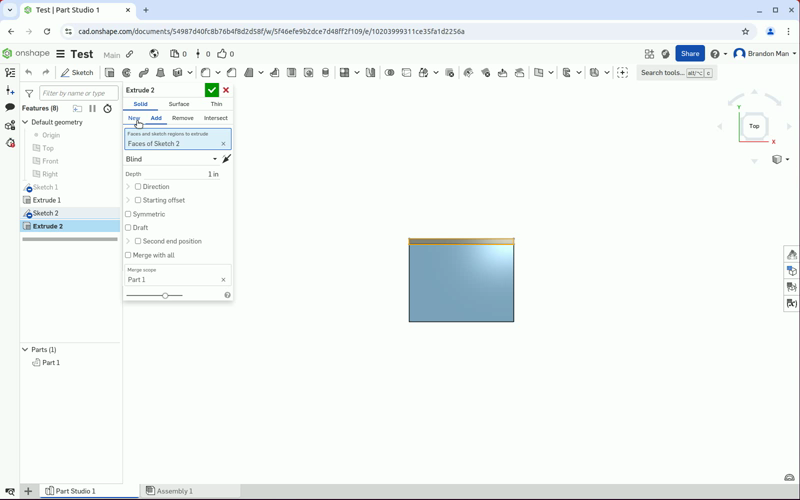
click(137, 120)
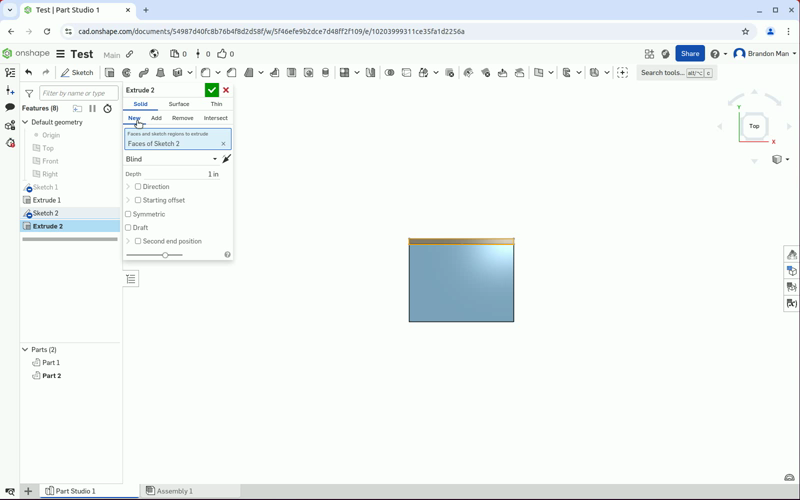
key(tab, 4)
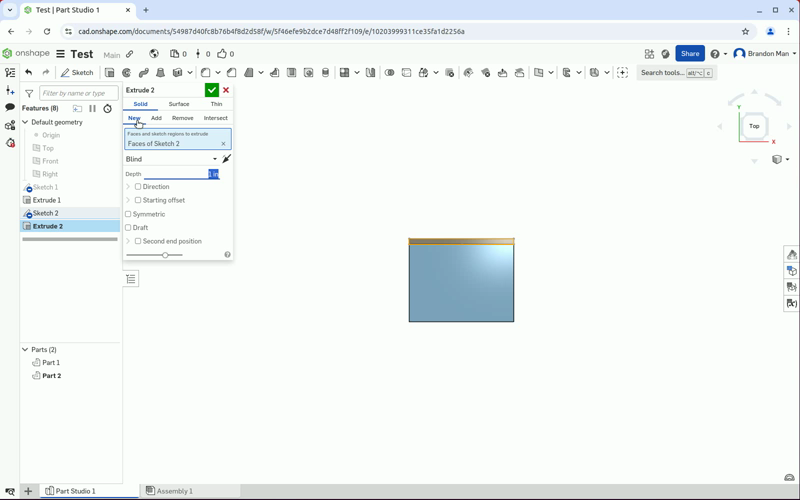
text(13.239)
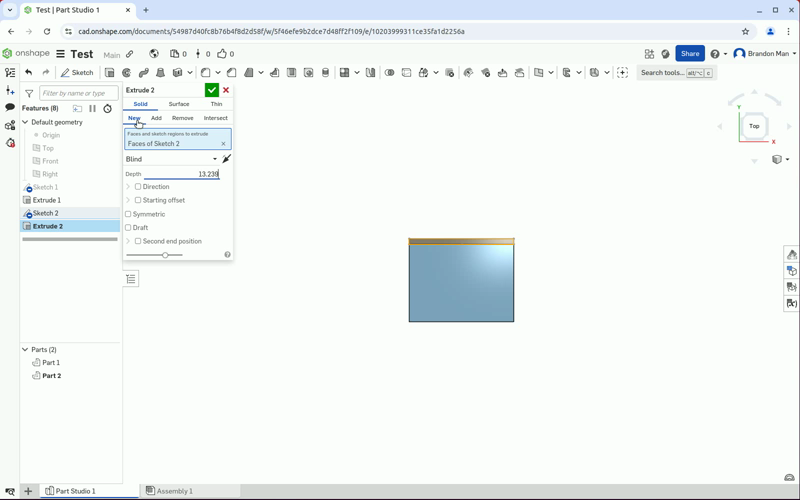
key(enter)
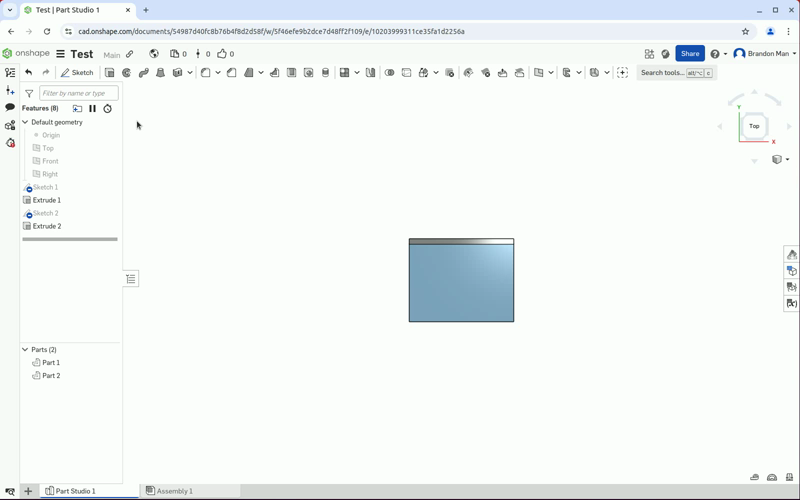
key(shift+h)
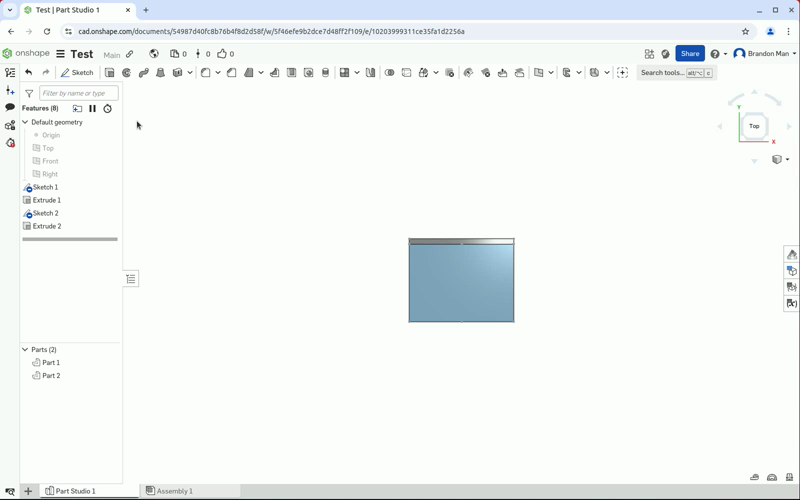
key(shift+h)
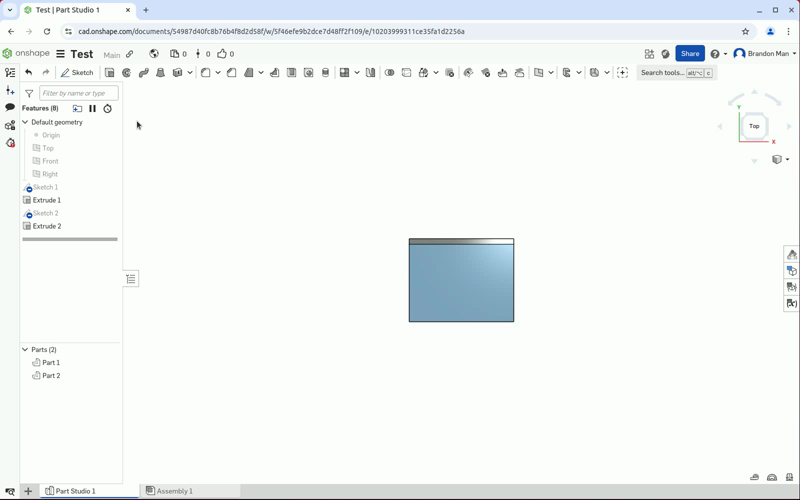
mouse_move(73, 189)
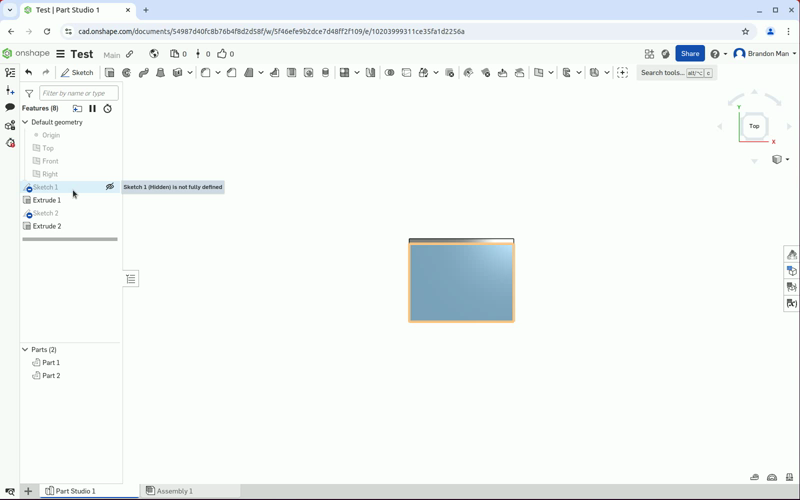
click(73, 189)
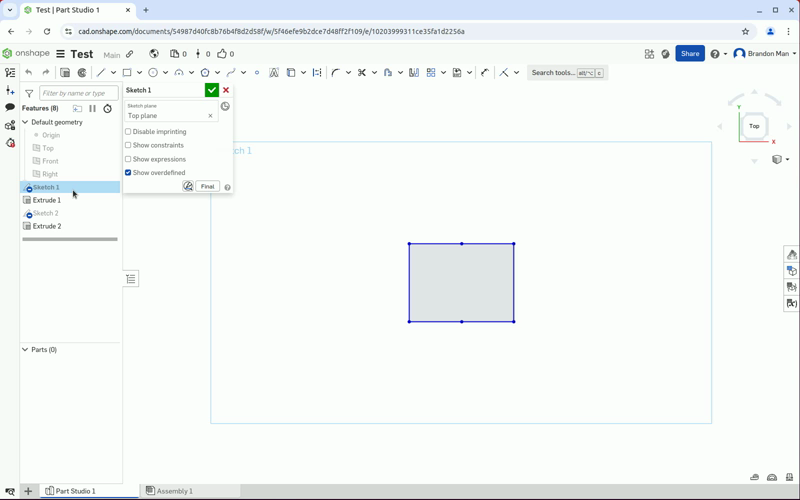
mouse_move(229, 92)
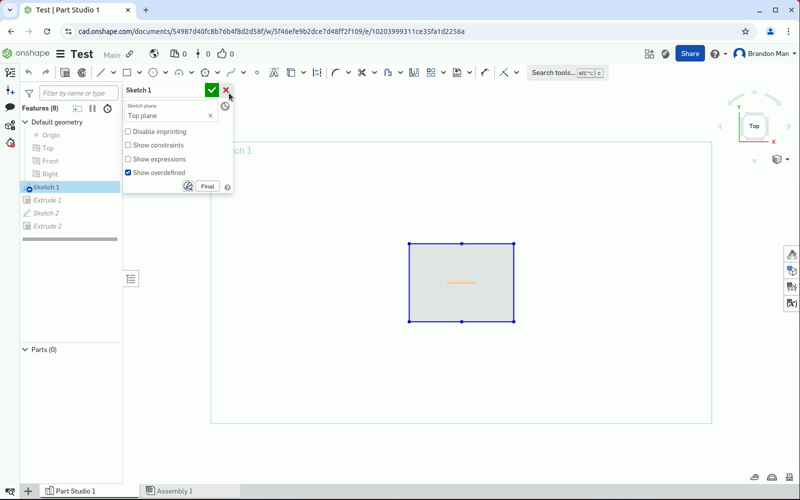
click(229, 92)
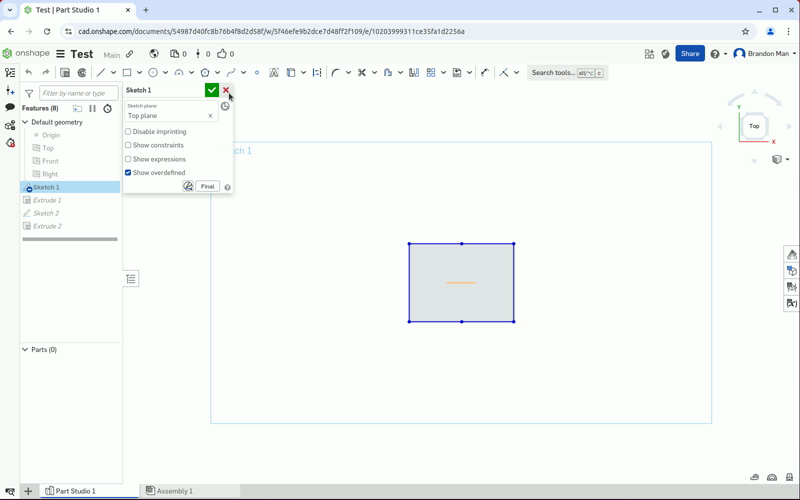
key(shift+s)
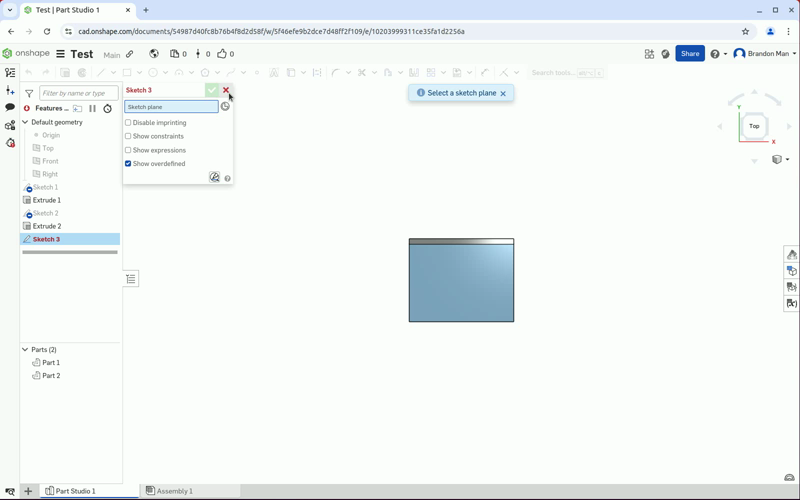
mouse_move(73, 150)
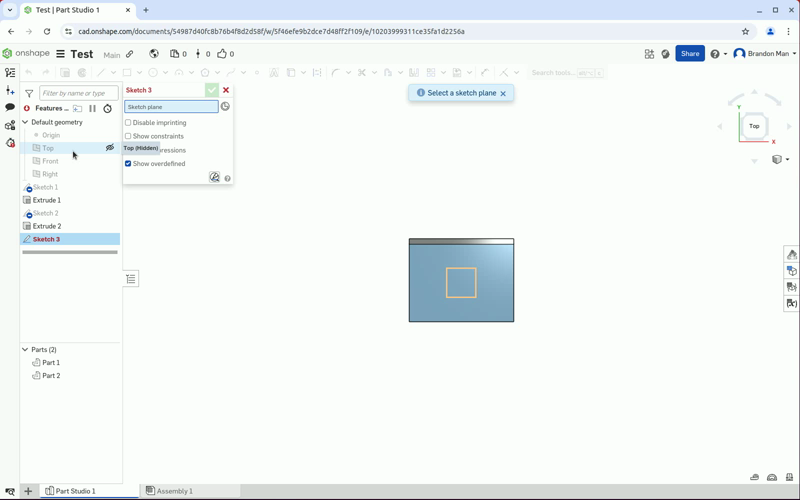
click(73, 150)
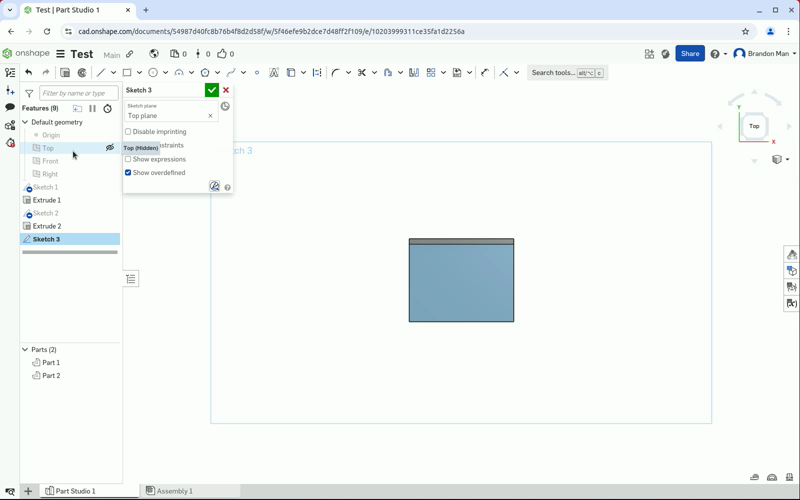
mouse_move(73, 352)
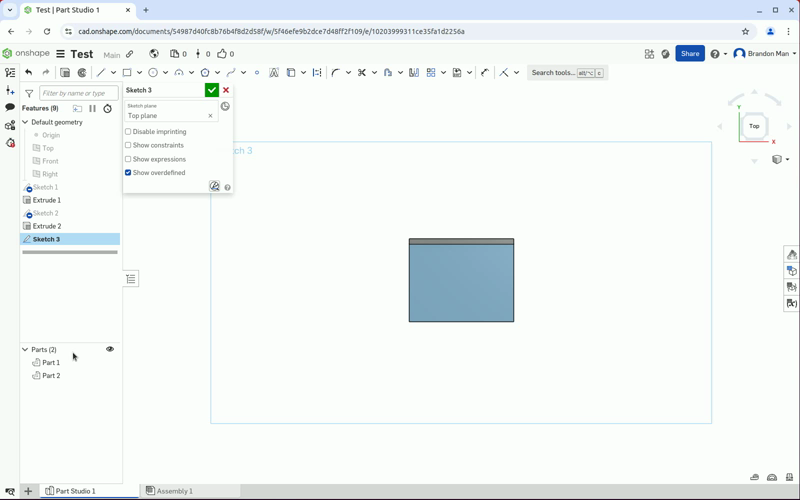
key(y)
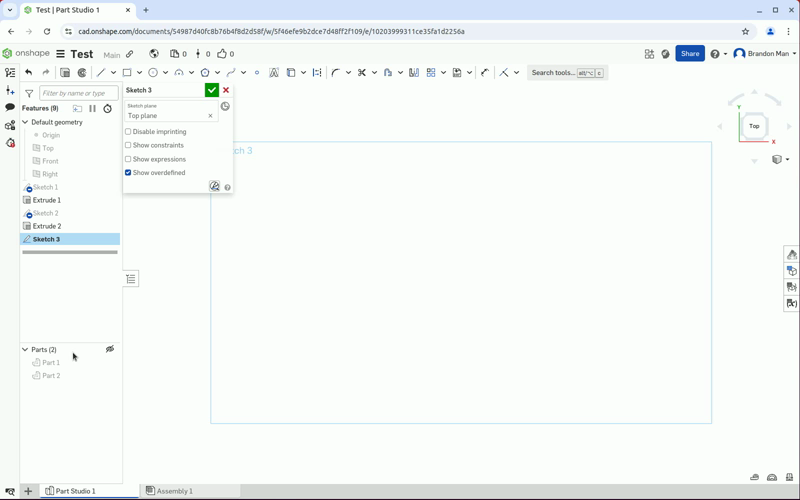
key(l)
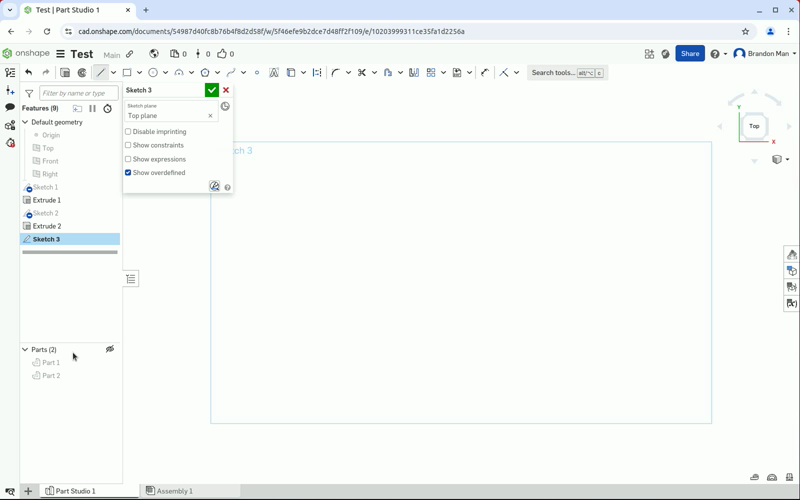
key_down(shift)
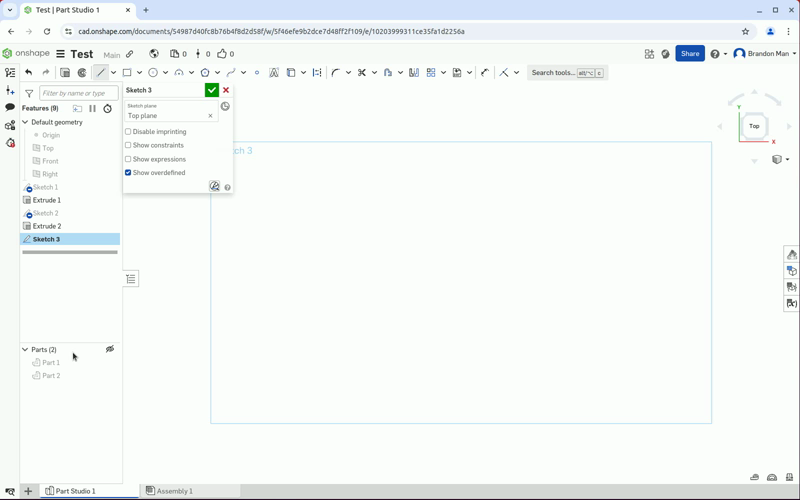
mouse_move(409, 327)
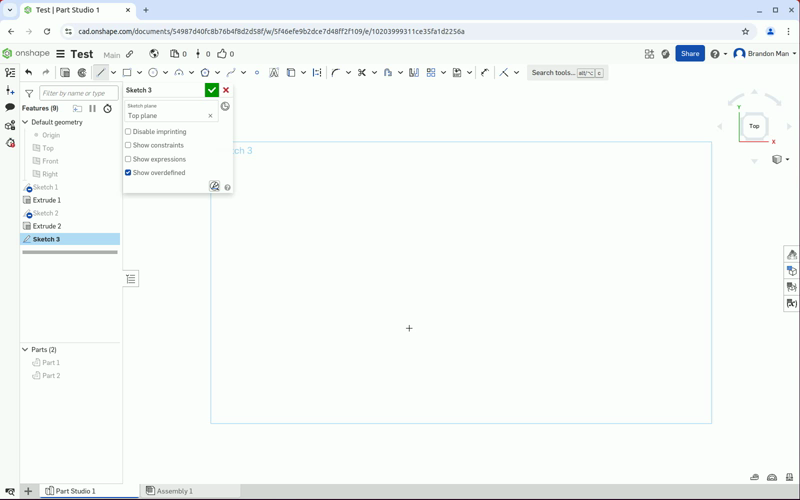
click(409, 327)
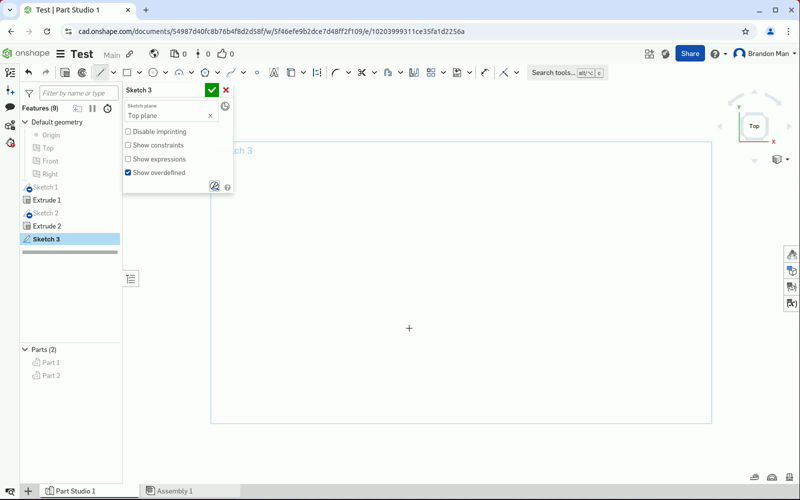
key_up(shift)
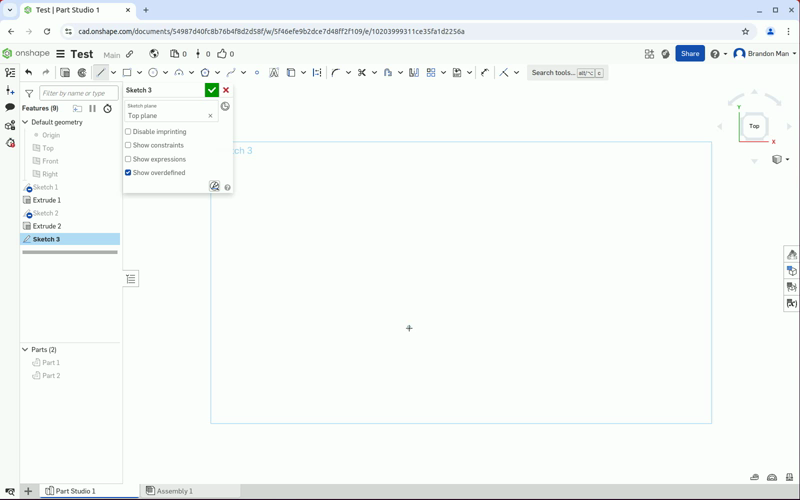
key_down(shift)
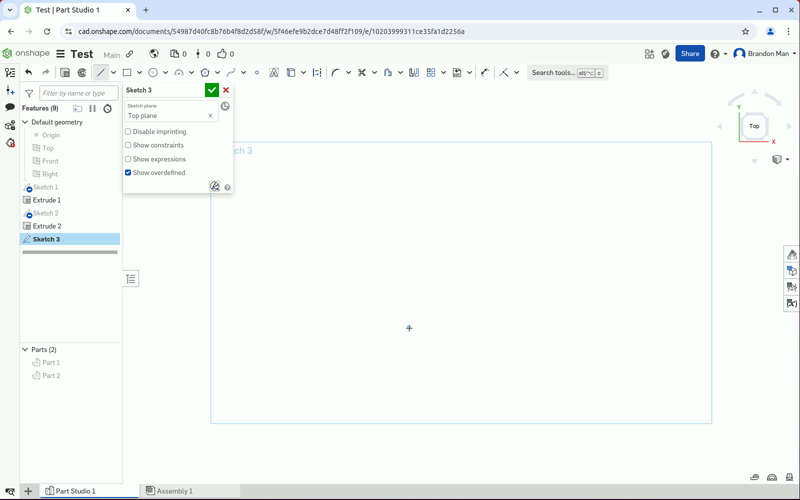
mouse_move(513, 327)
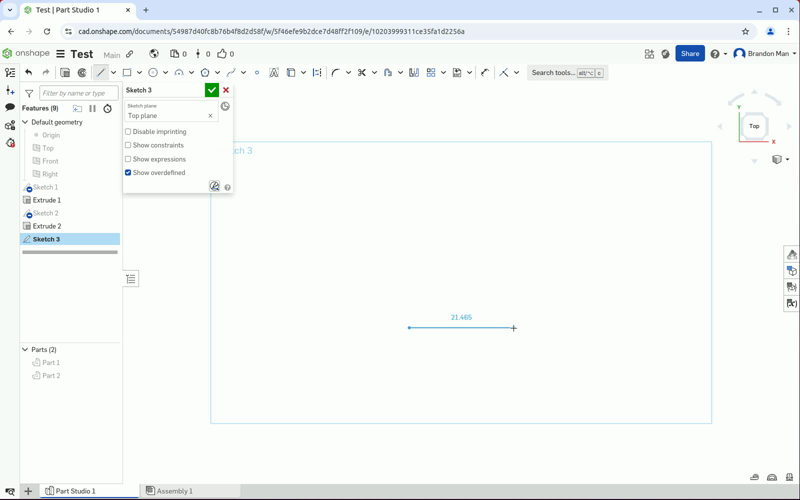
click(513, 327)
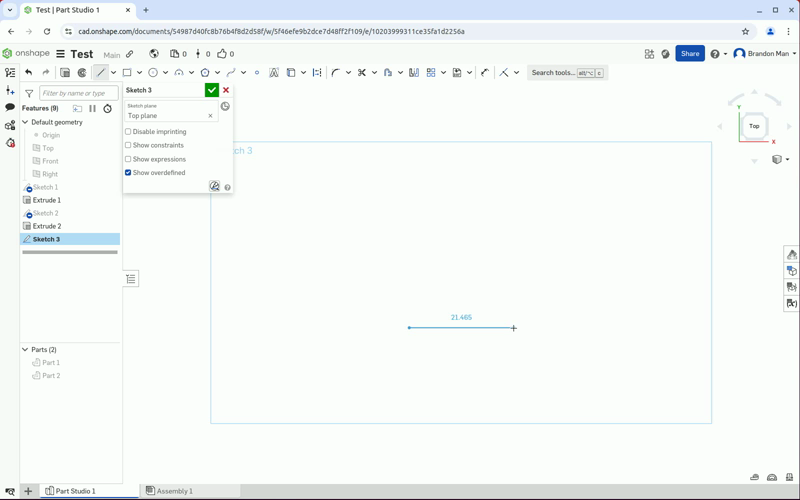
key_up(shift)
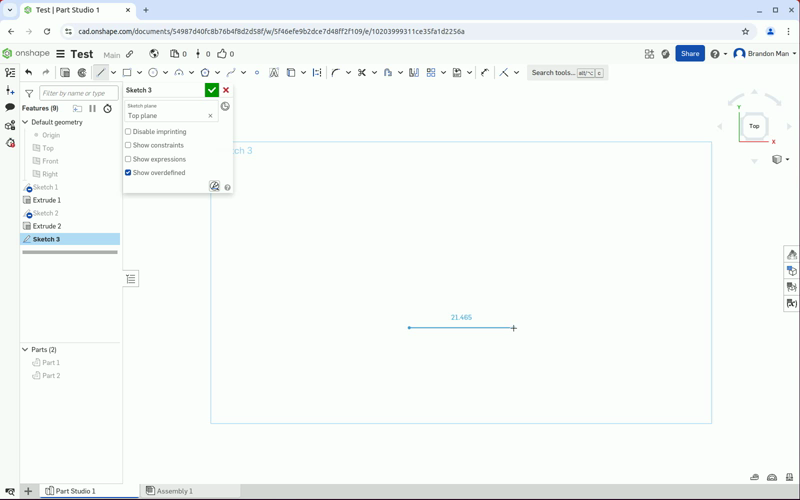
key_down(shift)
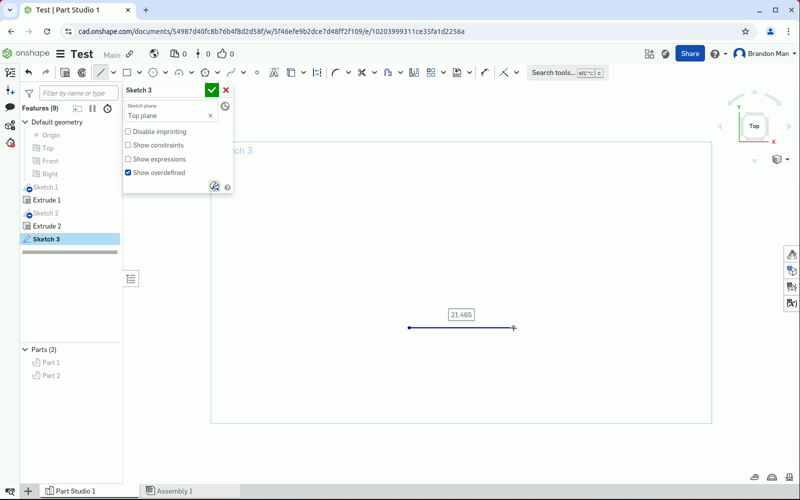
mouse_move(543, 327)
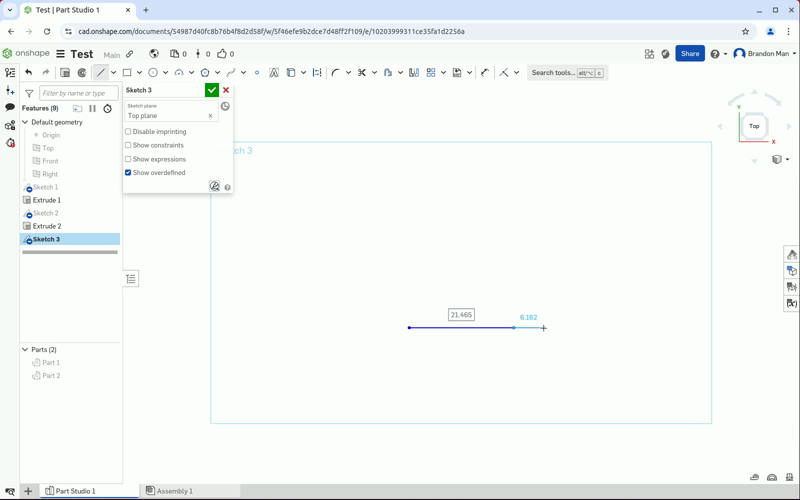
mouse_move(513, 321)
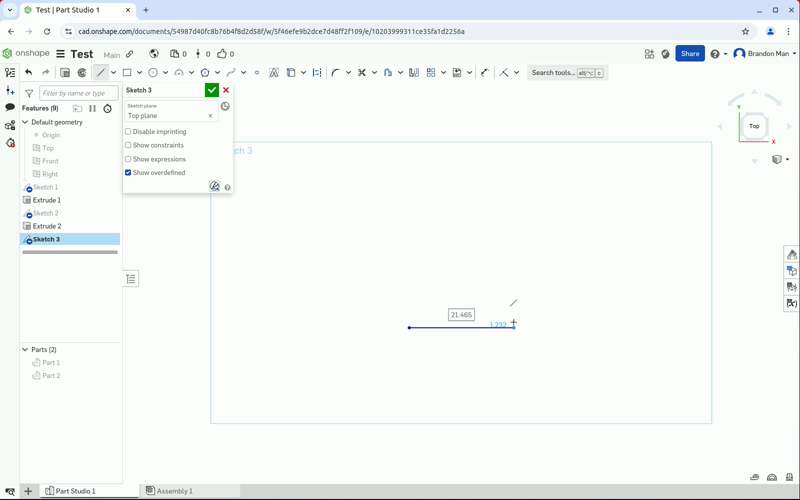
scroll(6)
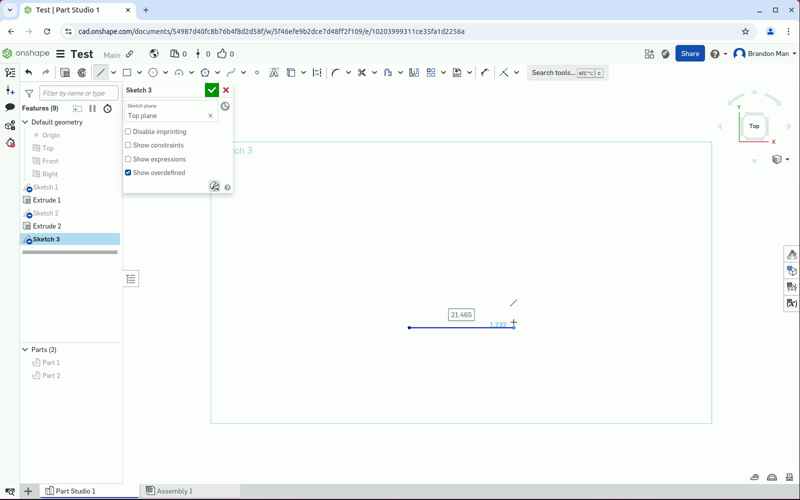
scroll(6)
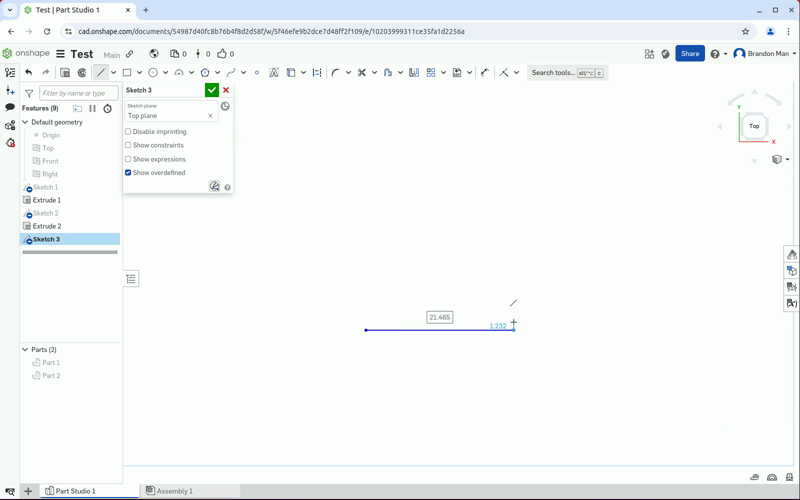
scroll(6)
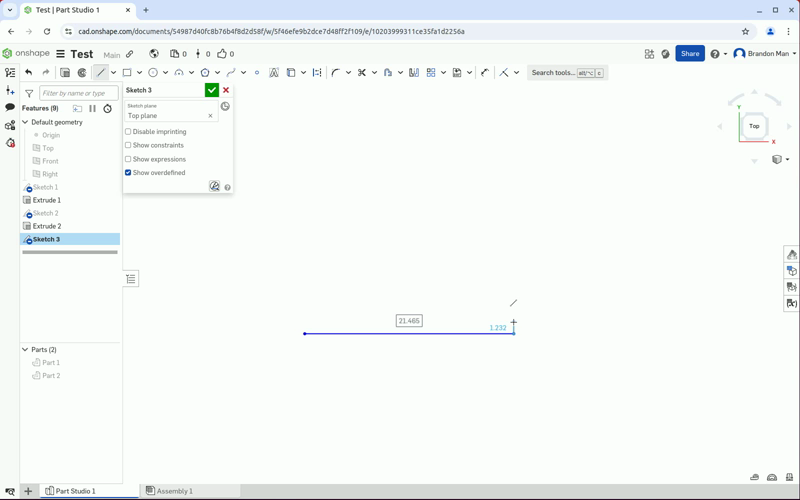
scroll(6)
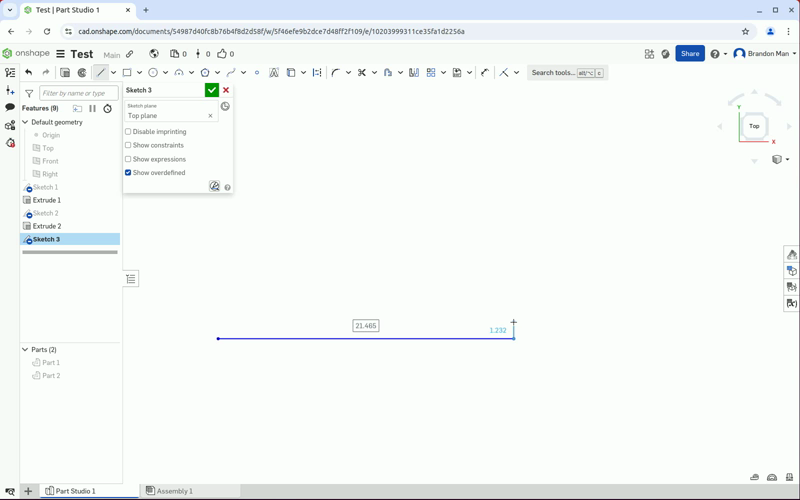
scroll(6)
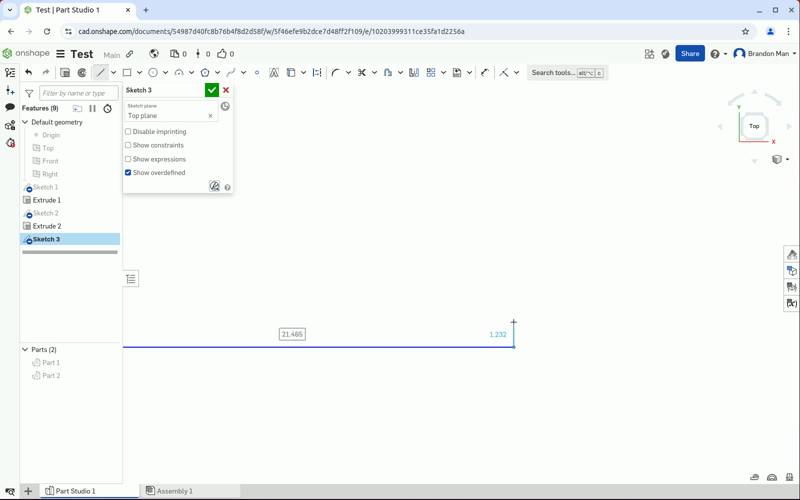
scroll(6)
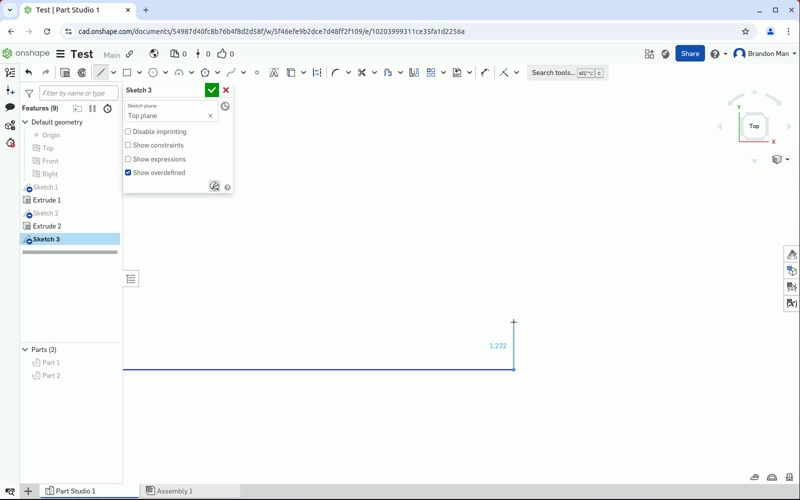
scroll(6)
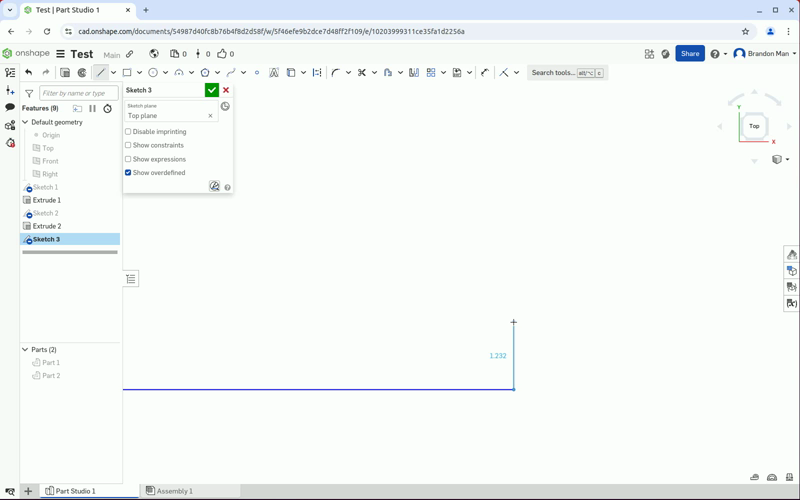
click(513, 321)
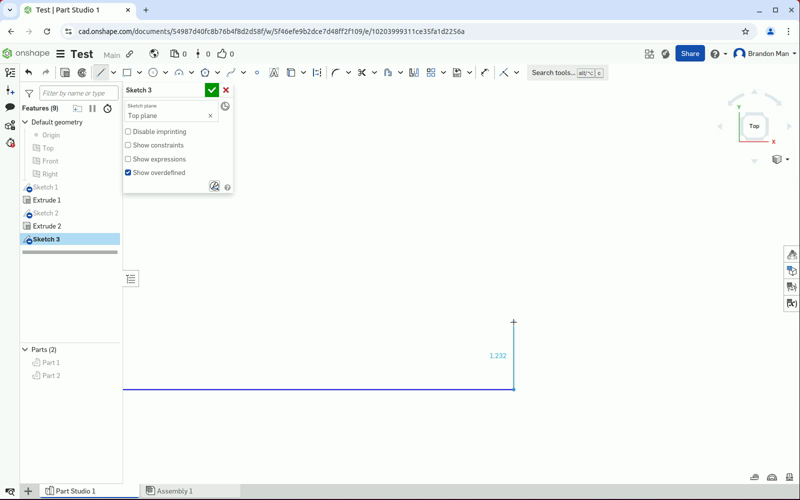
scroll(-6)
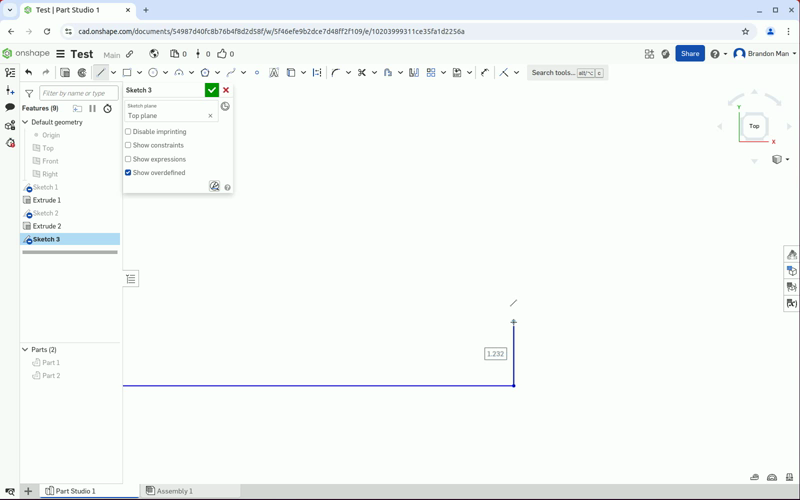
scroll(-6)
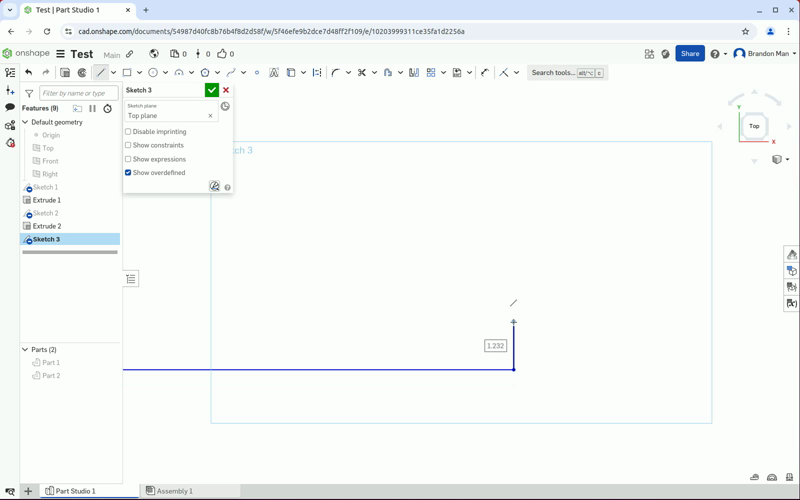
scroll(-6)
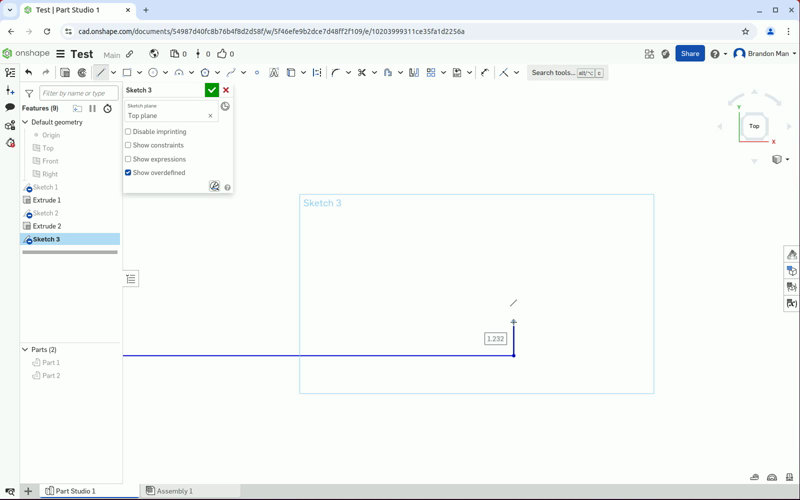
scroll(-6)
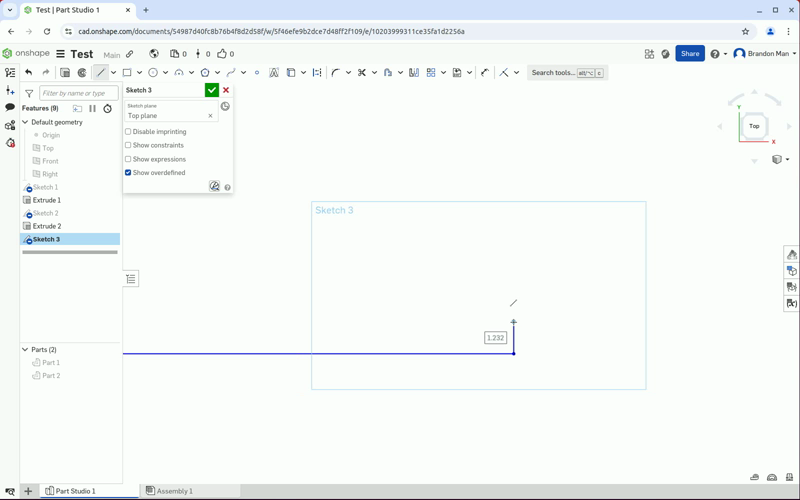
scroll(-6)
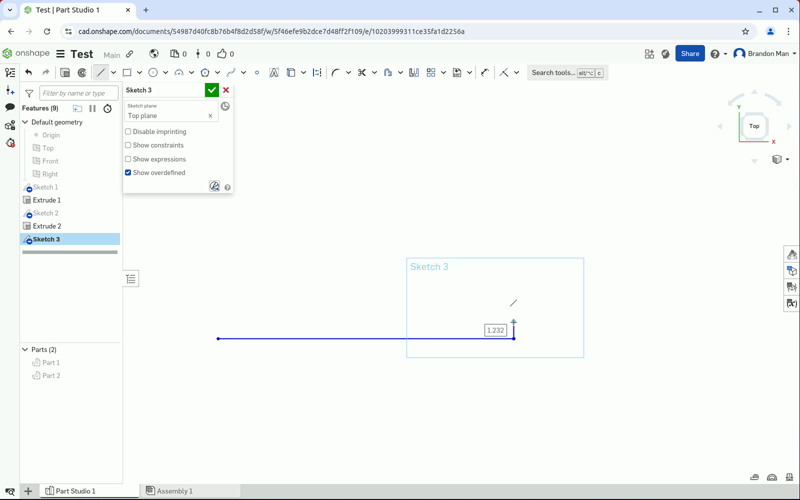
scroll(-6)
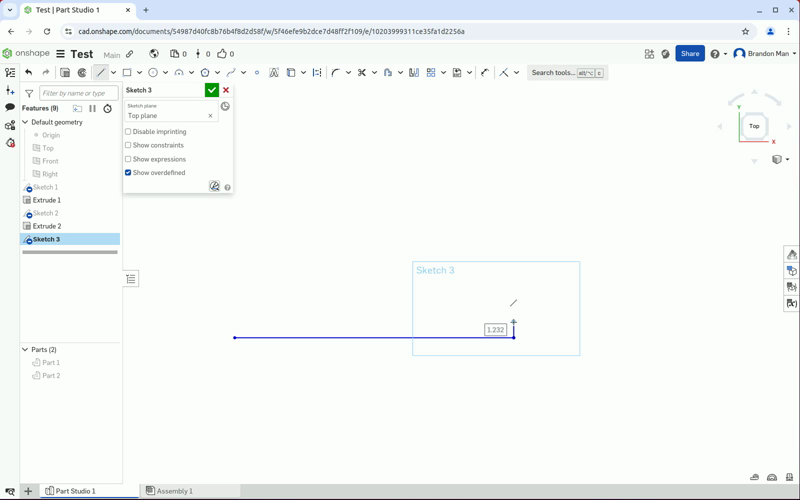
scroll(-6)
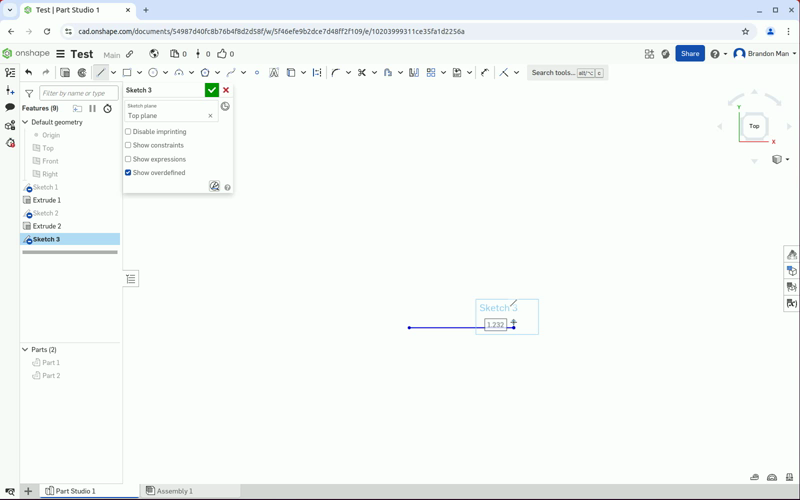
key_up(shift)
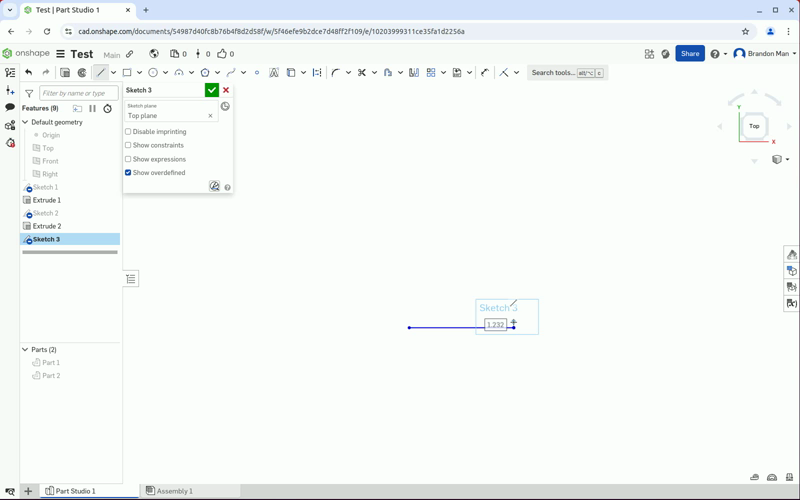
key_down(shift)
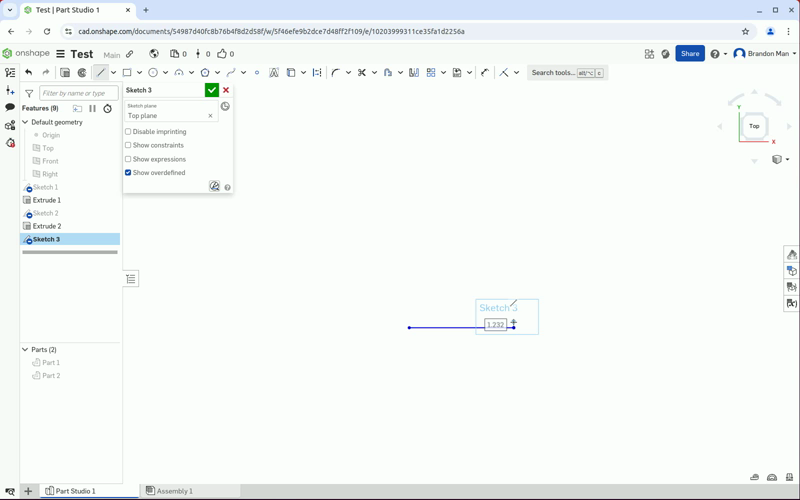
mouse_move(543, 321)
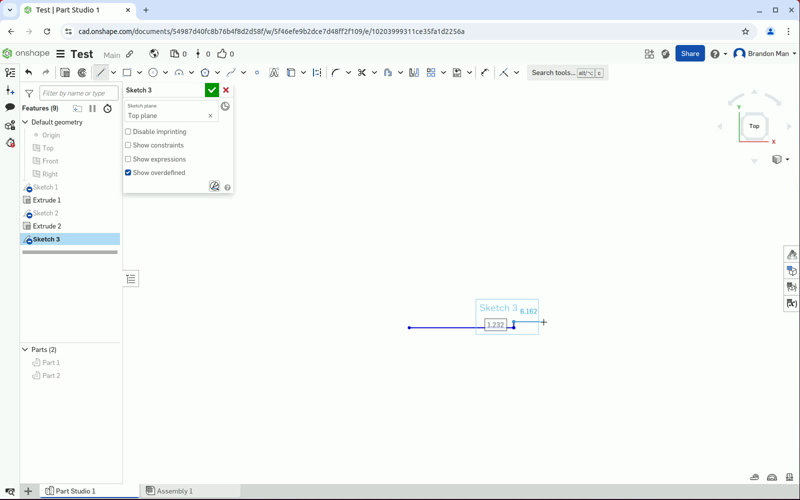
mouse_move(461, 321)
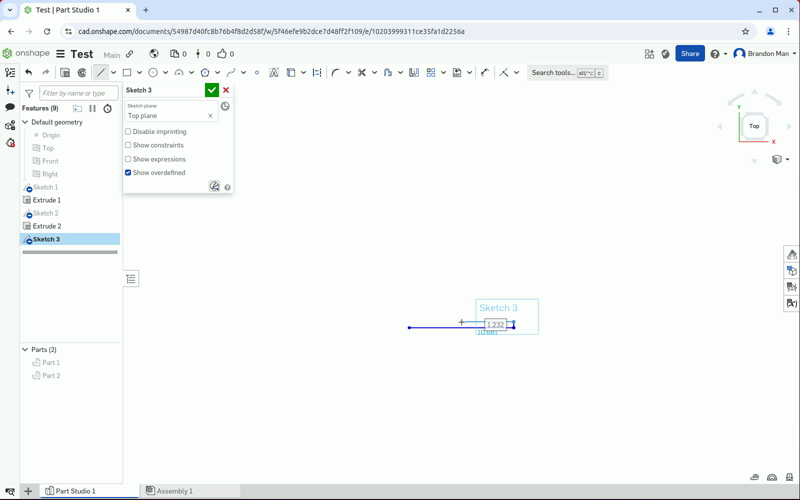
click(461, 321)
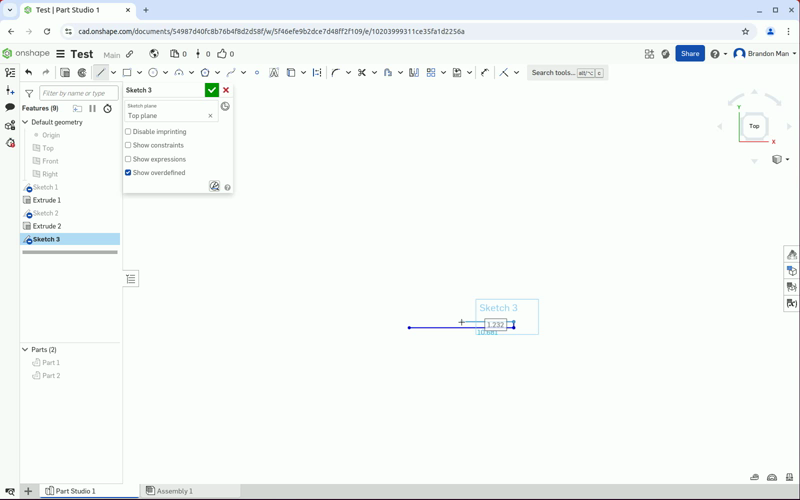
key_up(shift)
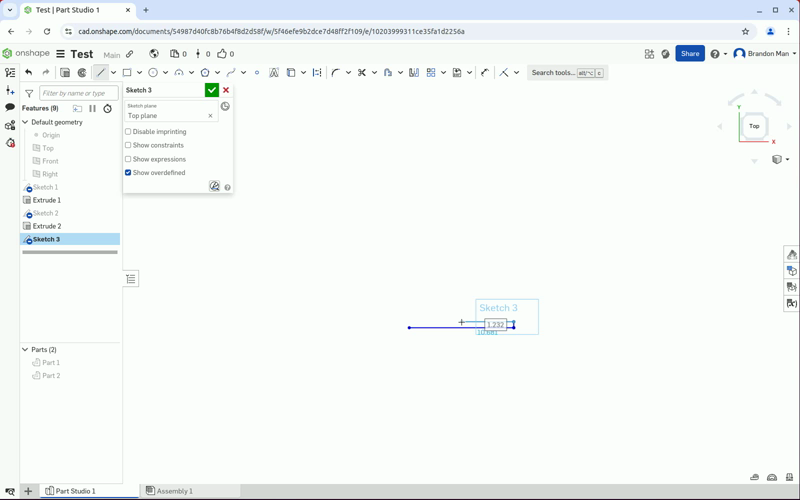
key_down(shift)
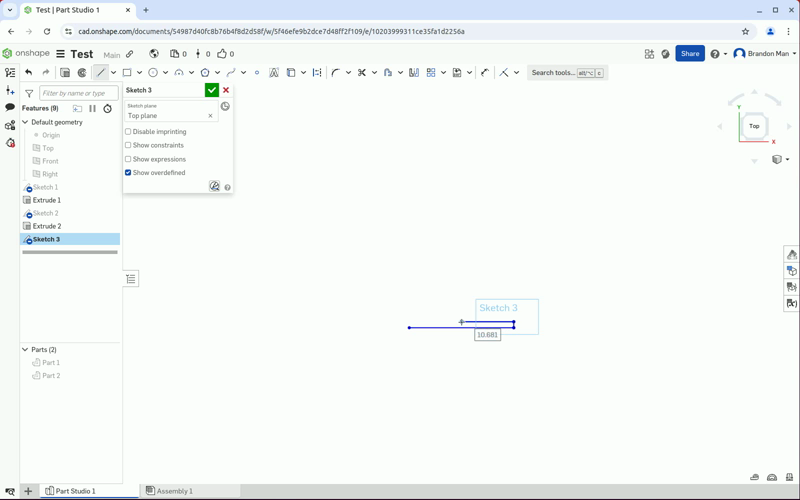
mouse_move(492, 321)
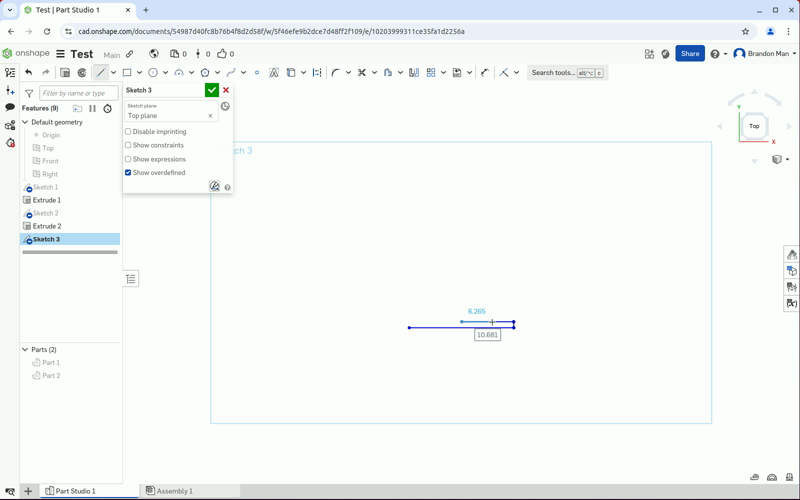
mouse_move(409, 321)
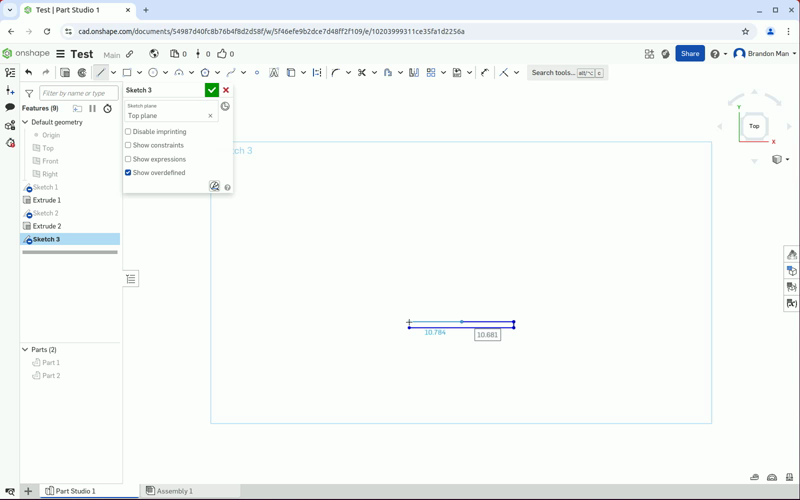
click(409, 321)
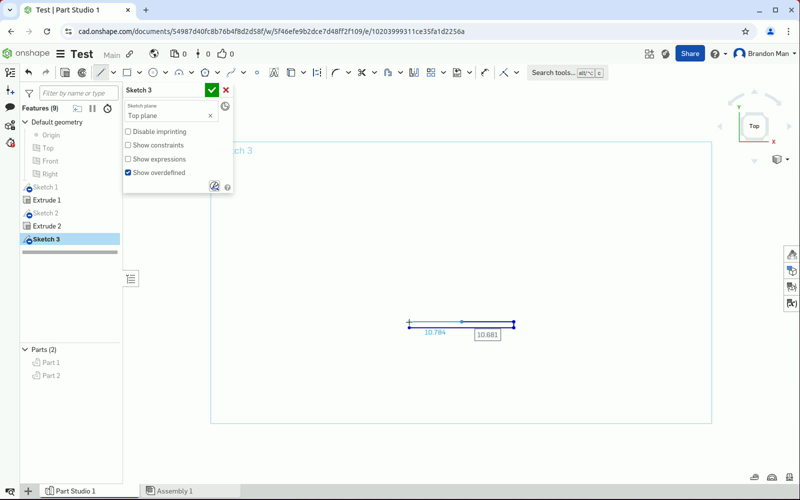
key_up(shift)
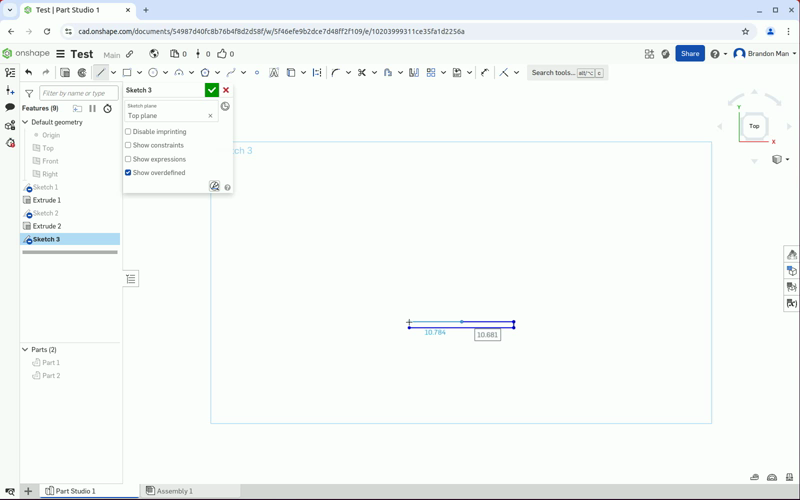
mouse_move(439, 321)
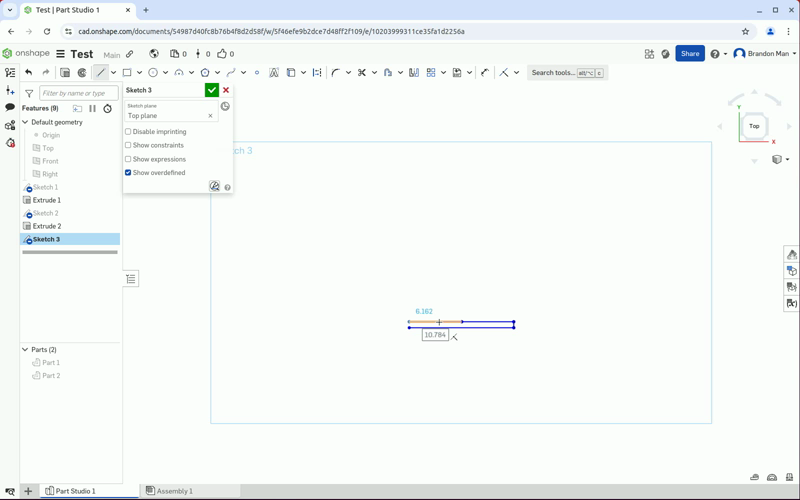
key_down(shift)
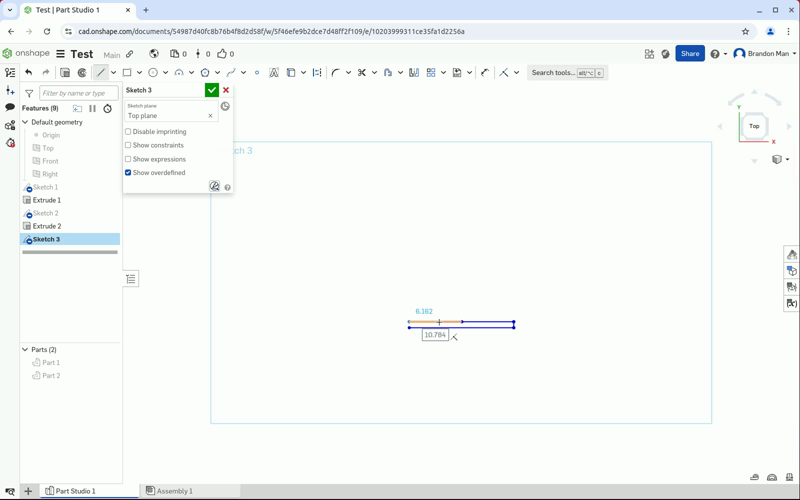
mouse_move(409, 327)
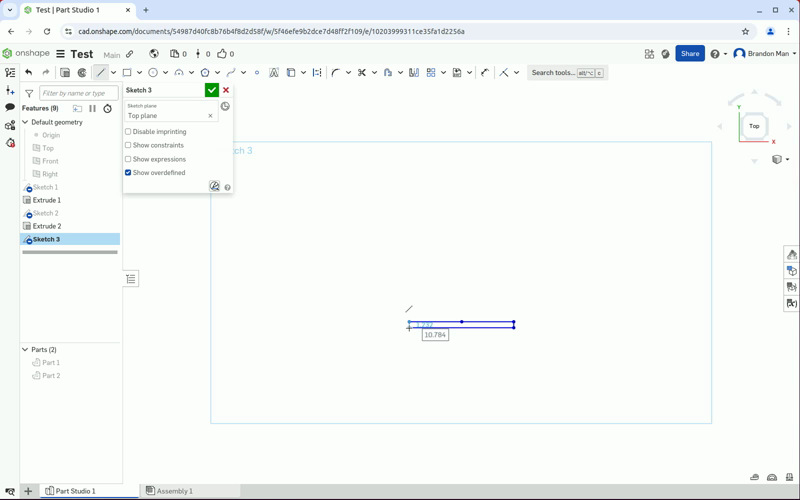
scroll(6)
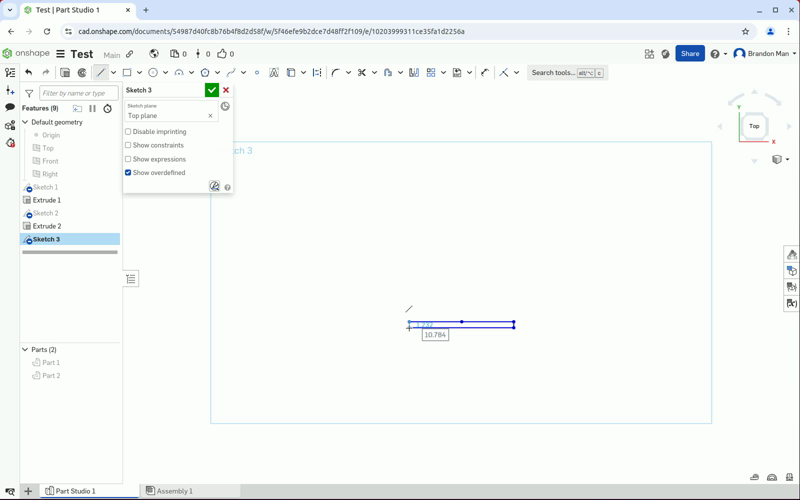
scroll(6)
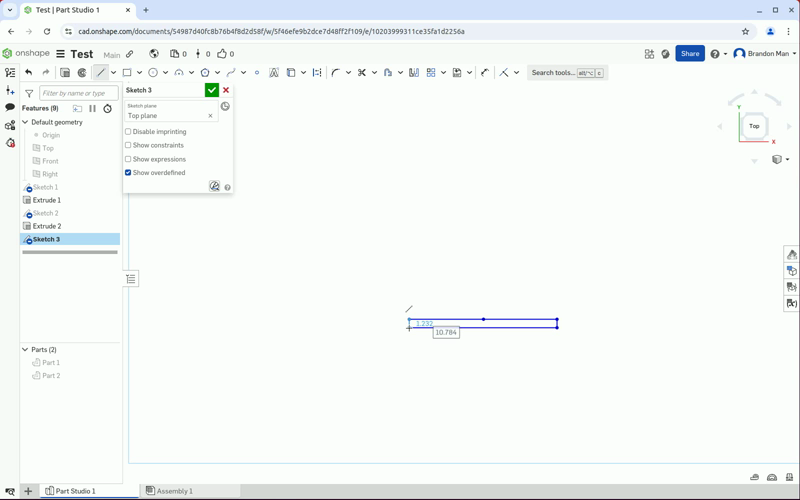
scroll(6)
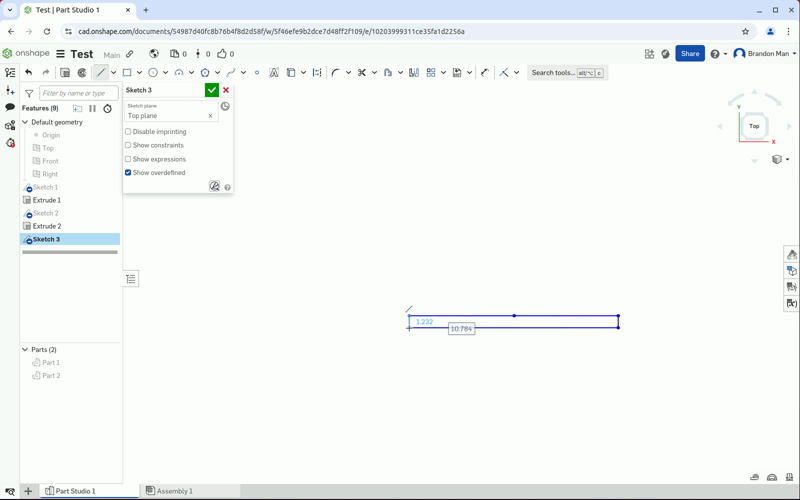
scroll(6)
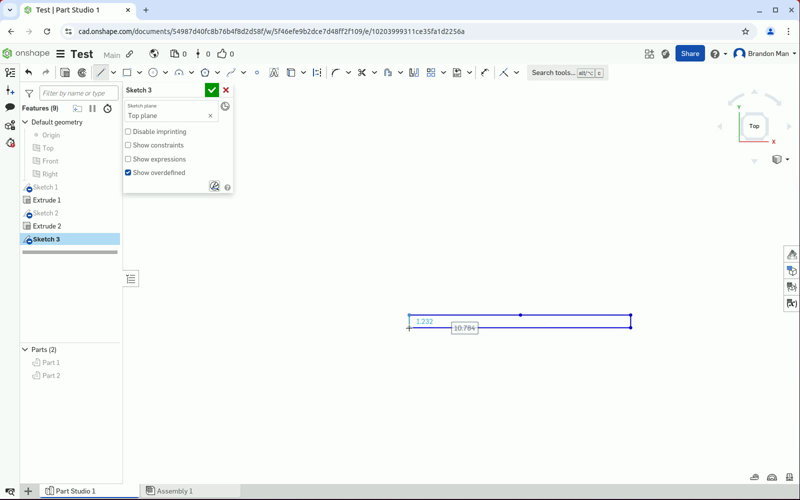
scroll(6)
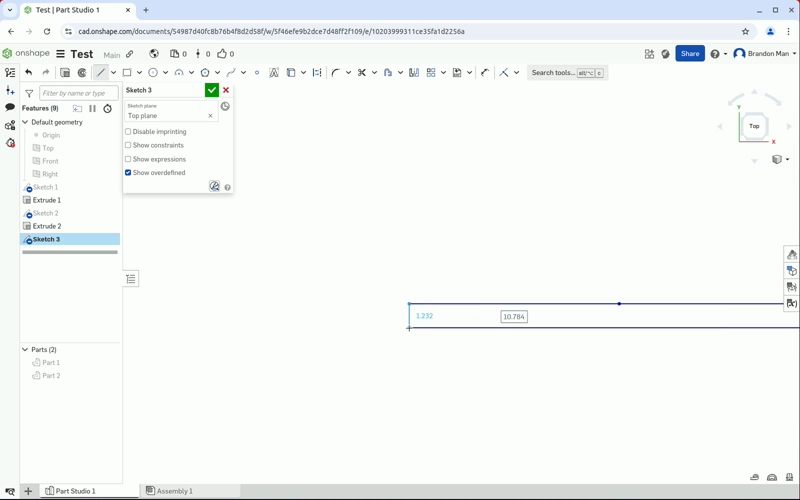
scroll(6)
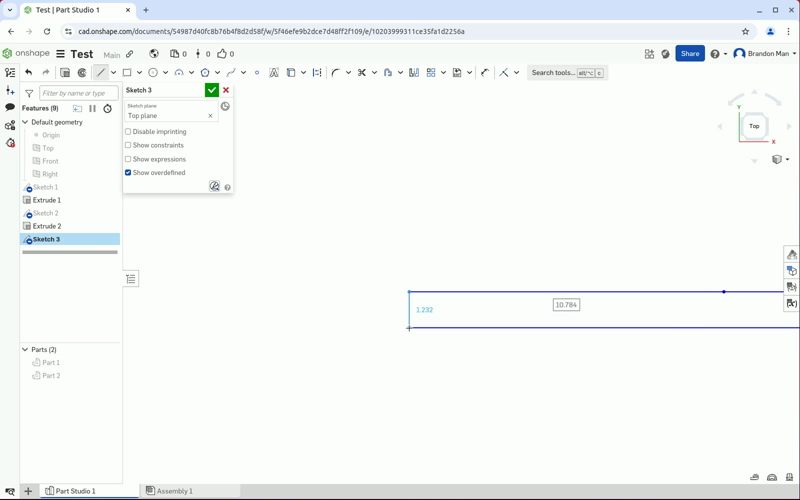
scroll(6)
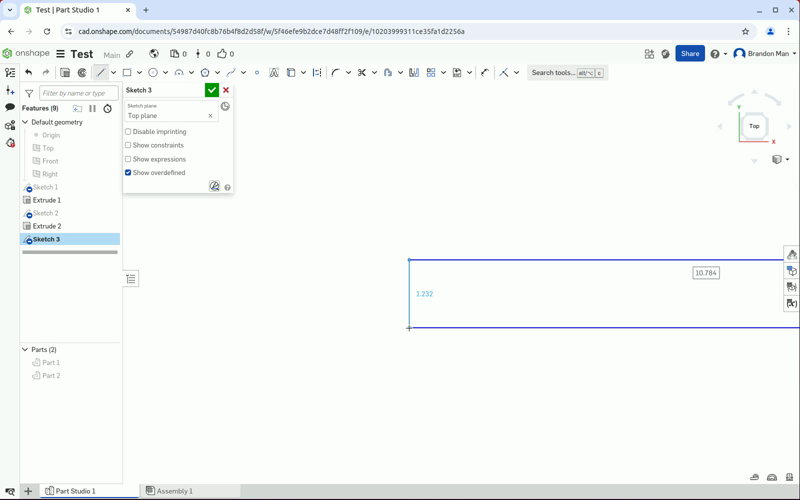
key_up(shift)
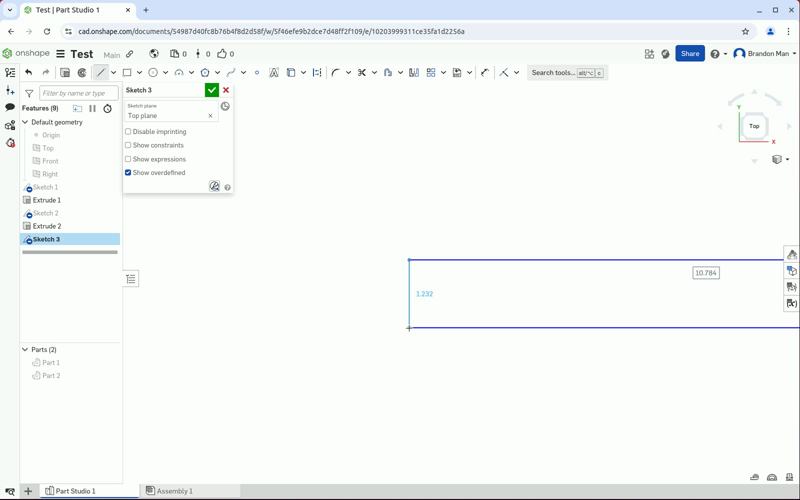
click(409, 327)
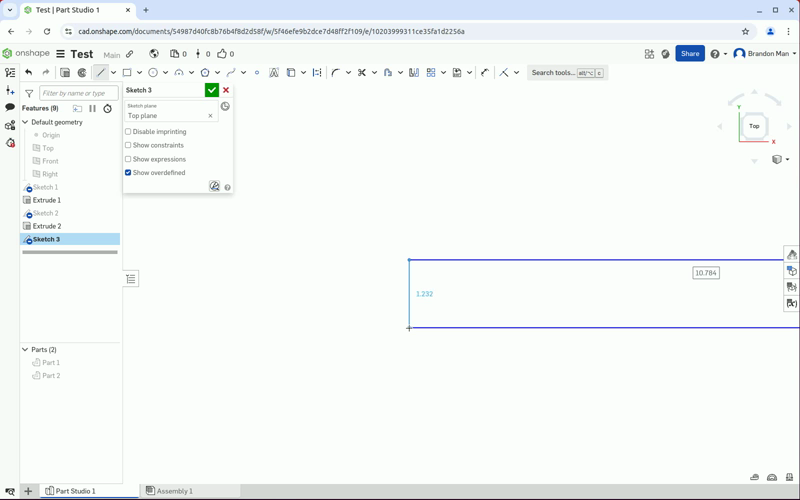
scroll(-6)
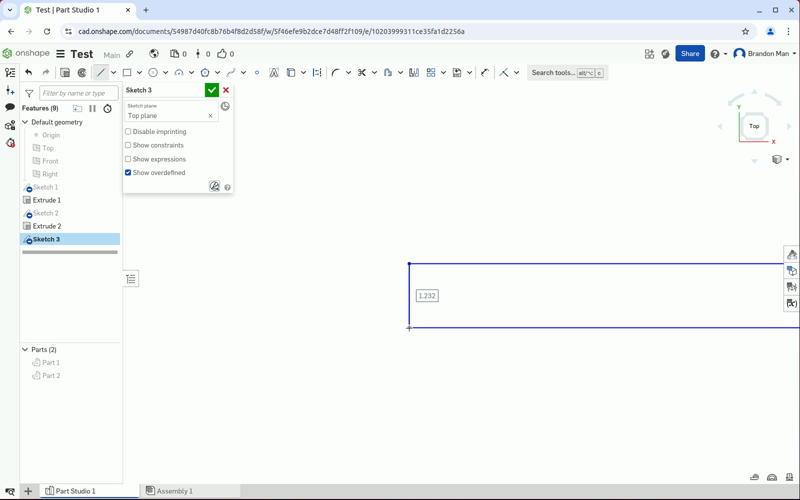
scroll(-6)
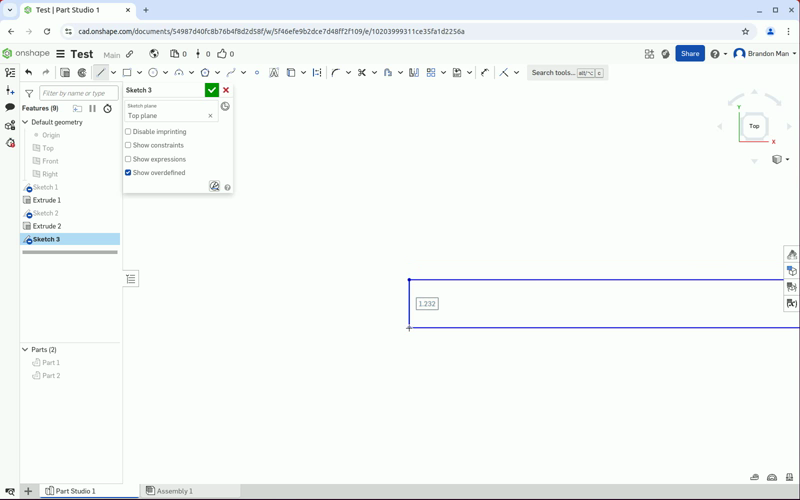
scroll(-6)
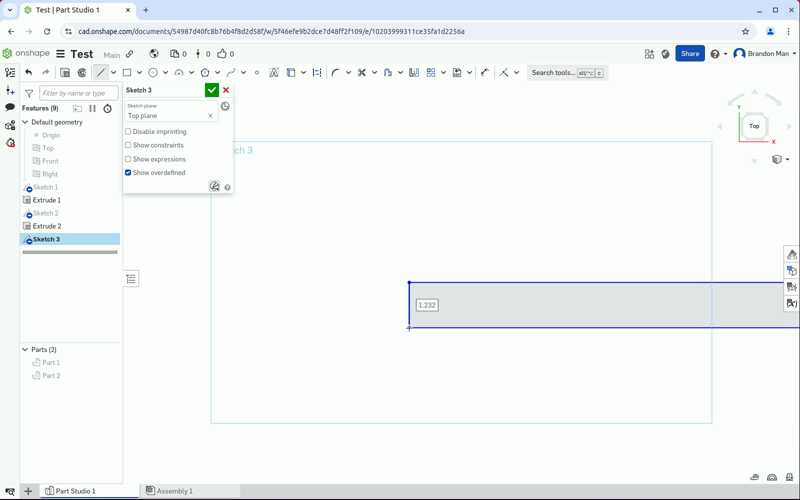
scroll(-6)
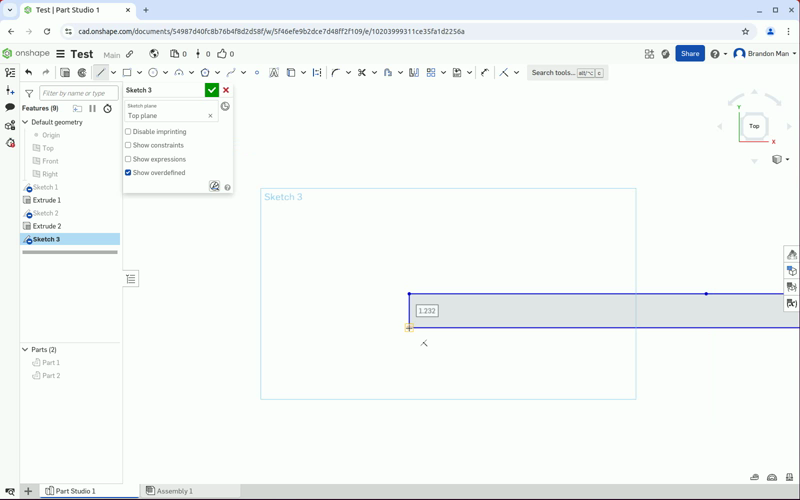
scroll(-6)
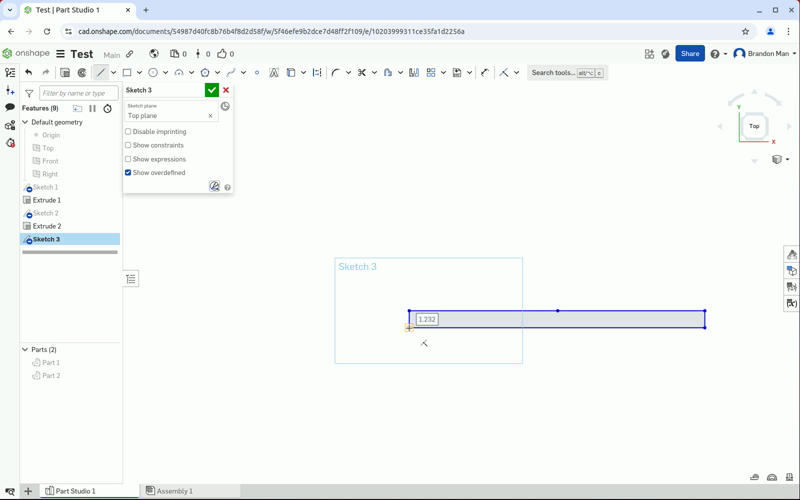
scroll(-6)
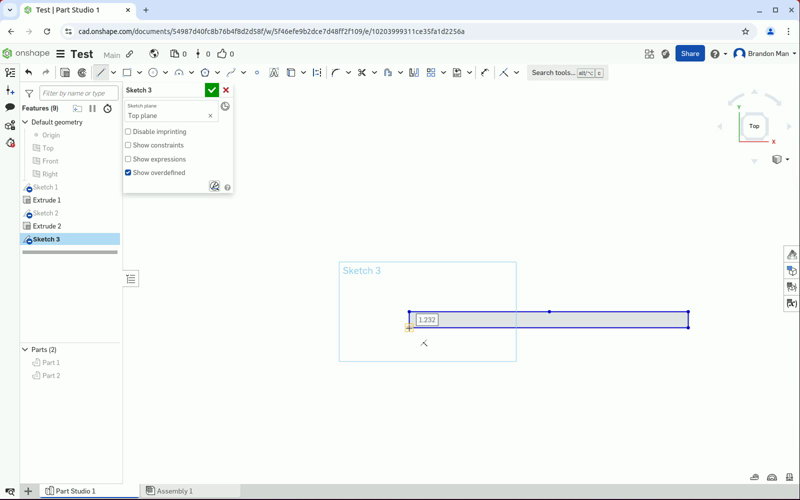
scroll(-6)
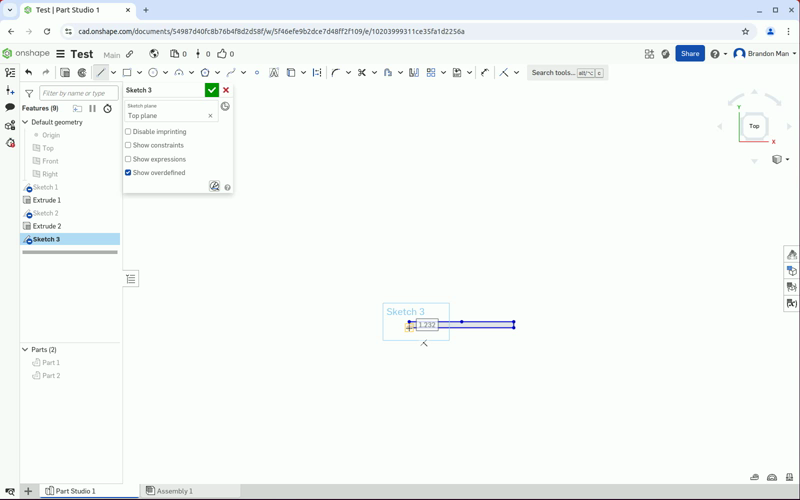
key(esc)
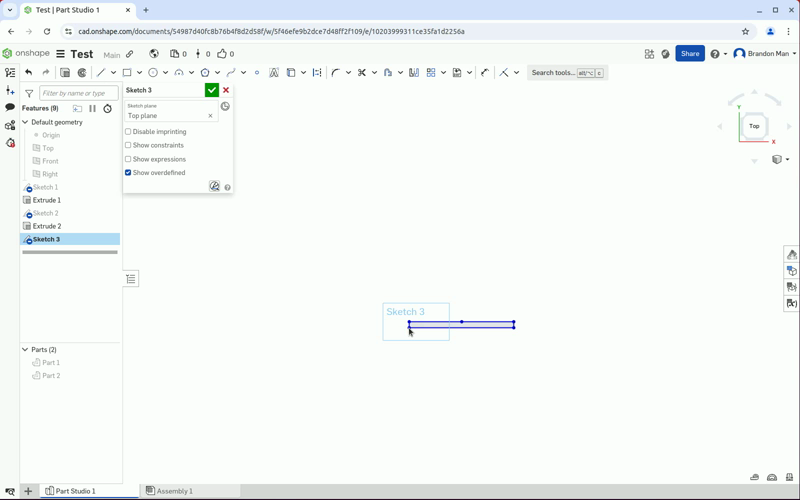
mouse_move(440, 324)
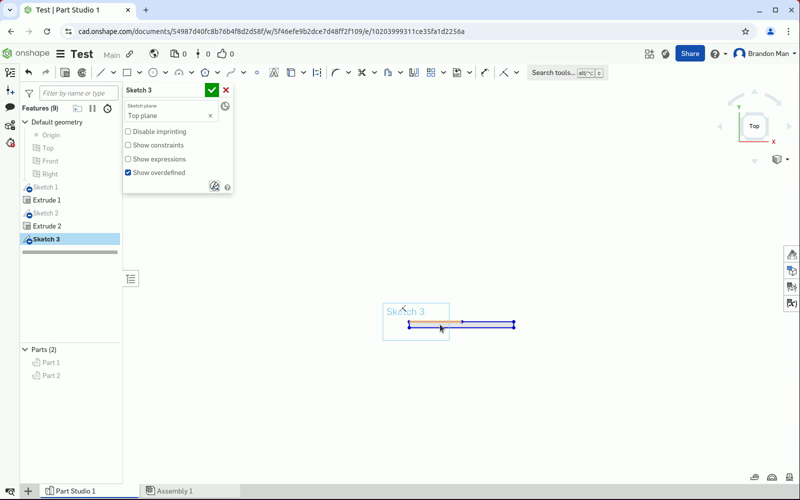
scroll(6)
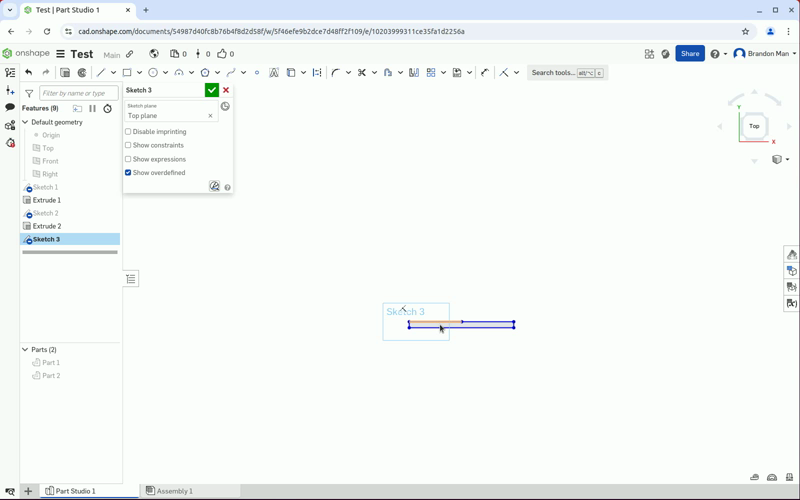
scroll(6)
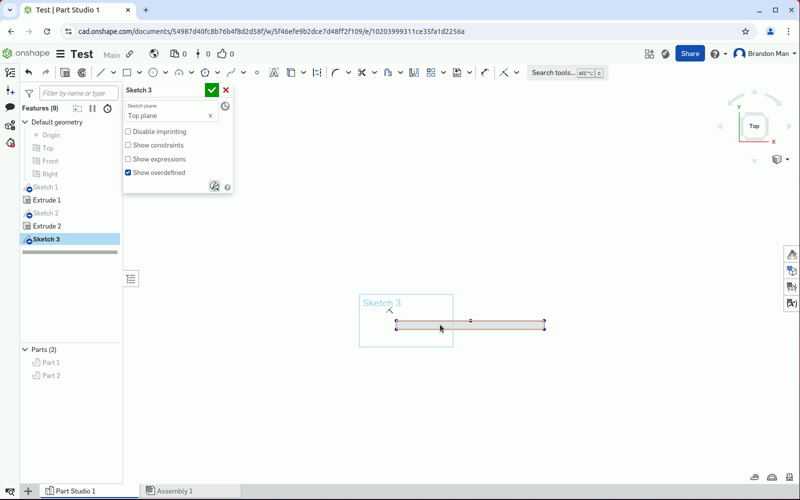
scroll(6)
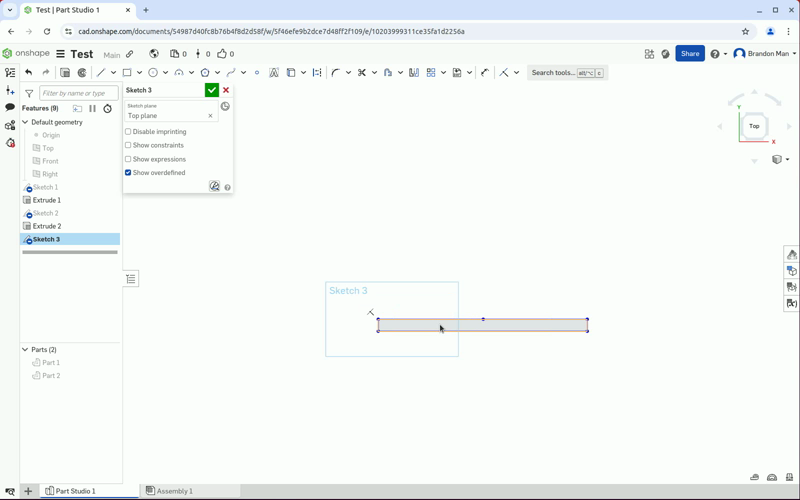
scroll(6)
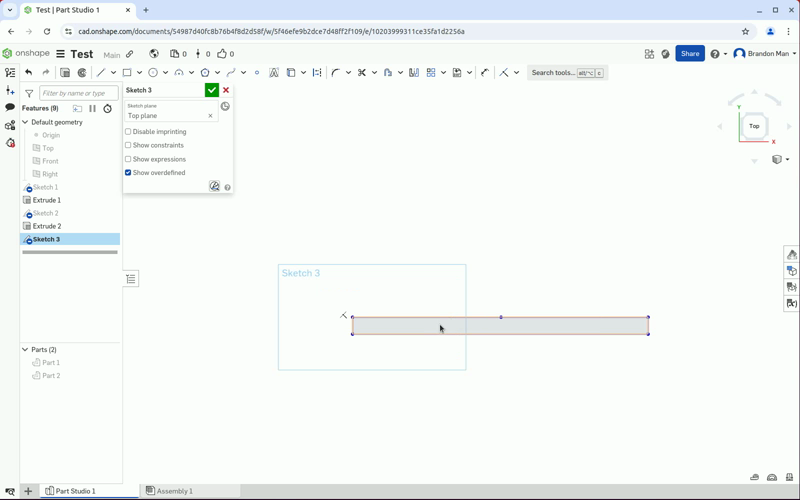
scroll(6)
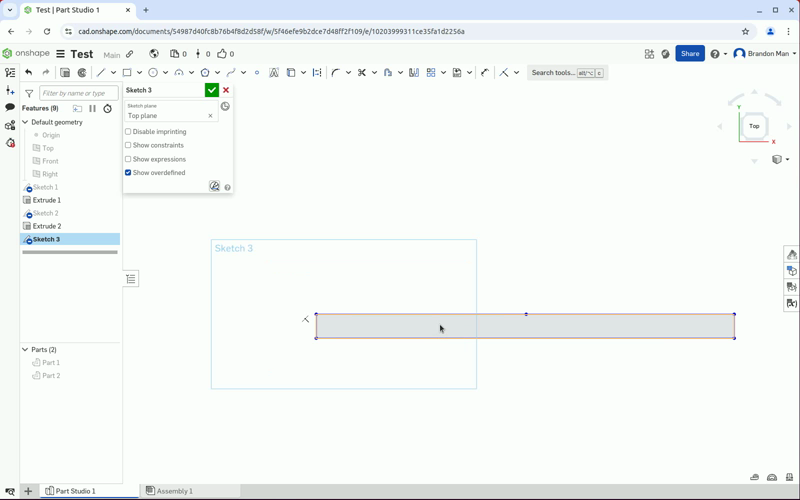
scroll(6)
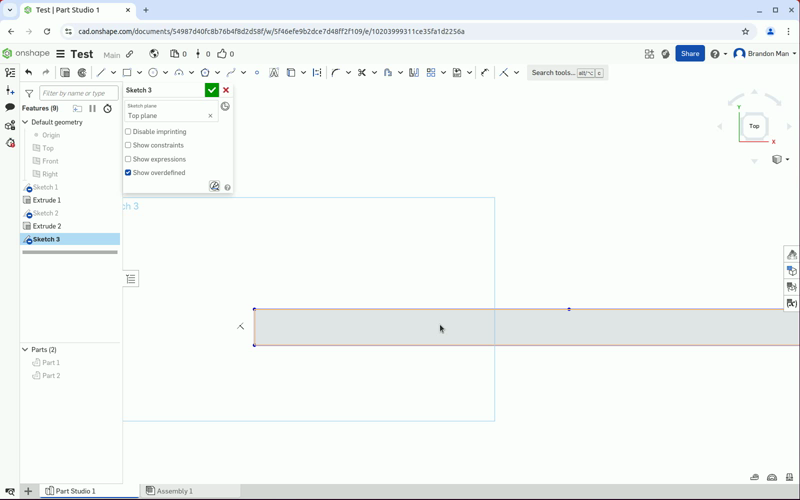
scroll(6)
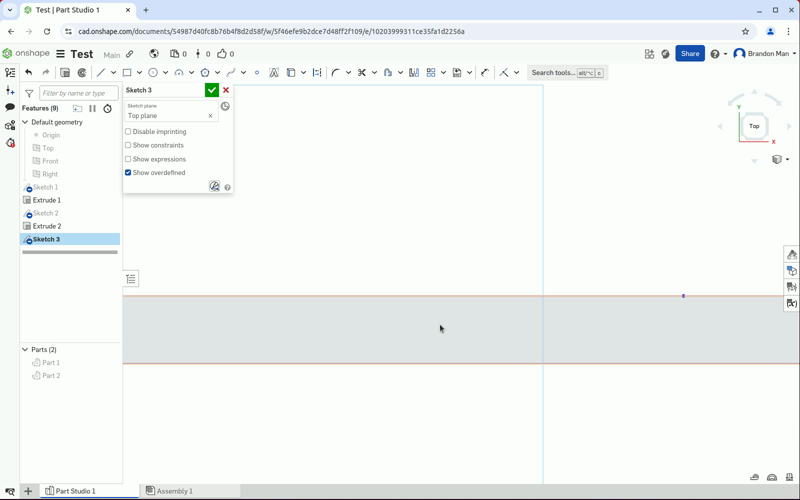
click(440, 324)
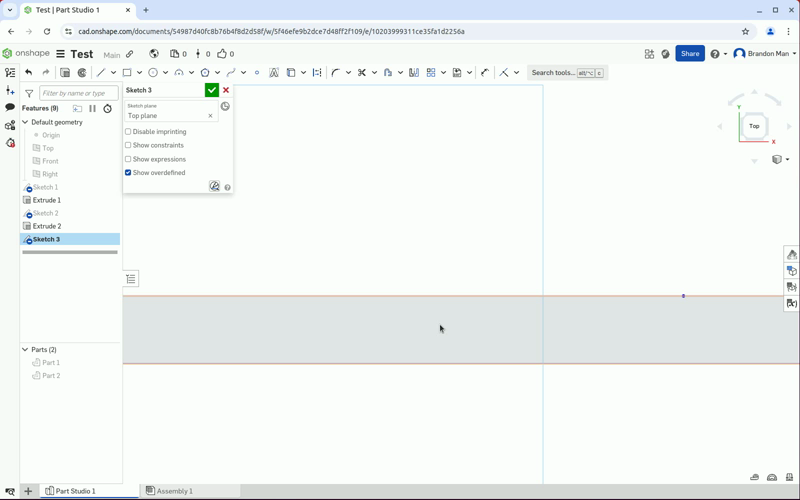
scroll(-6)
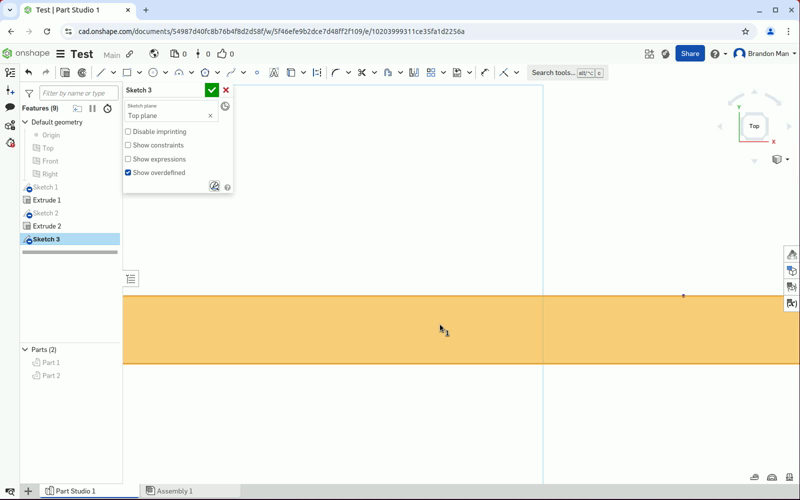
scroll(-6)
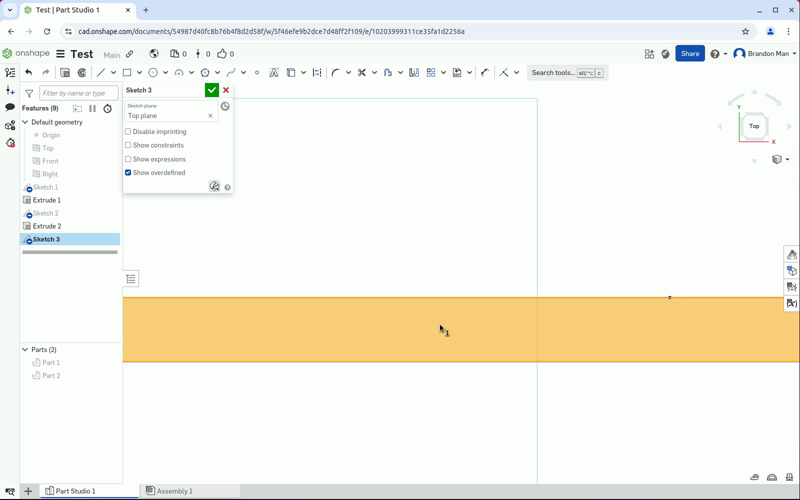
scroll(-6)
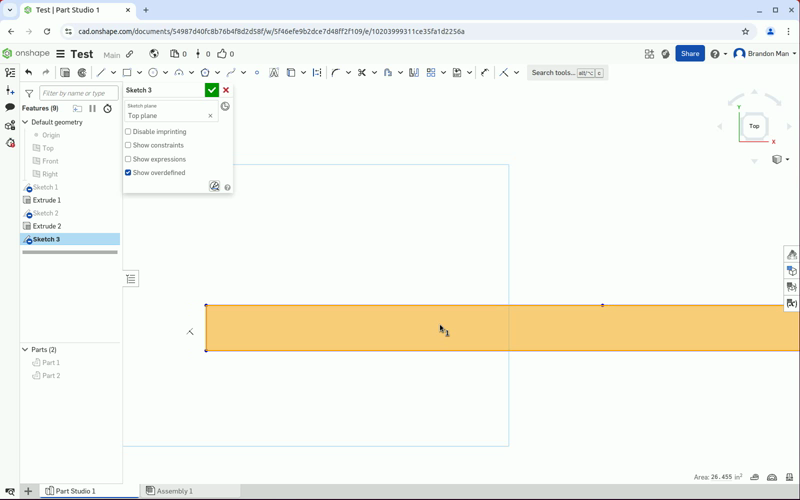
scroll(-6)
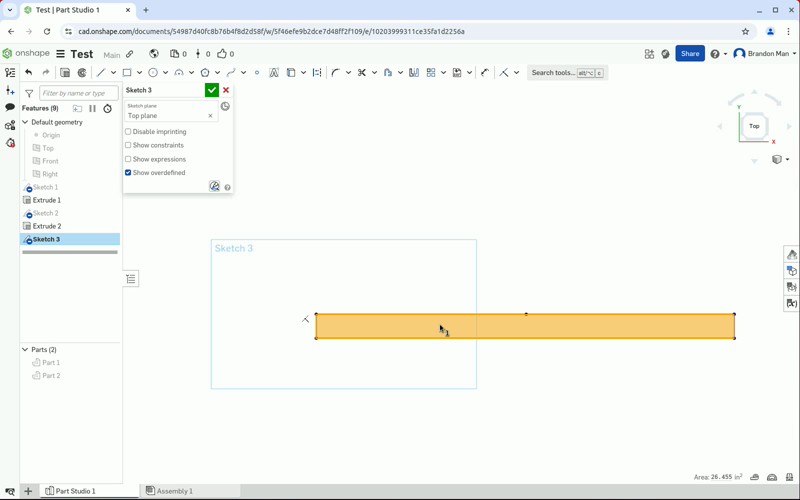
scroll(-6)
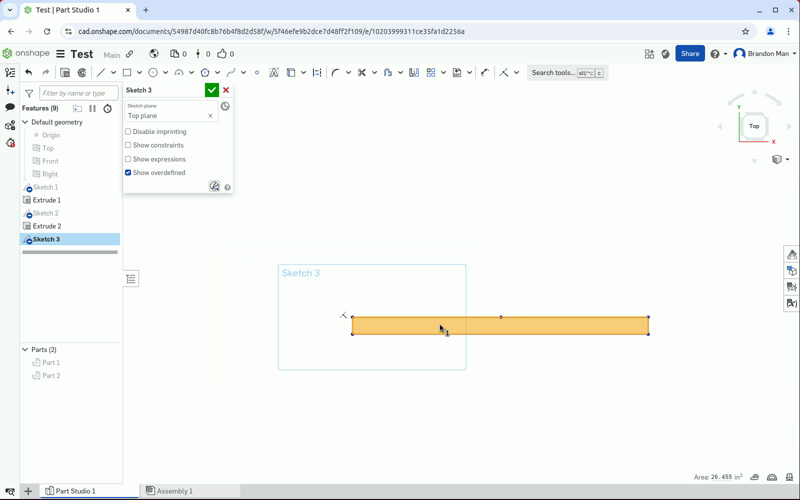
scroll(-6)
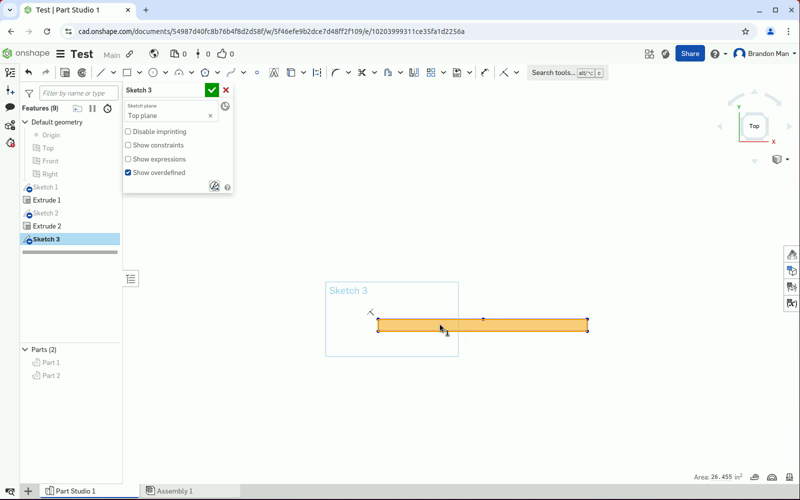
scroll(-6)
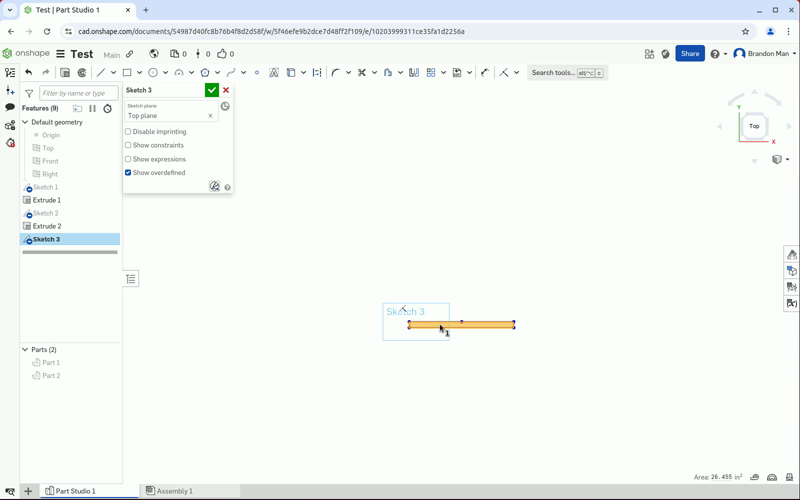
mouse_move(73, 352)
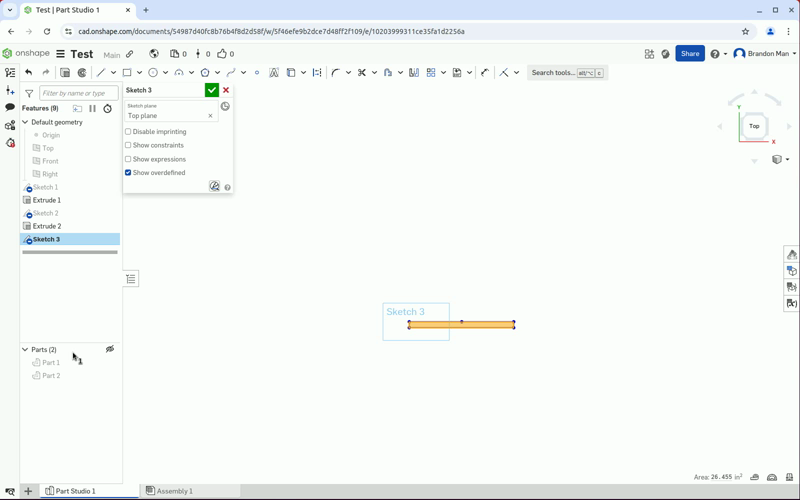
key(shift+y)
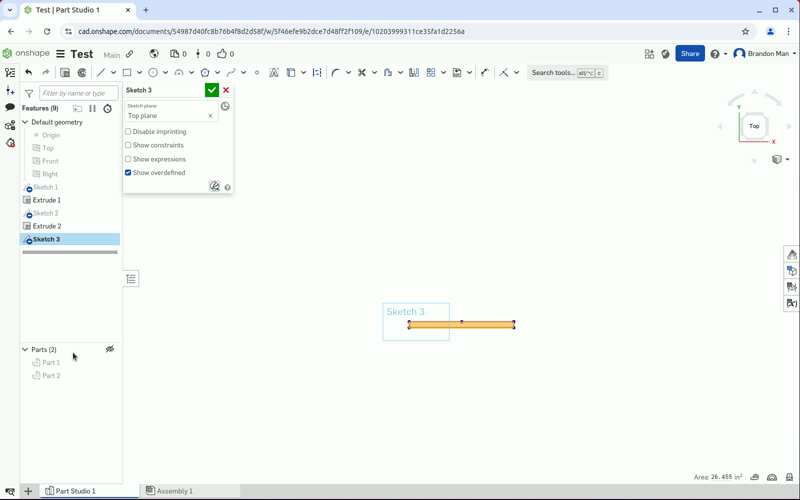
key(shift+e)
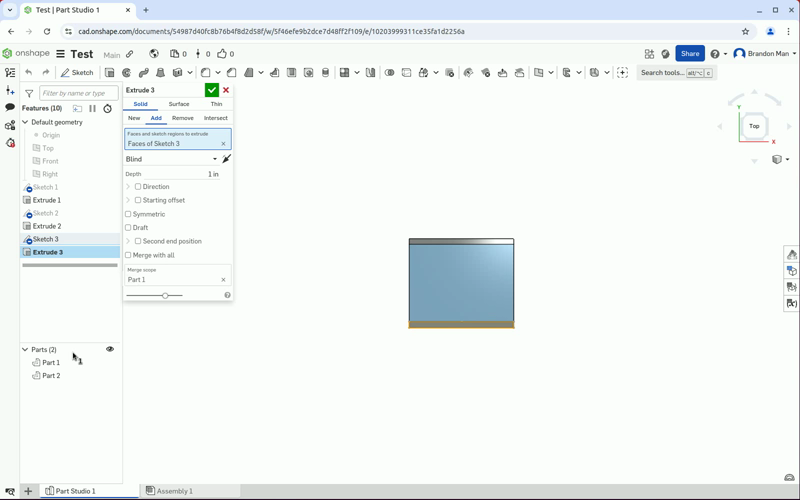
mouse_move(143, 106)
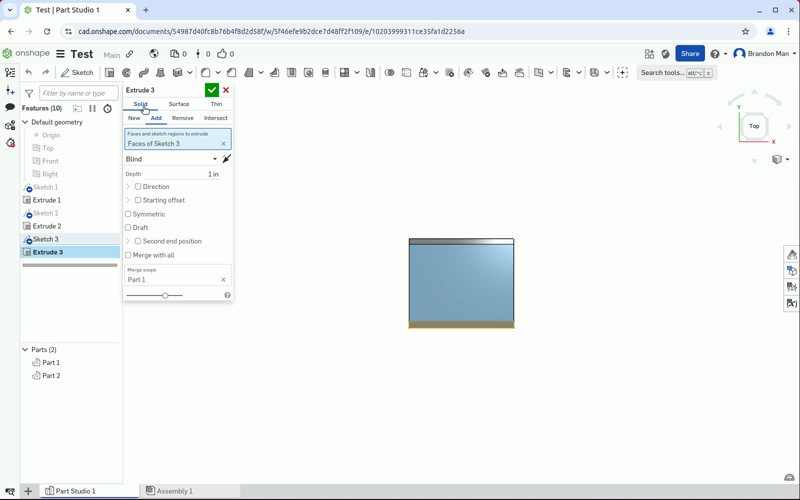
click(143, 106)
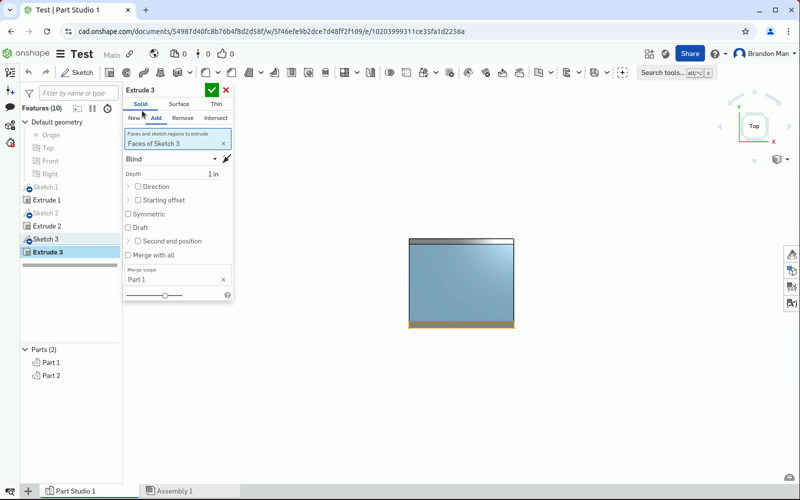
mouse_move(137, 120)
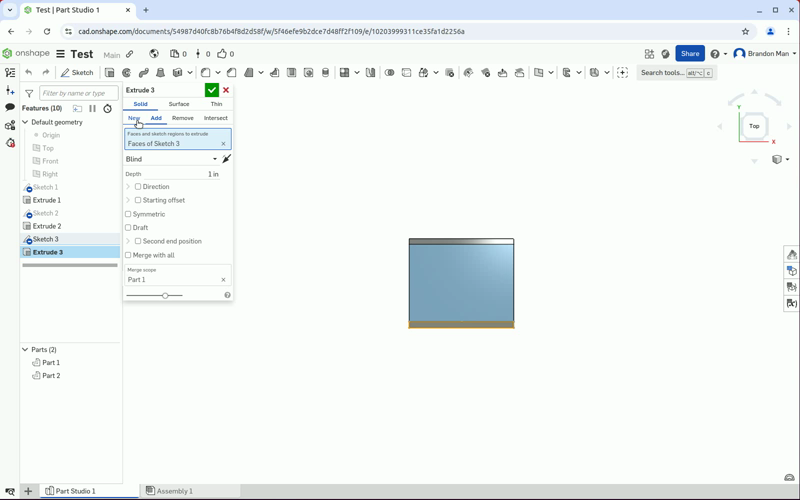
click(137, 120)
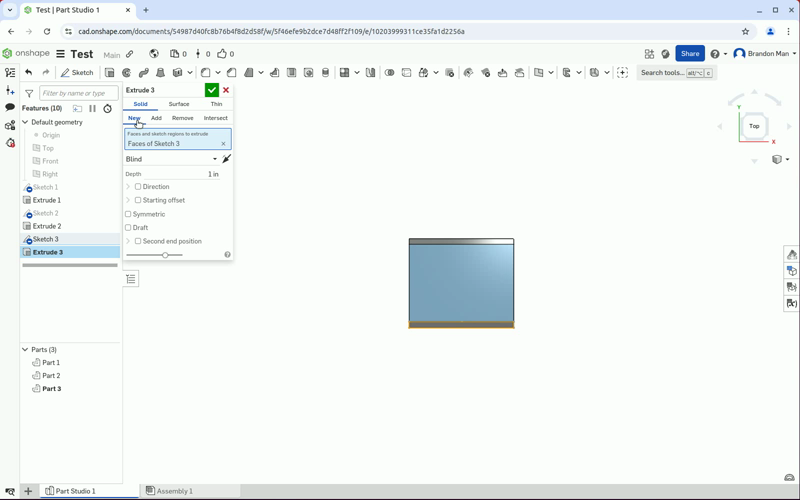
key(tab, 4)
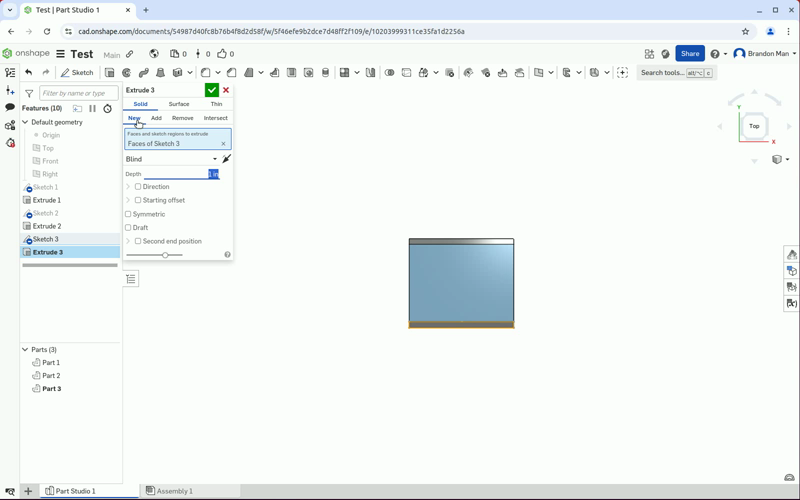
text(13.239)
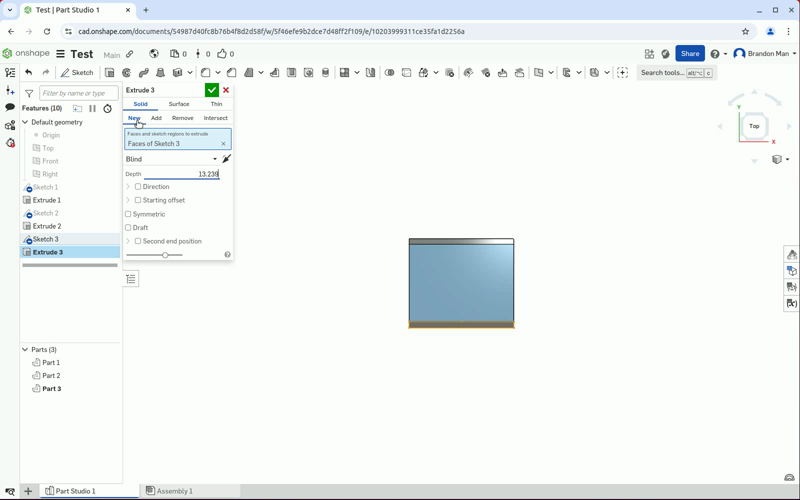
key(enter)
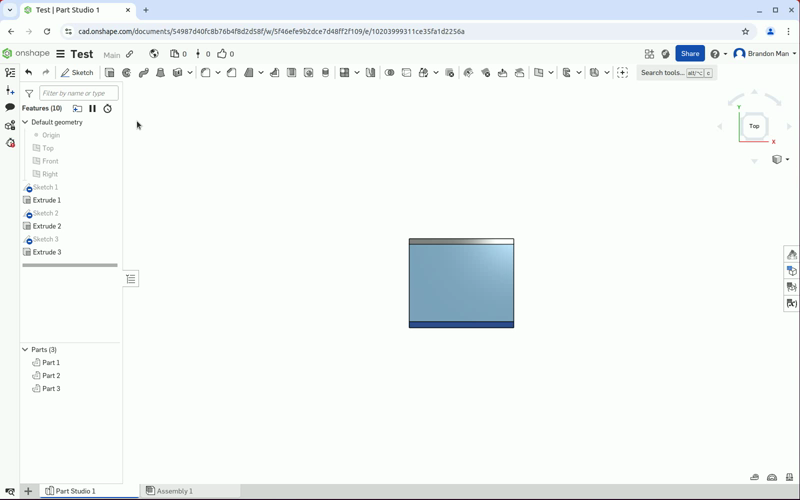
key(shift+h)
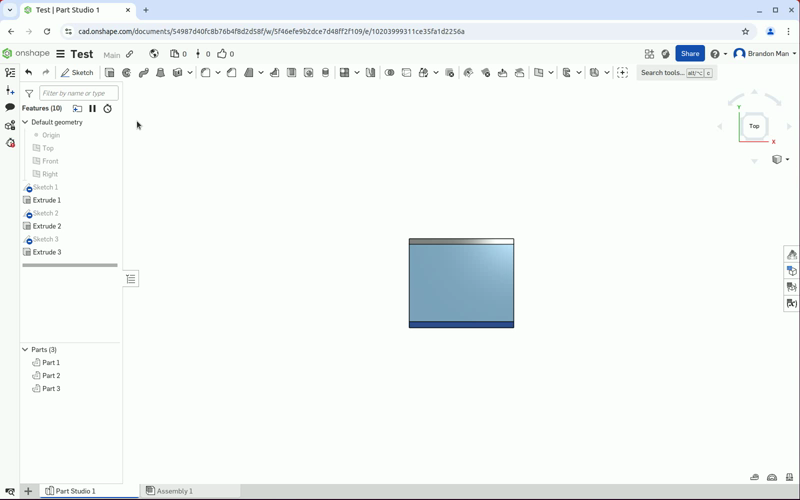
key(shift+h)
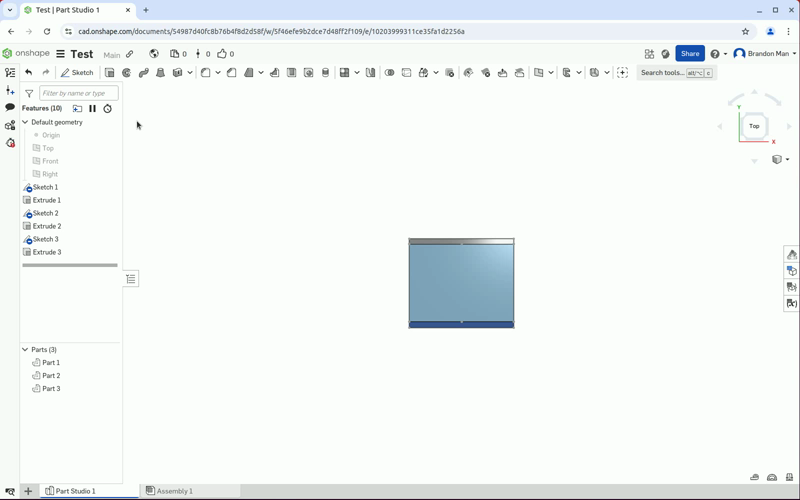
key(shift+7)
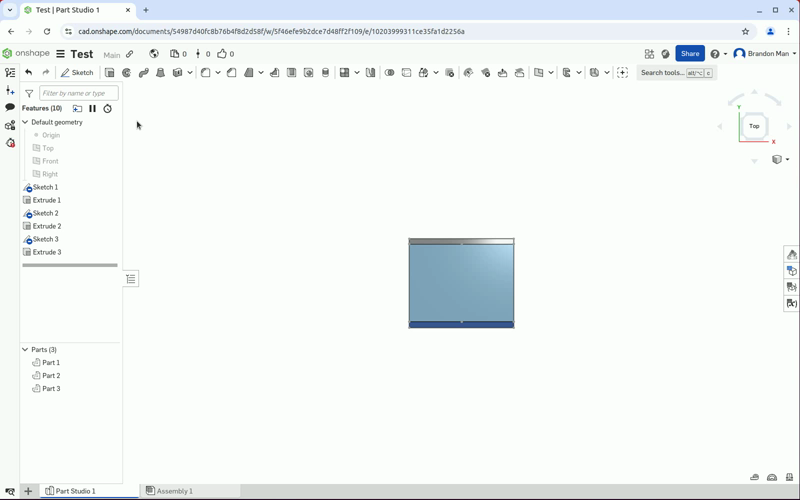
key(up, 3)
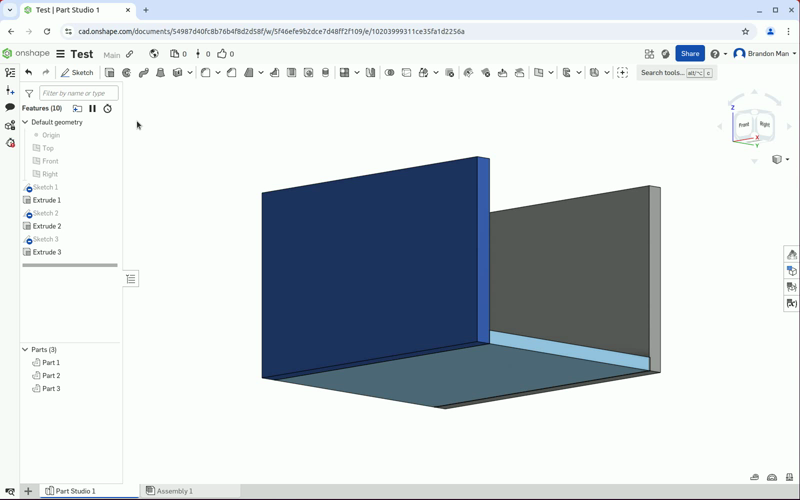
key(left, 3)
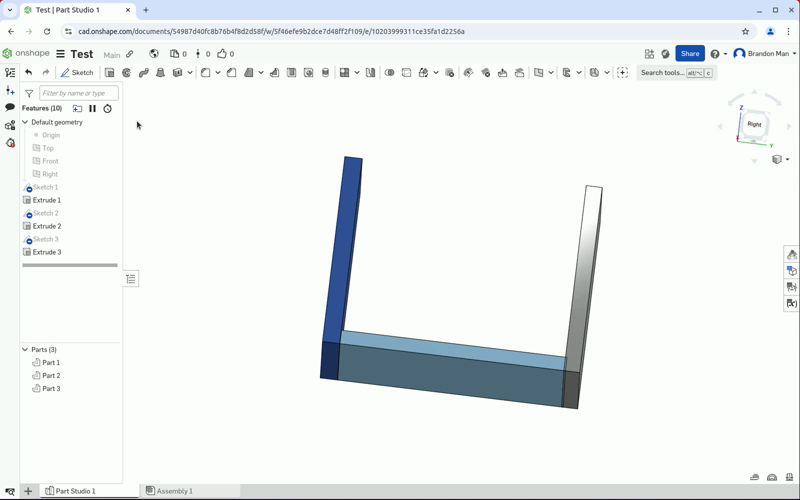
key(right, 3)
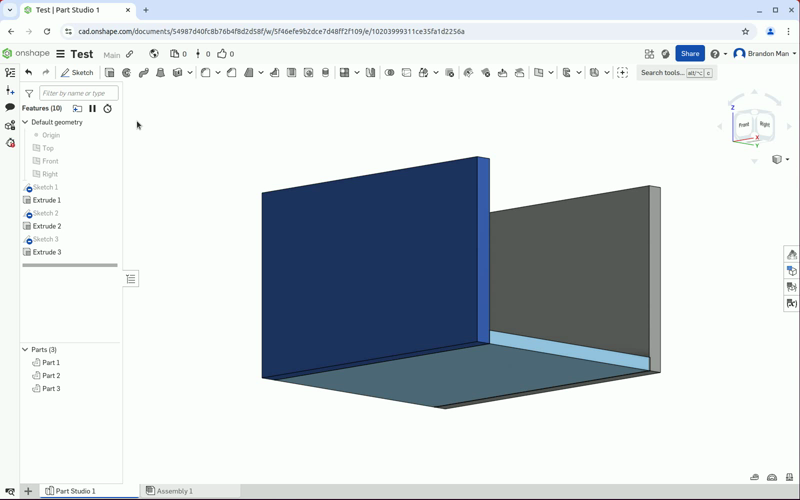
key(down, 3)
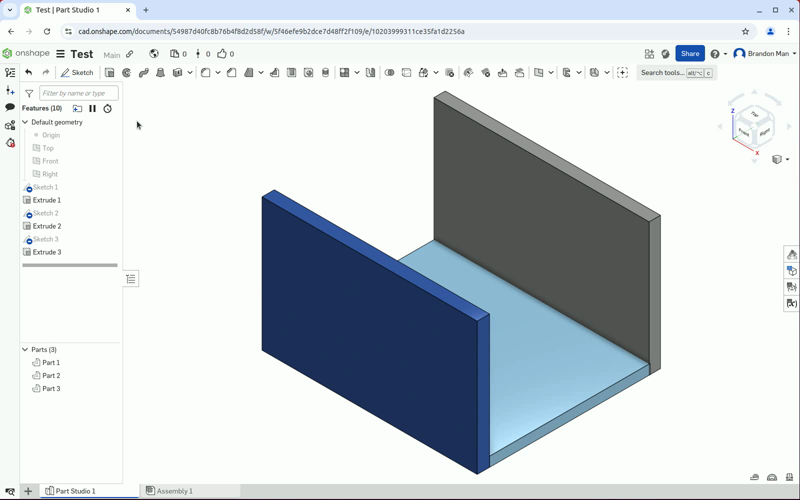
mouse_move(73, 189)
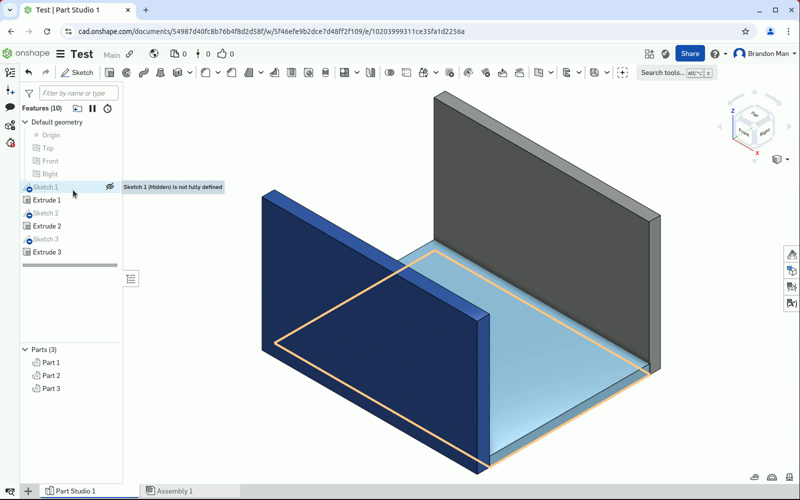
click(73, 189)